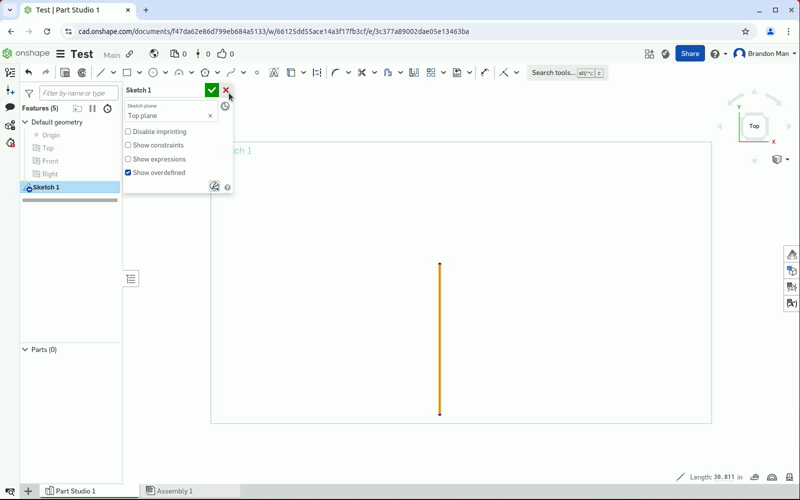
key(shift+h)
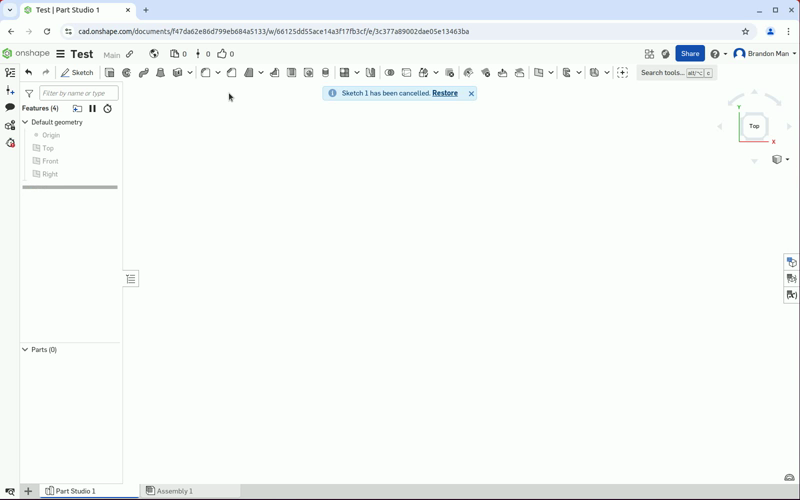
mouse_move(73, 352)
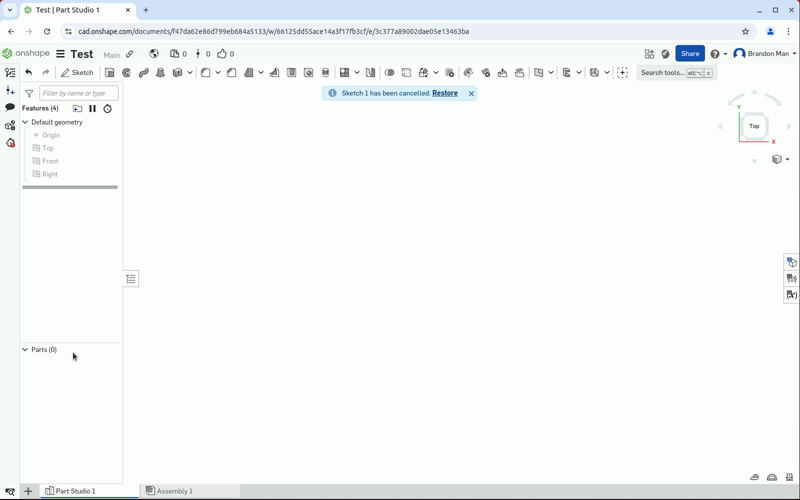
key(y)
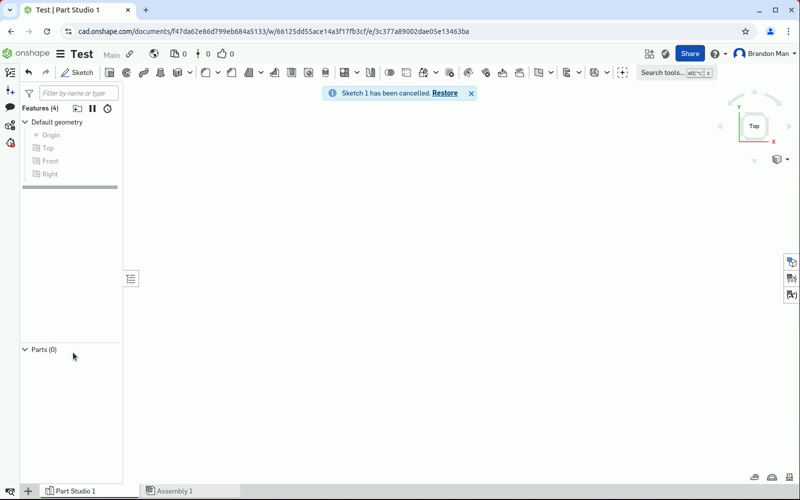
key(shift+p)
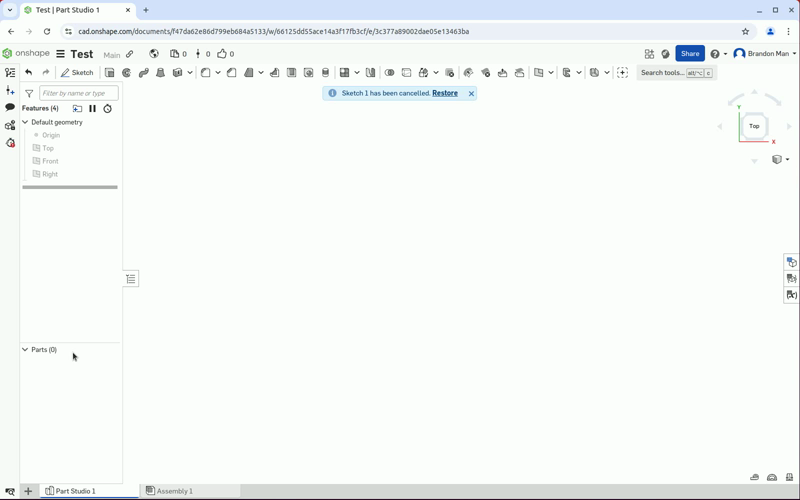
key(space)
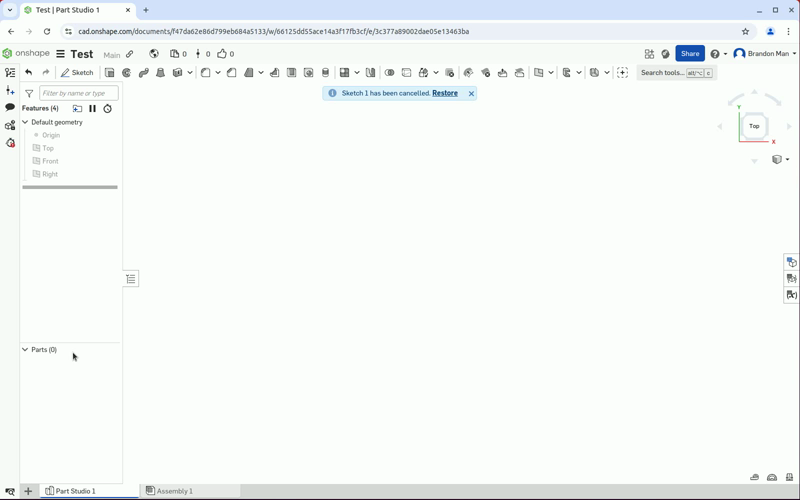
key_down(shift)
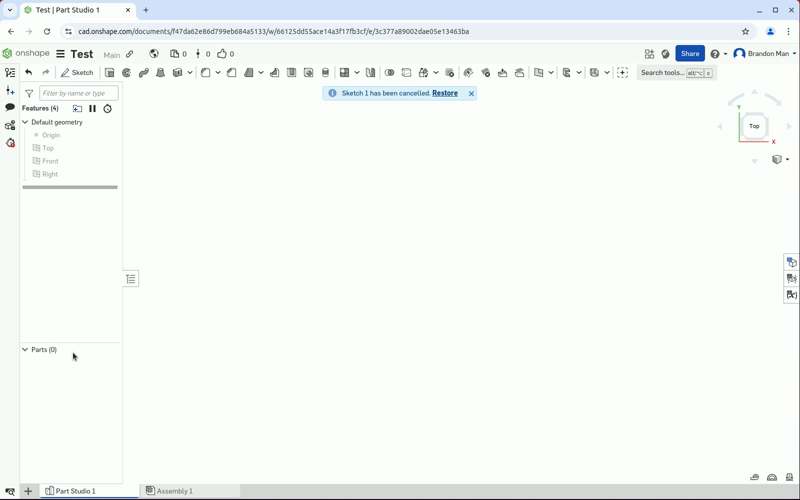
key(up)
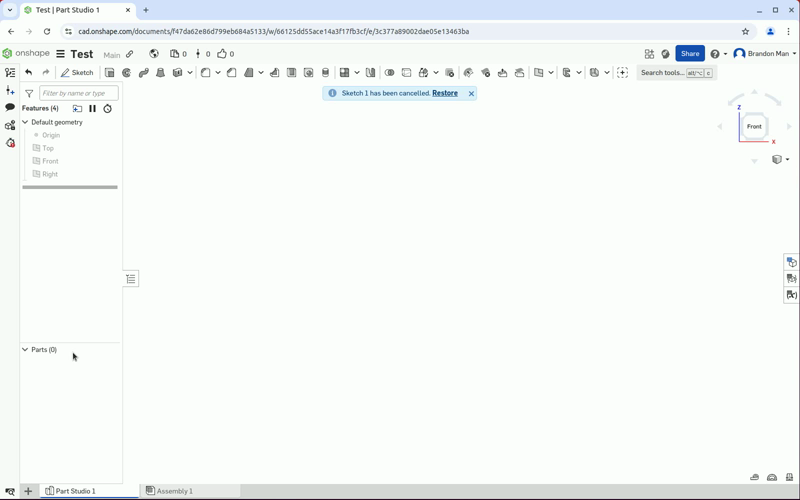
key_up(shift)
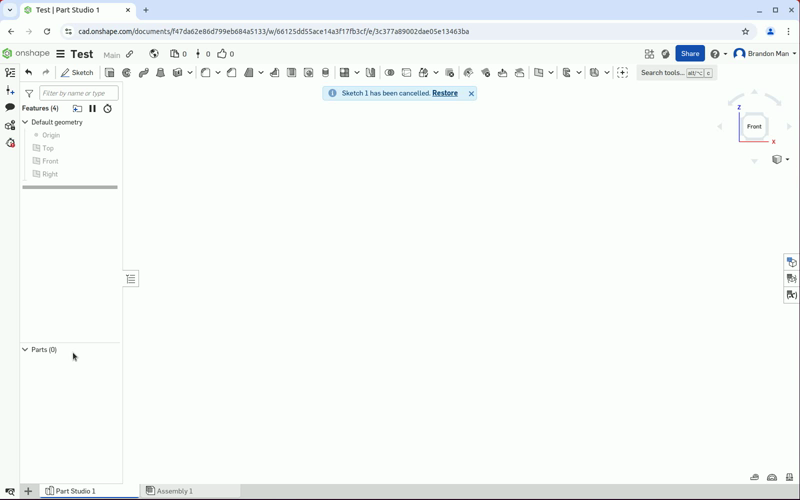
mouse_move(73, 352)
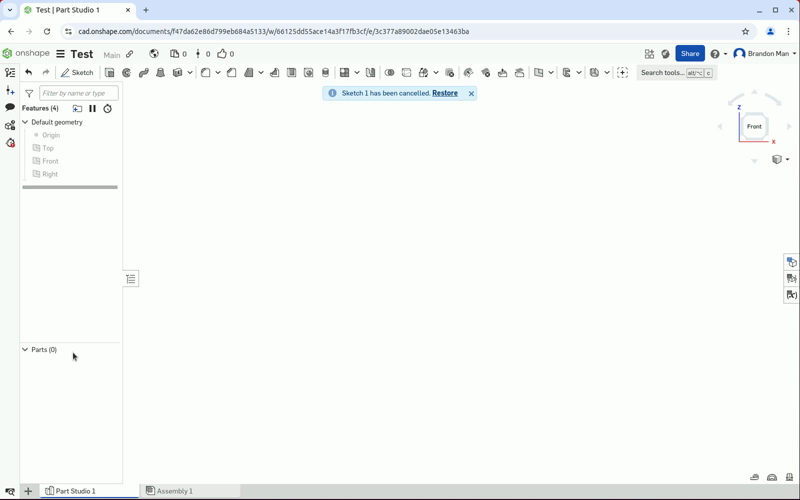
key(shift+y)
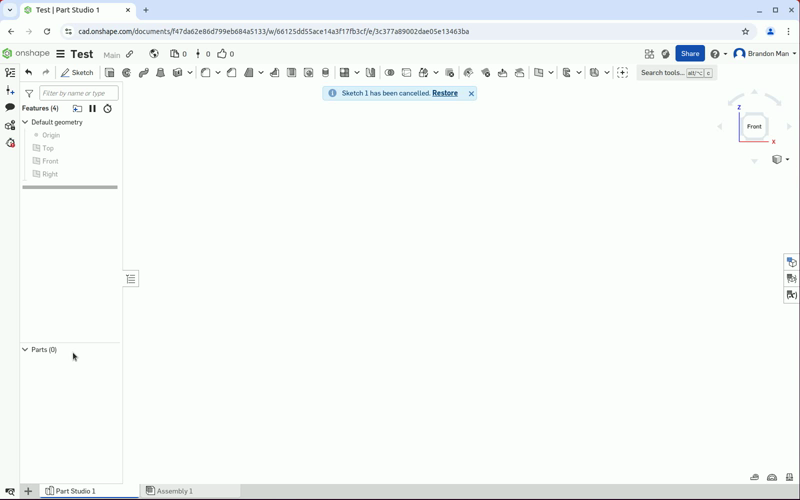
key(shift+s)
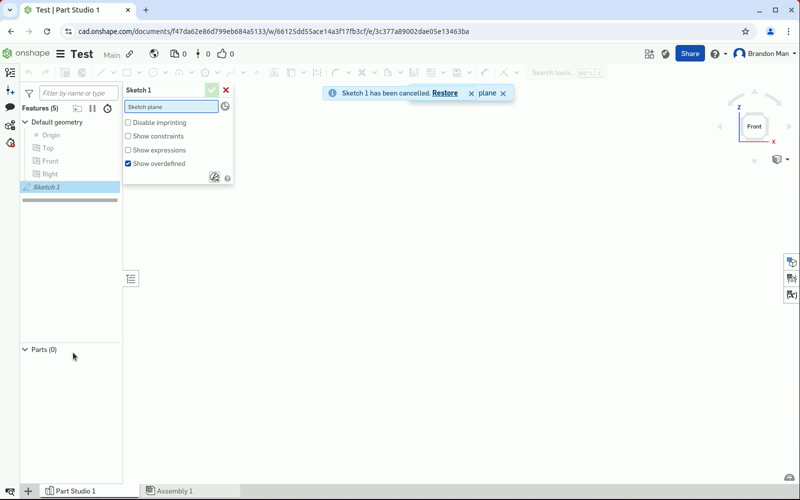
mouse_move(73, 163)
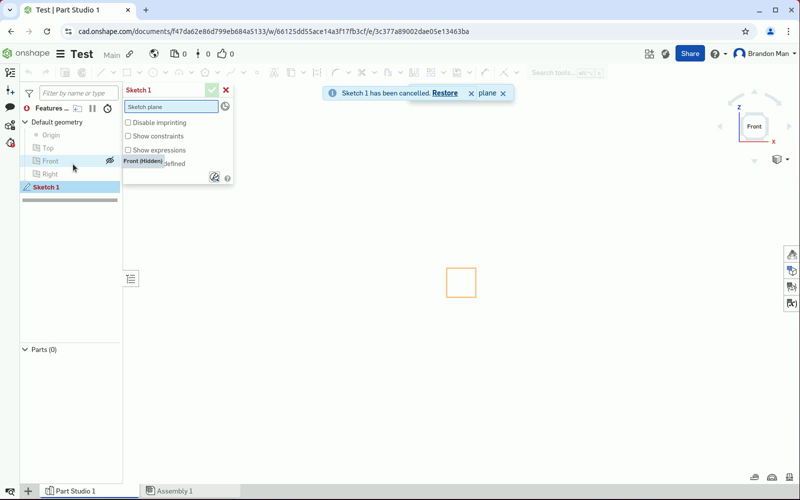
click(73, 163)
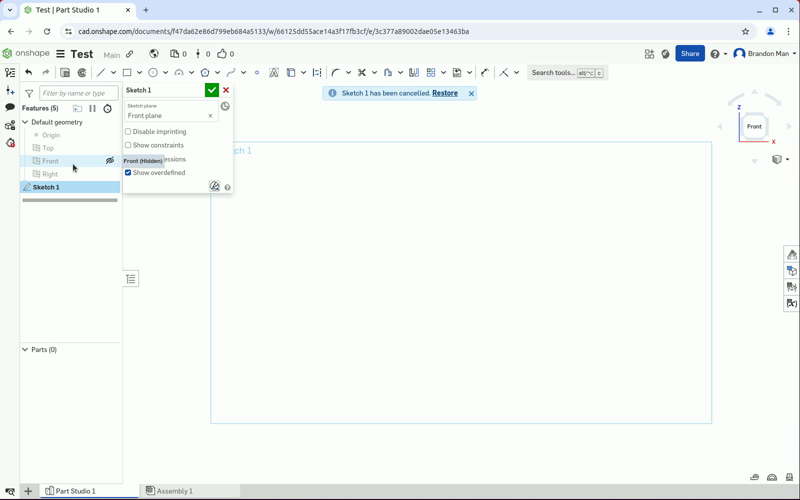
mouse_move(73, 352)
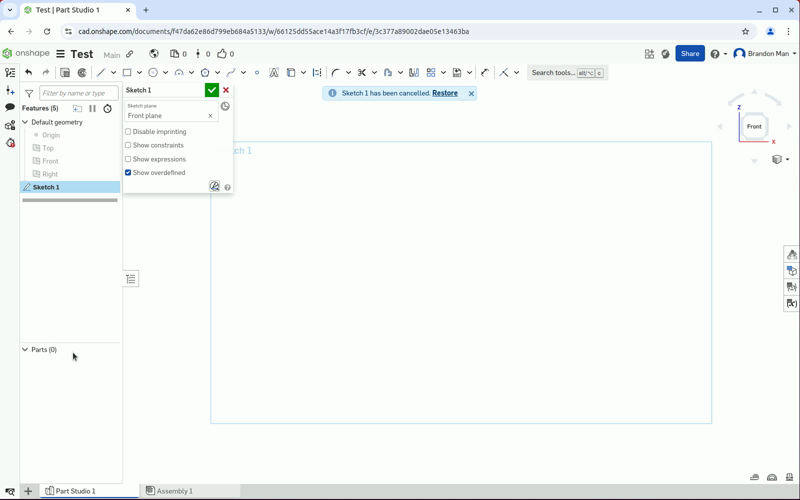
key(y)
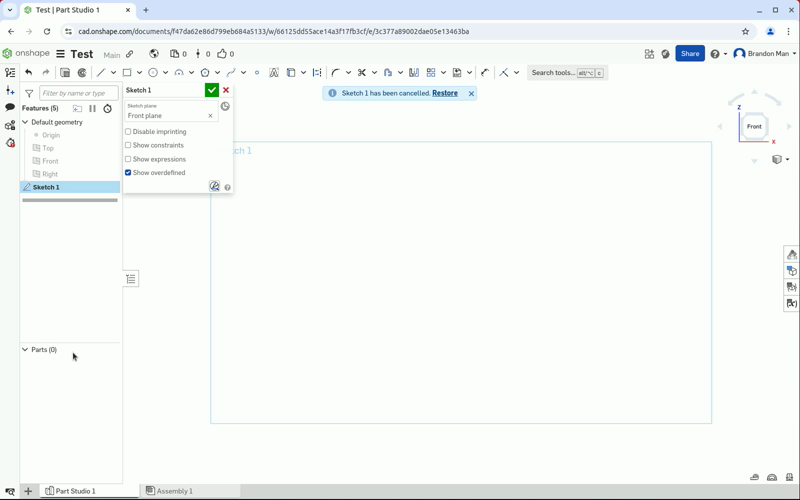
key(a)
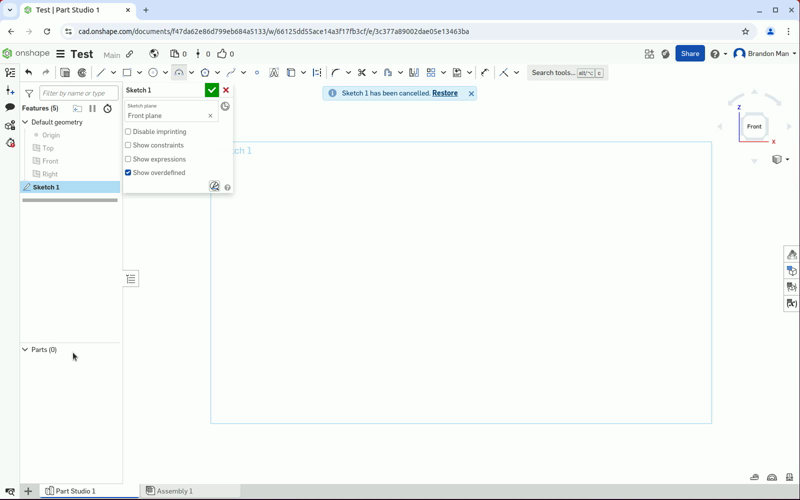
key_down(shift)
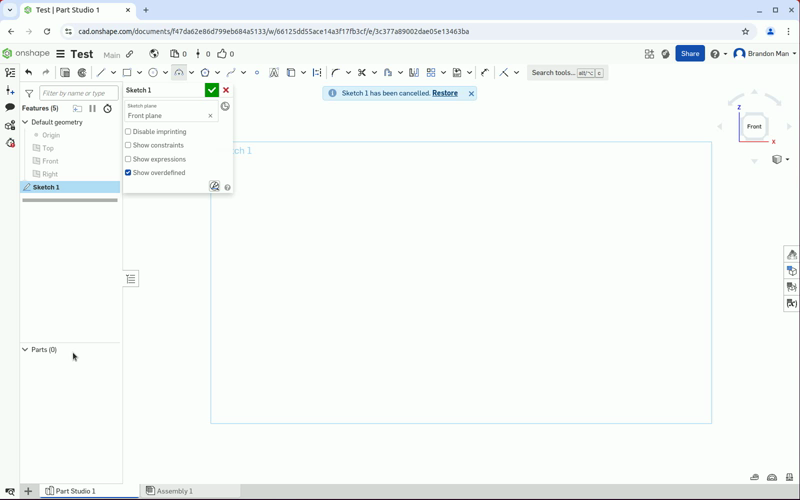
mouse_move(506, 212)
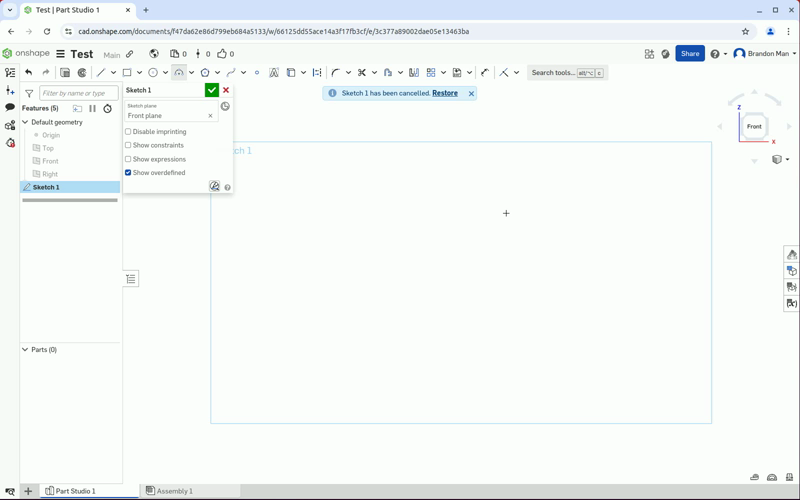
click(506, 212)
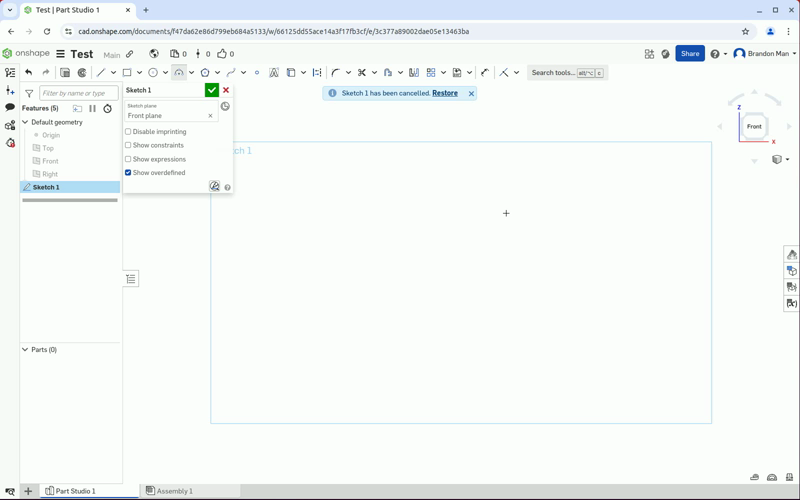
key_up(shift)
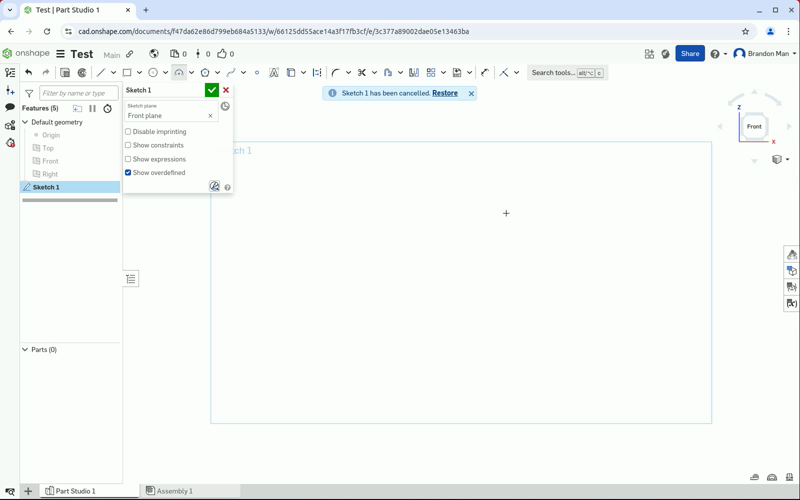
key_down(shift)
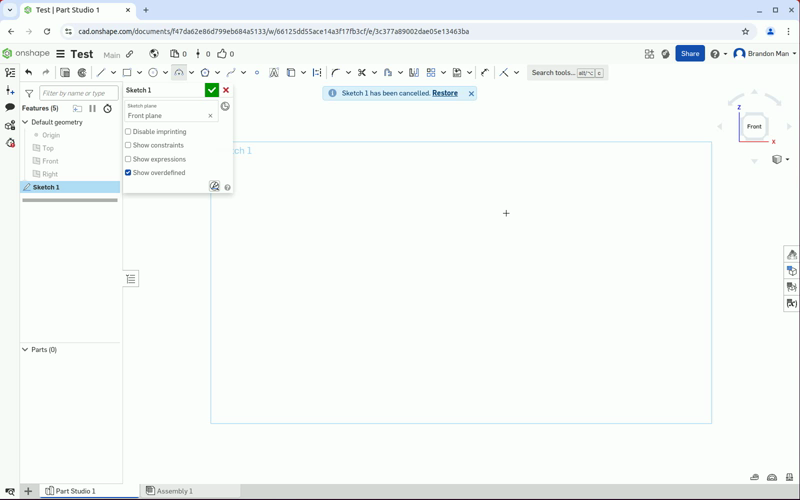
mouse_move(536, 212)
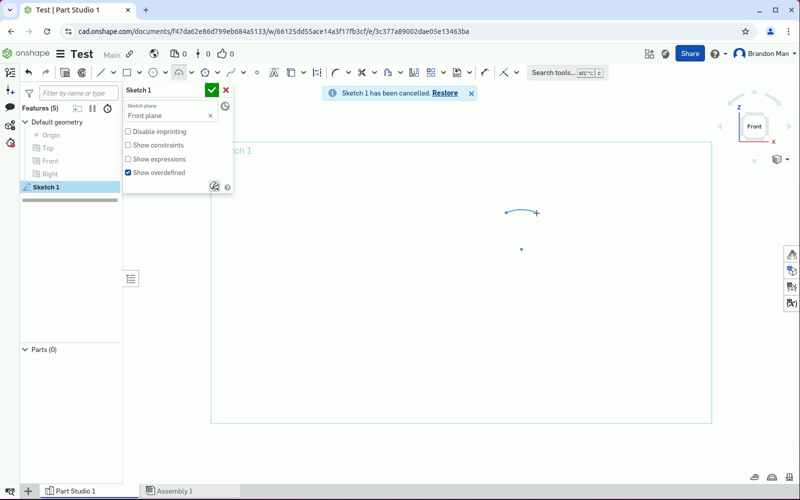
click(536, 212)
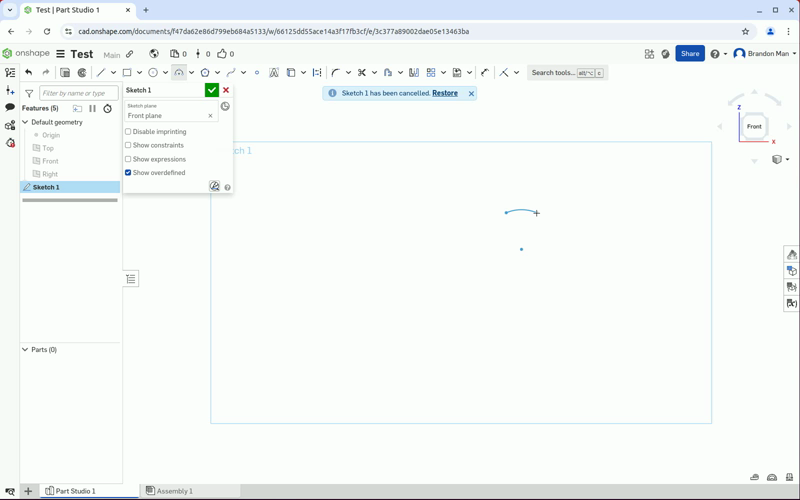
mouse_move(521, 220)
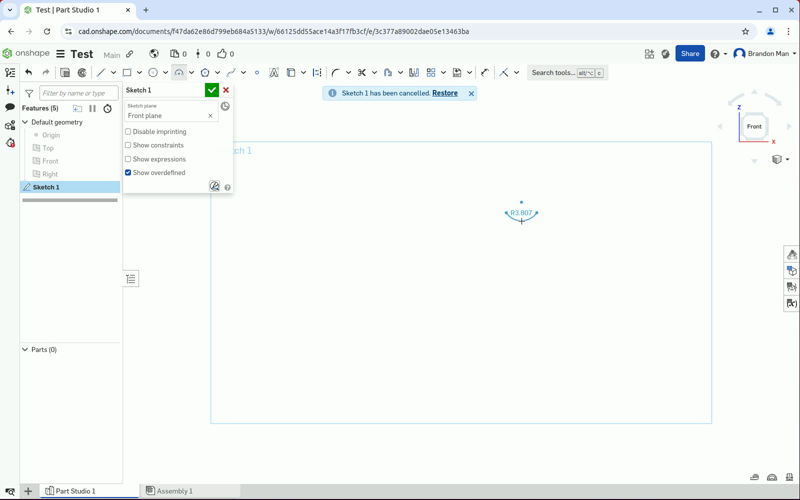
click(521, 220)
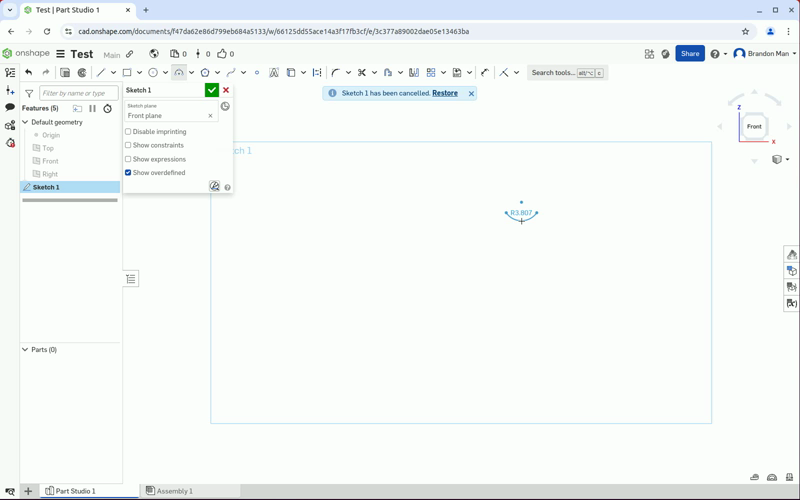
key_up(shift)
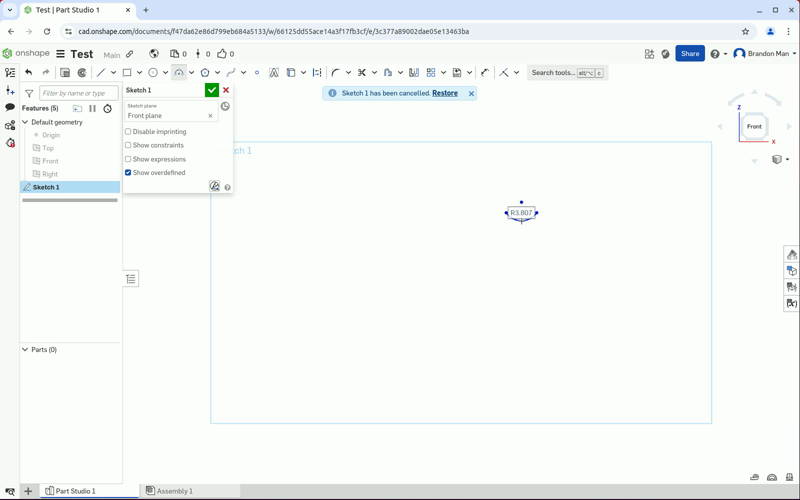
key(esc)
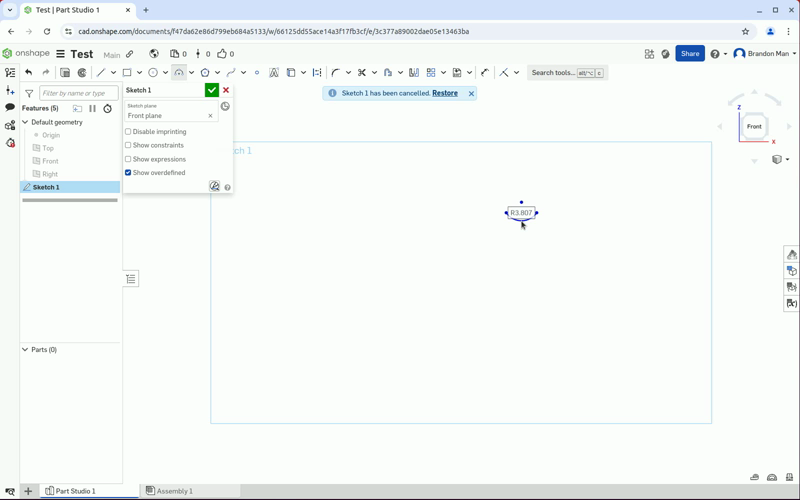
key(l)
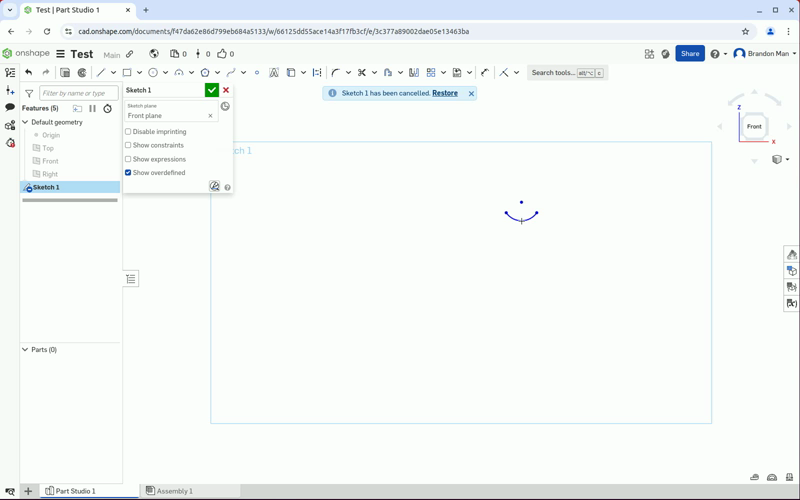
mouse_move(536, 212)
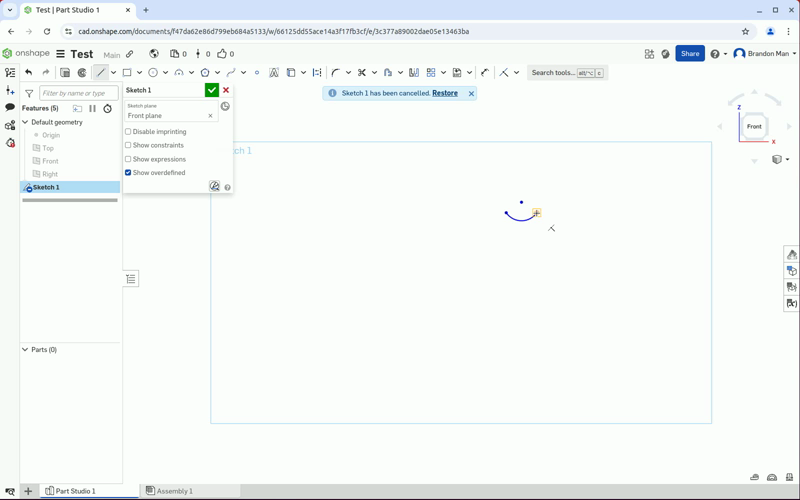
click(536, 212)
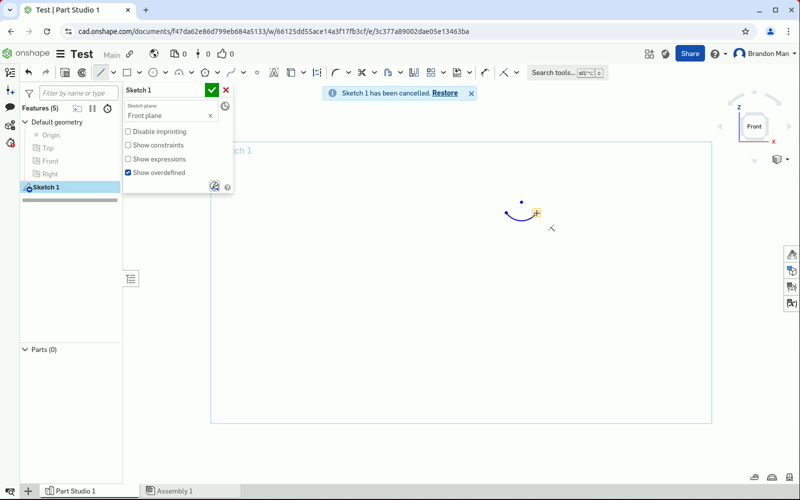
mouse_move(566, 212)
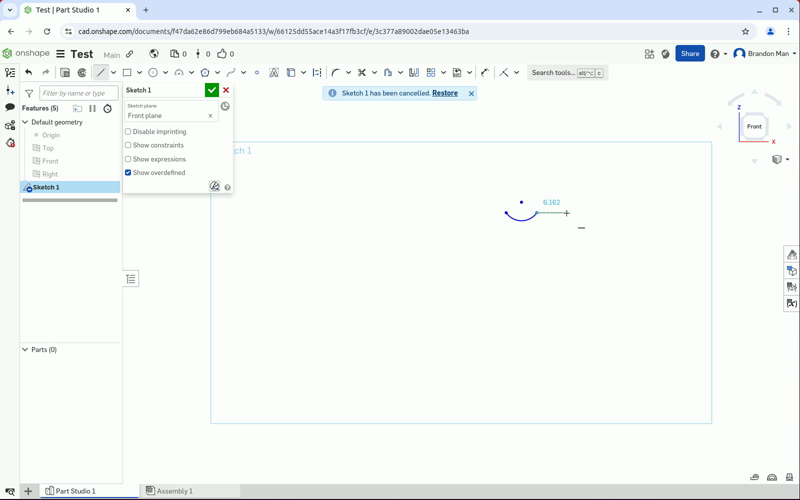
key_down(shift)
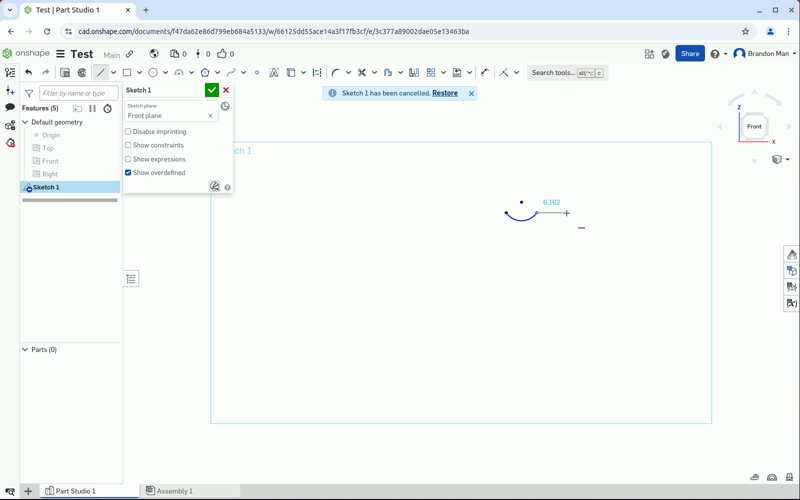
mouse_move(506, 212)
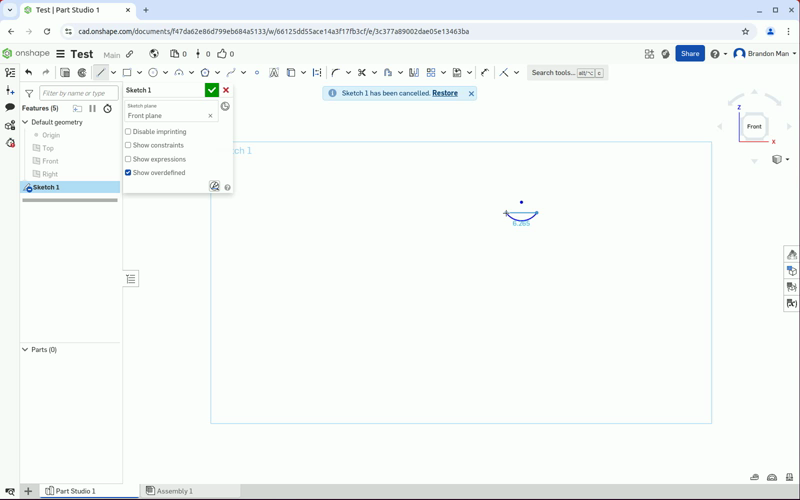
key_up(shift)
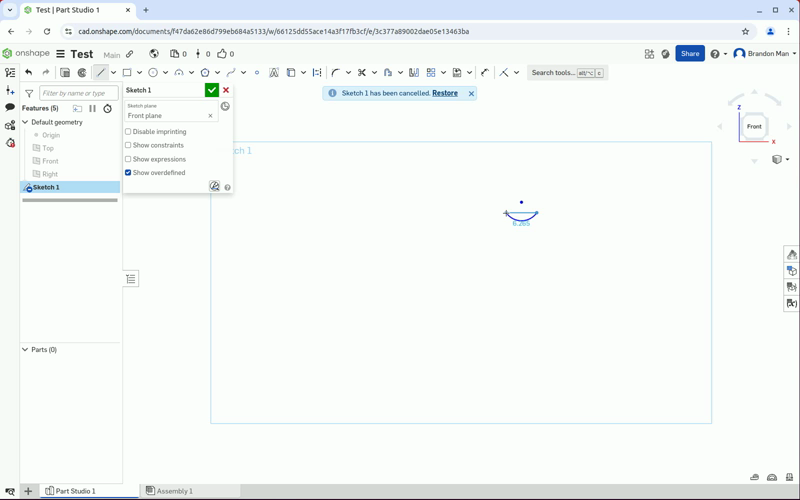
click(506, 212)
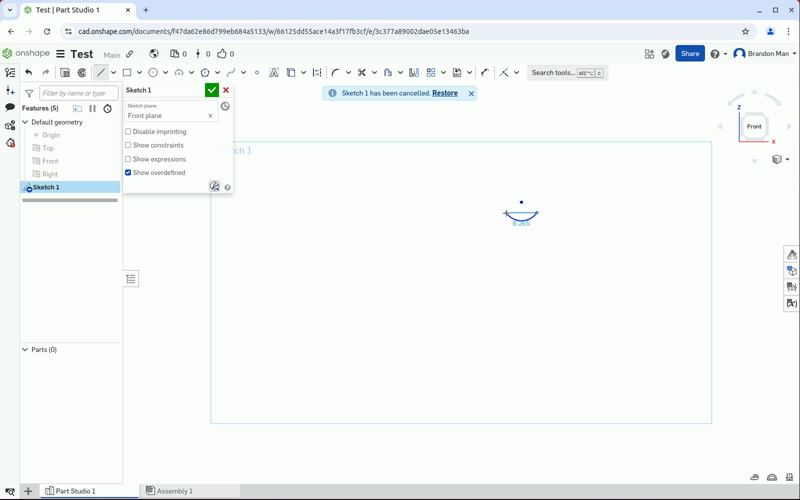
key(esc)
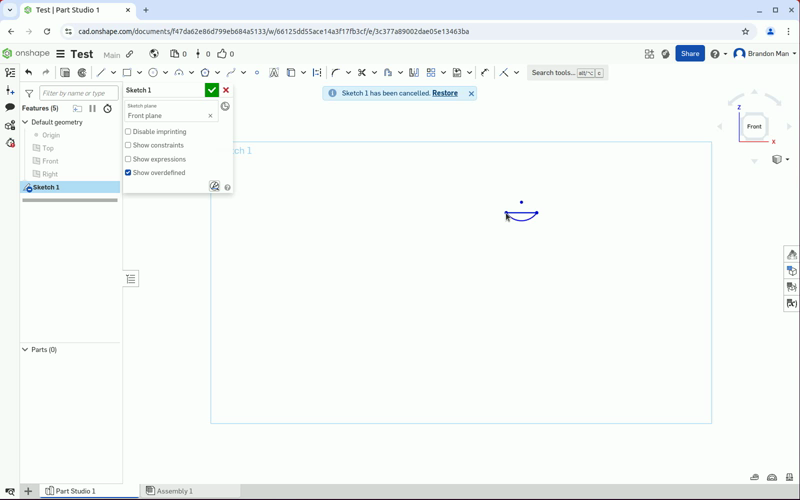
mouse_move(519, 219)
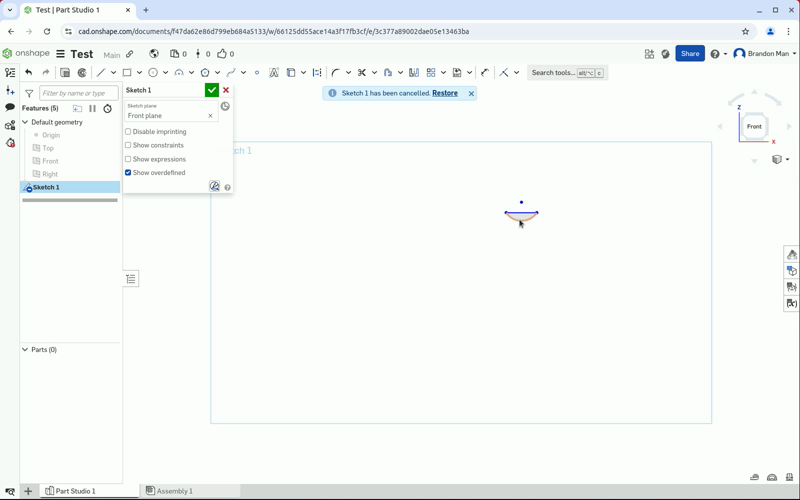
scroll(6)
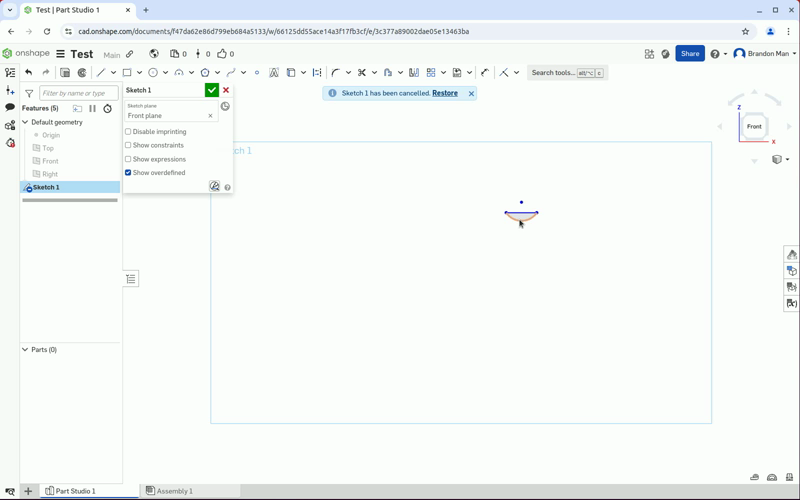
scroll(6)
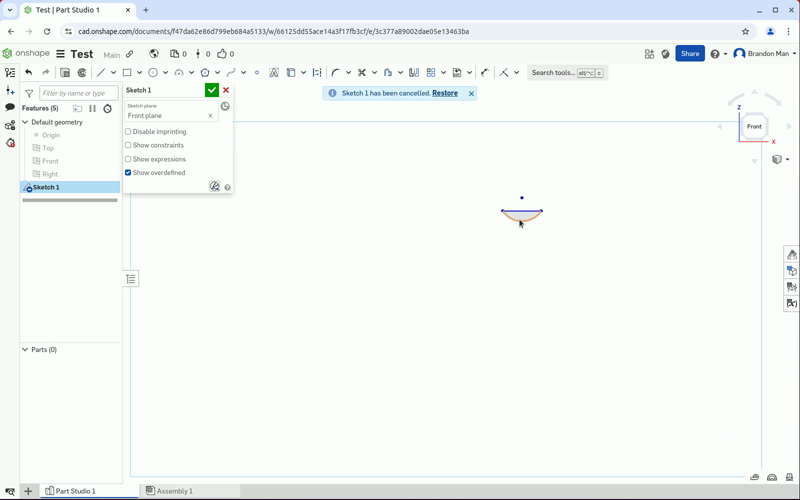
scroll(6)
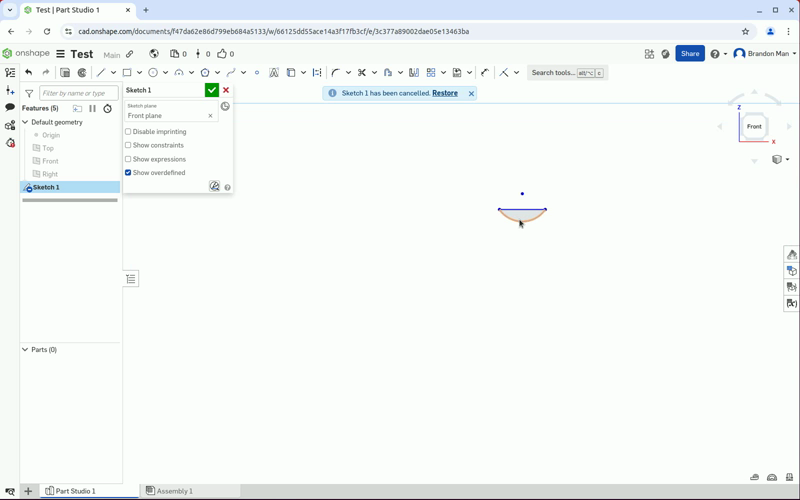
scroll(6)
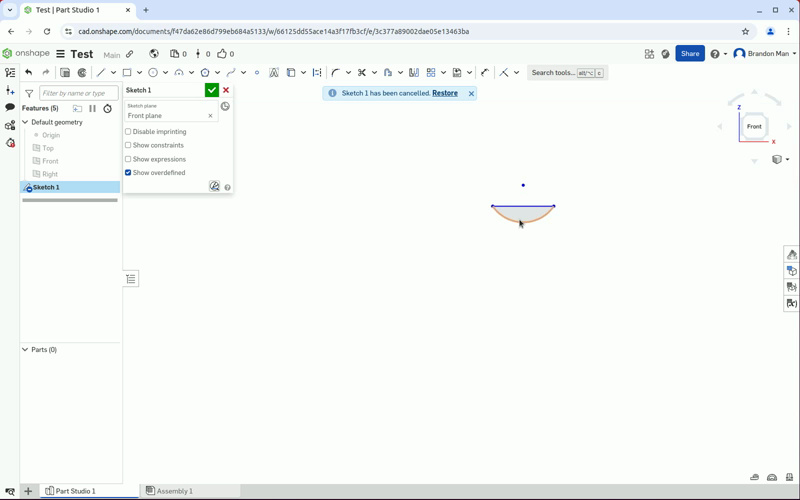
scroll(6)
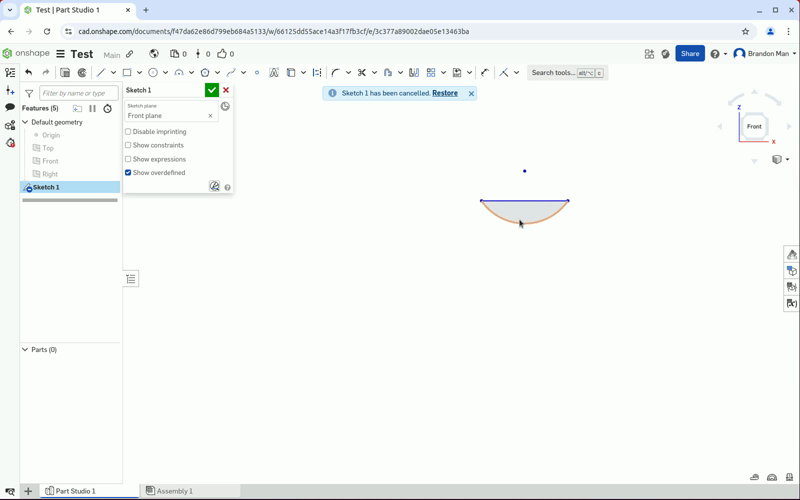
scroll(6)
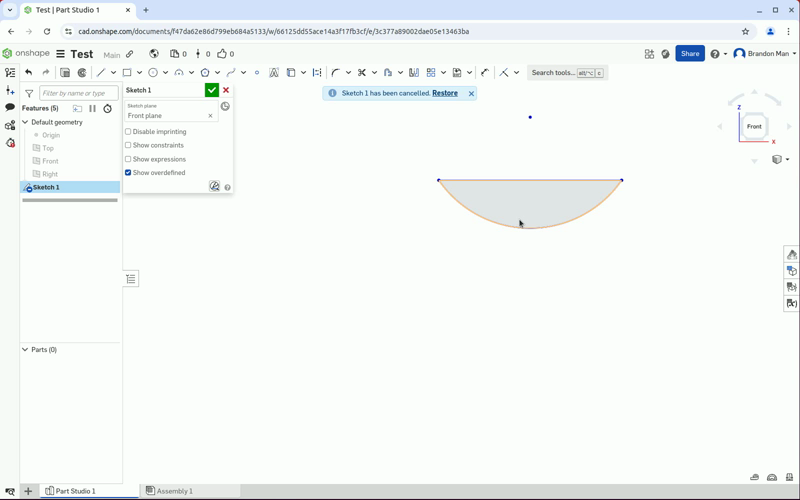
scroll(6)
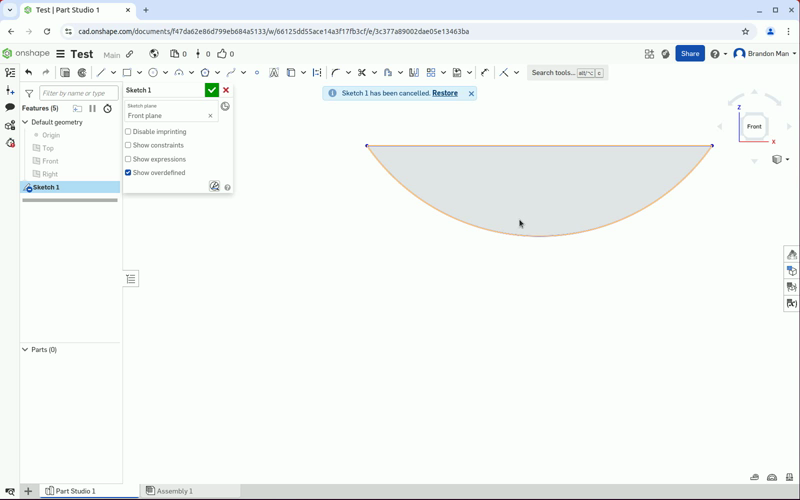
click(519, 219)
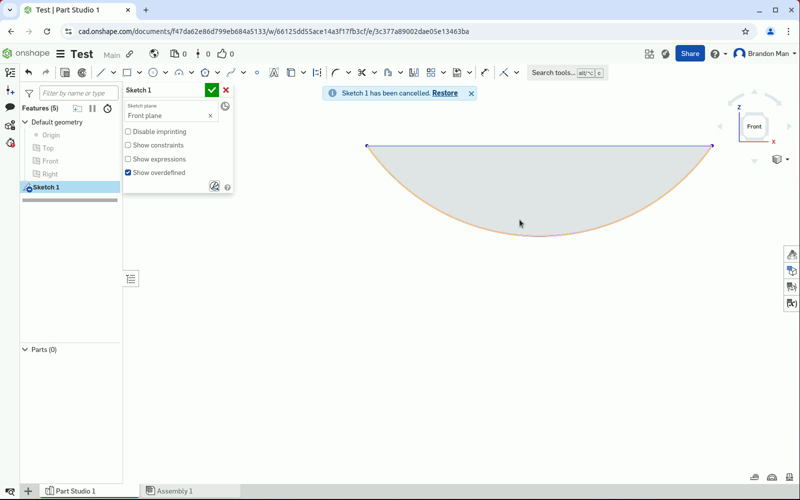
scroll(-6)
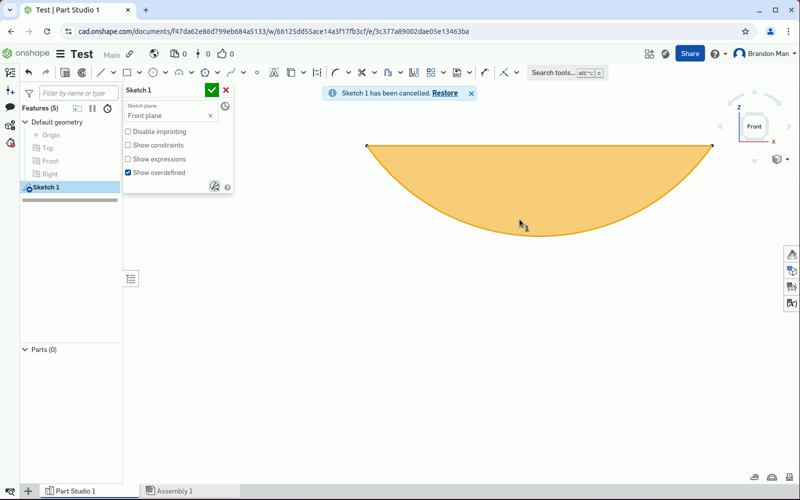
scroll(-6)
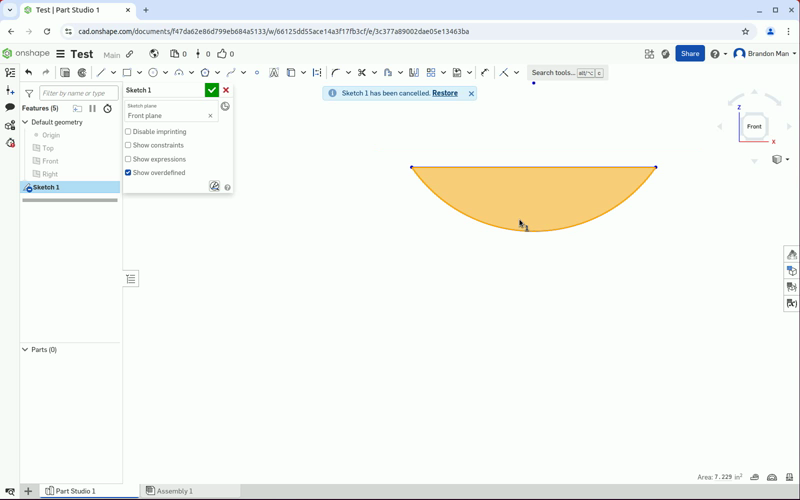
scroll(-6)
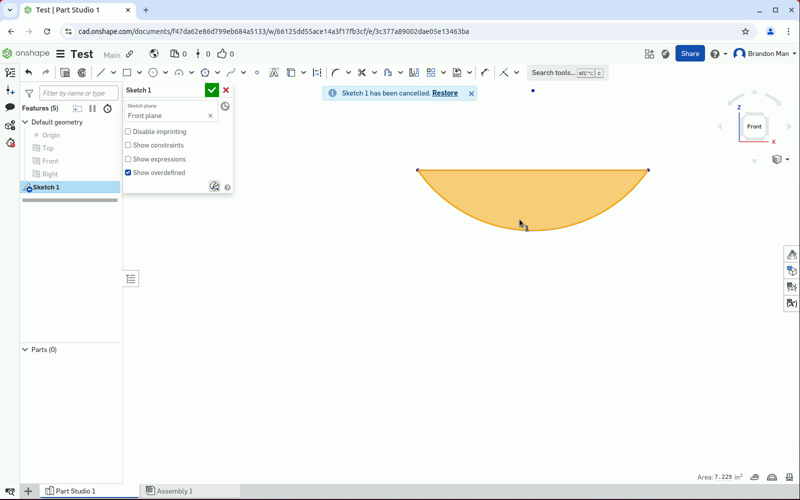
scroll(-6)
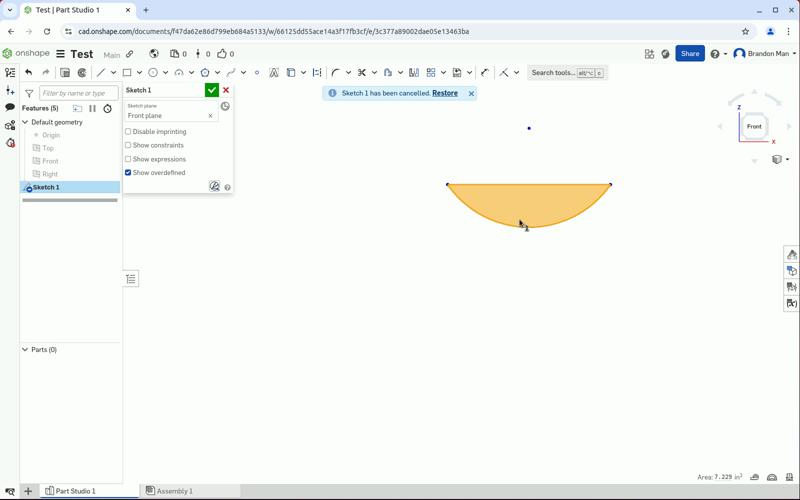
scroll(-6)
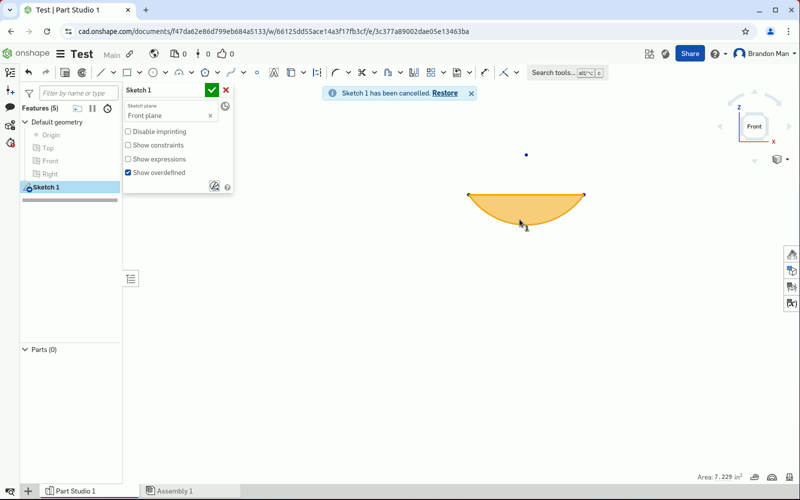
scroll(-6)
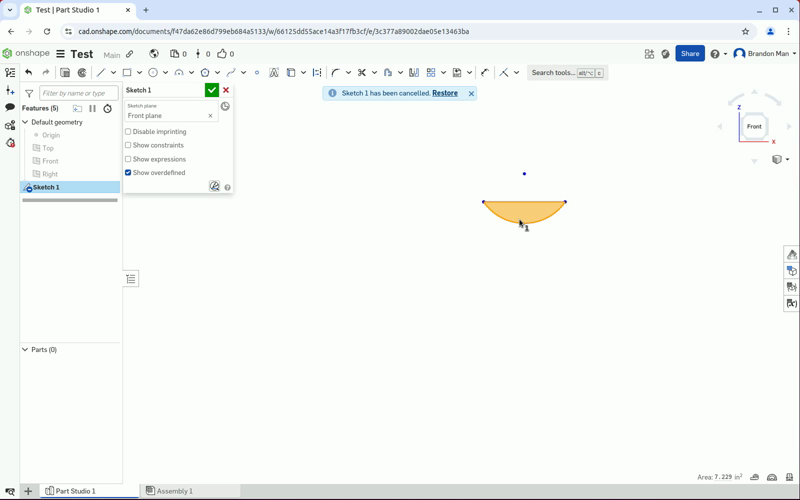
scroll(-6)
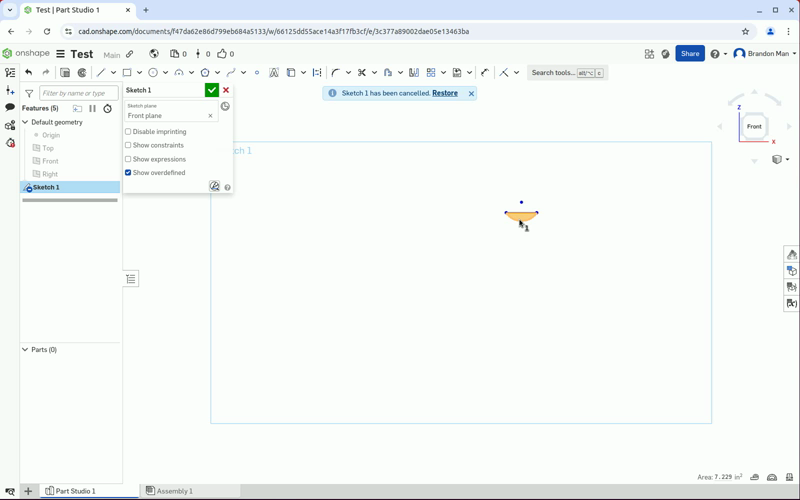
mouse_move(73, 352)
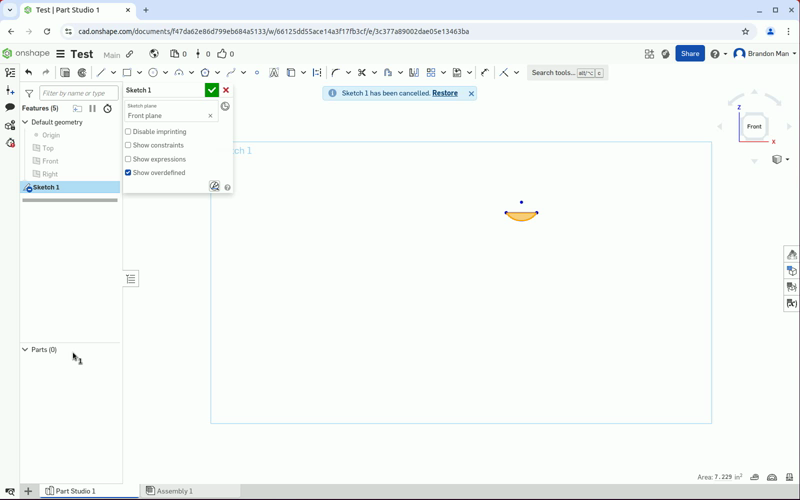
key(shift+y)
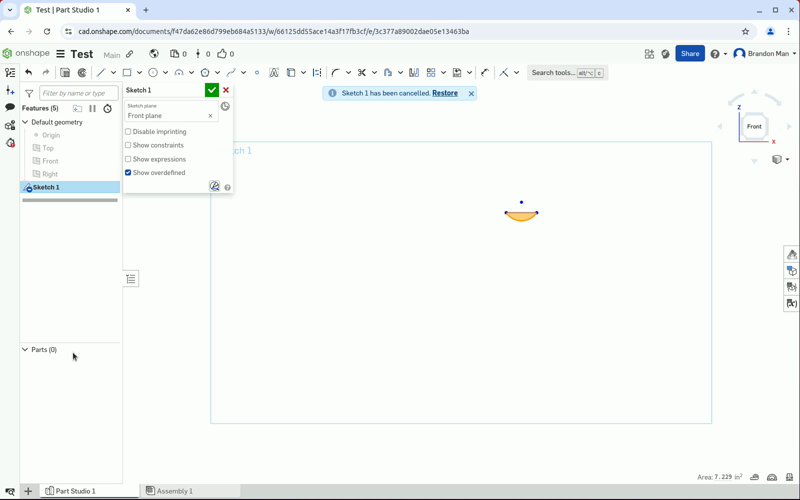
key(shift+e)
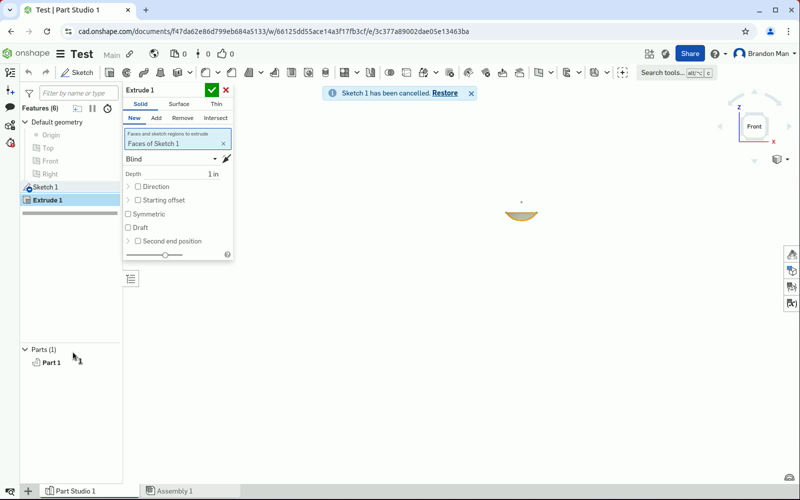
mouse_move(143, 106)
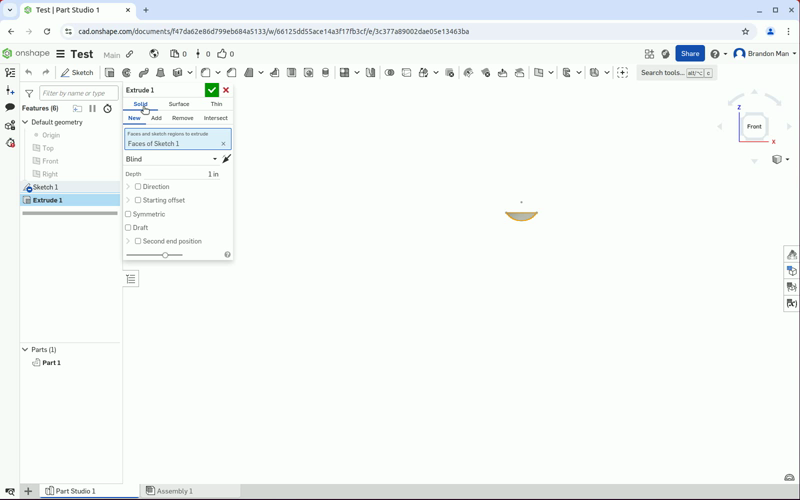
click(143, 106)
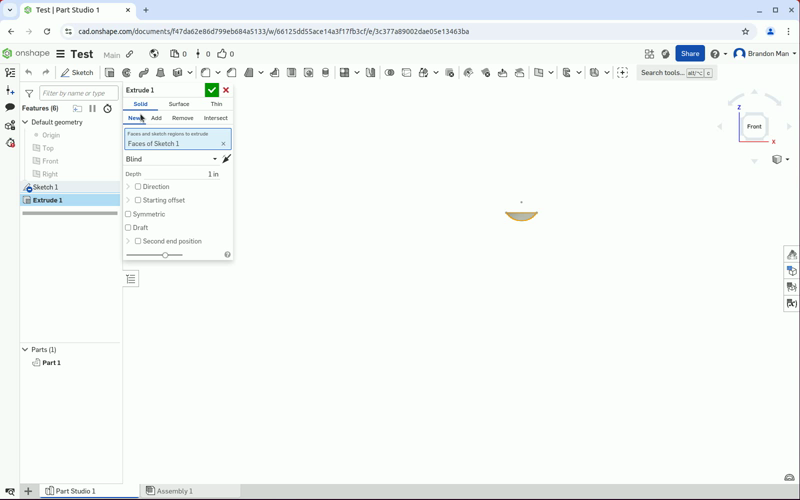
mouse_move(137, 120)
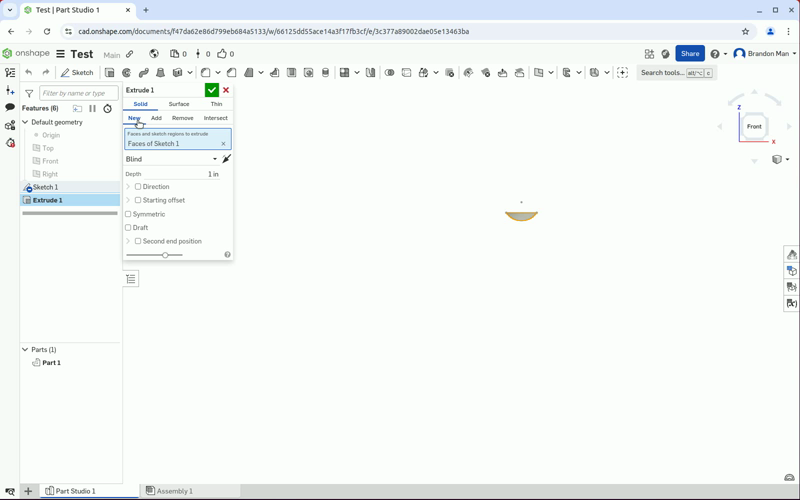
click(137, 120)
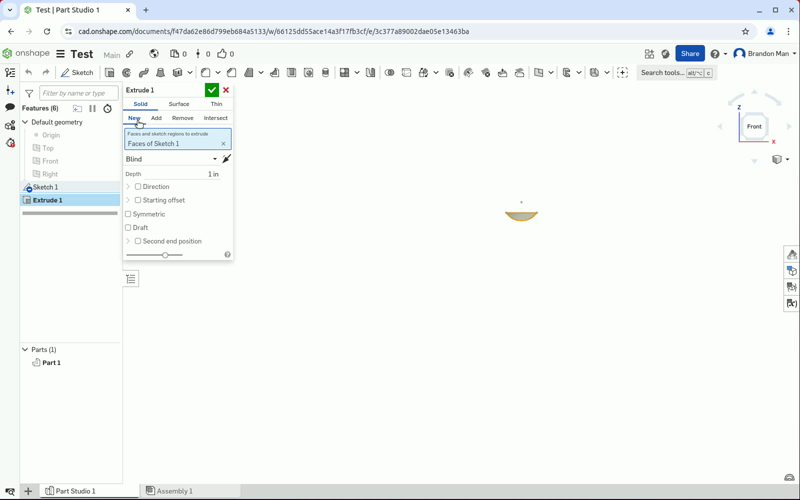
key(tab, 4)
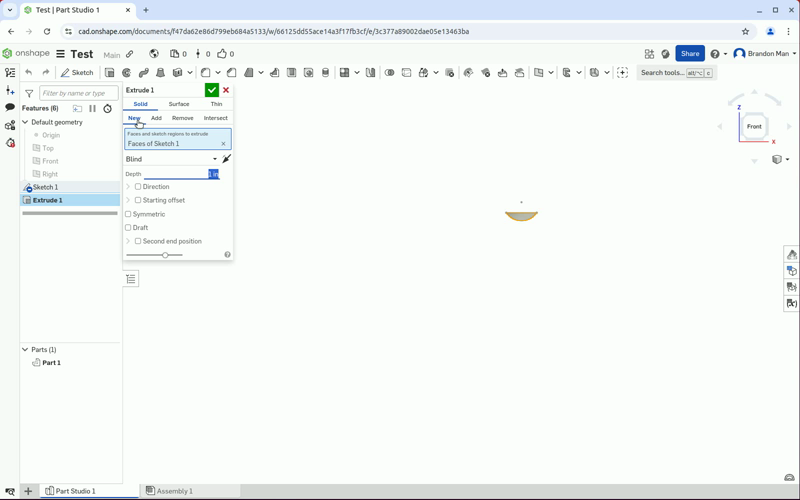
text(23.59)
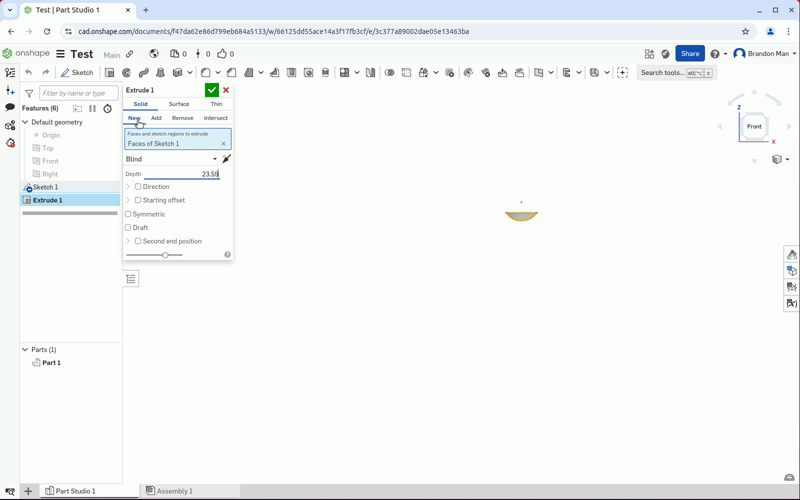
key(tab, 3)
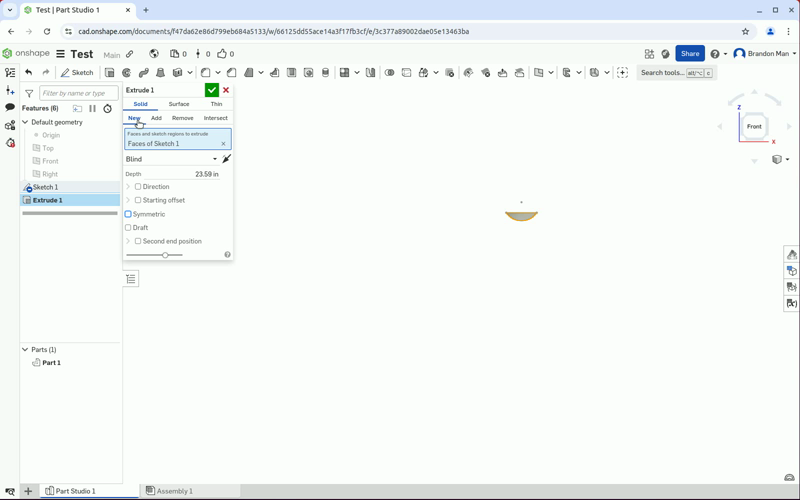
key(space)
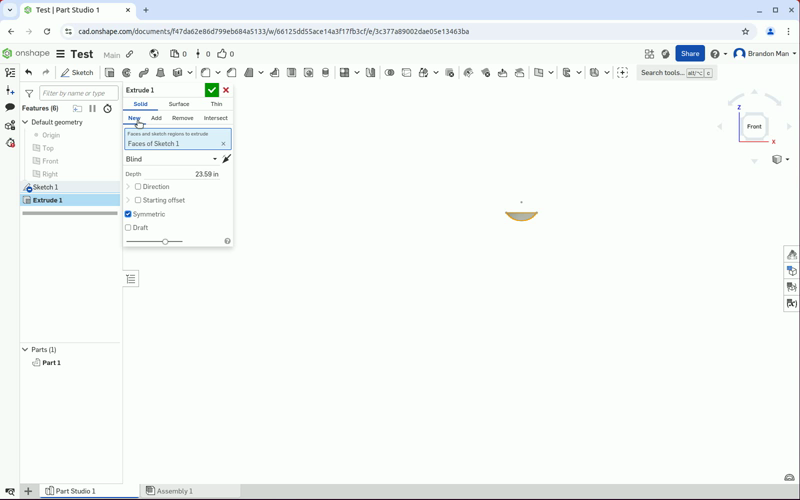
key(enter)
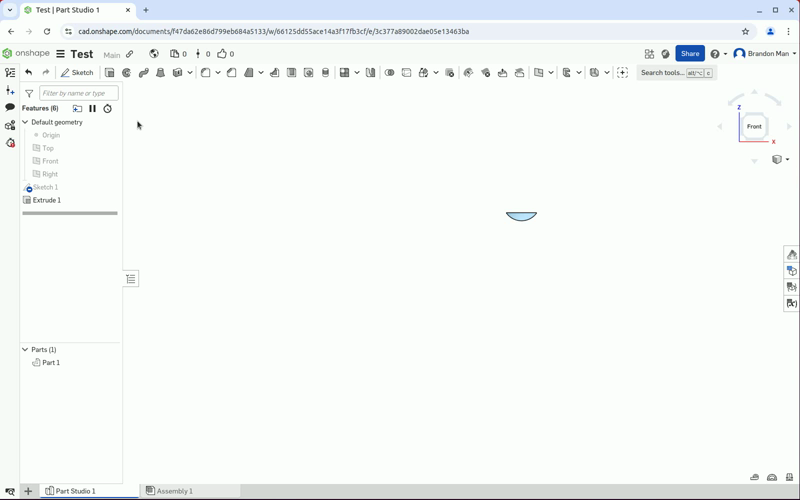
key(shift+h)
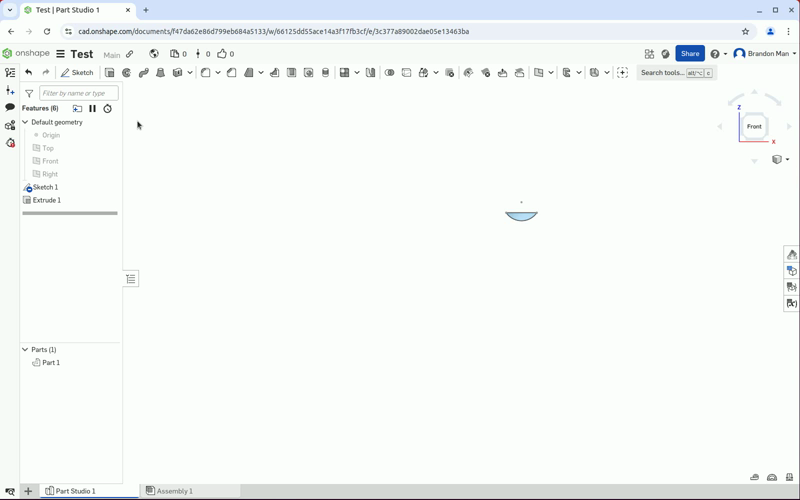
key(shift+h)
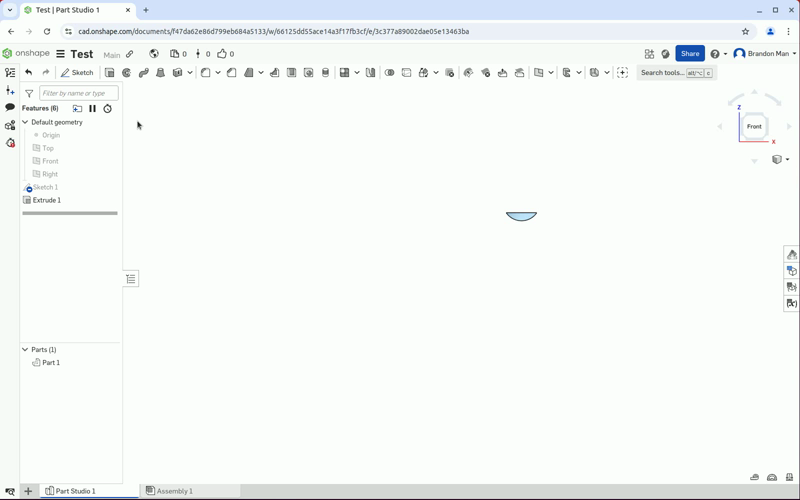
mouse_move(73, 189)
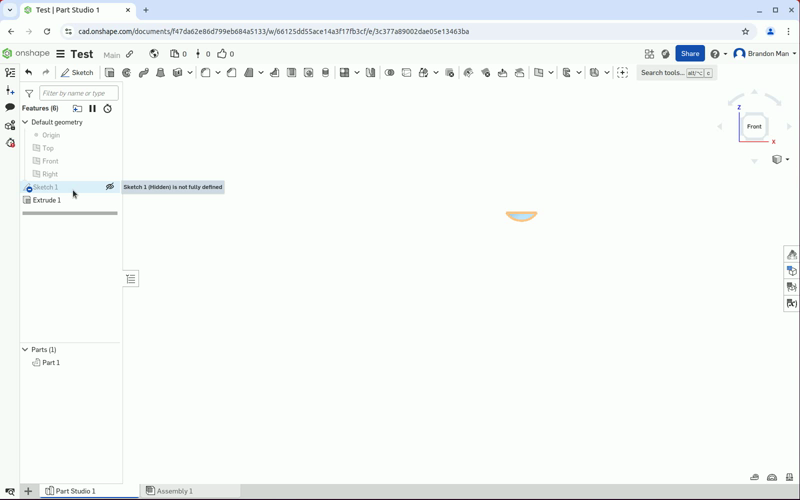
click(73, 189)
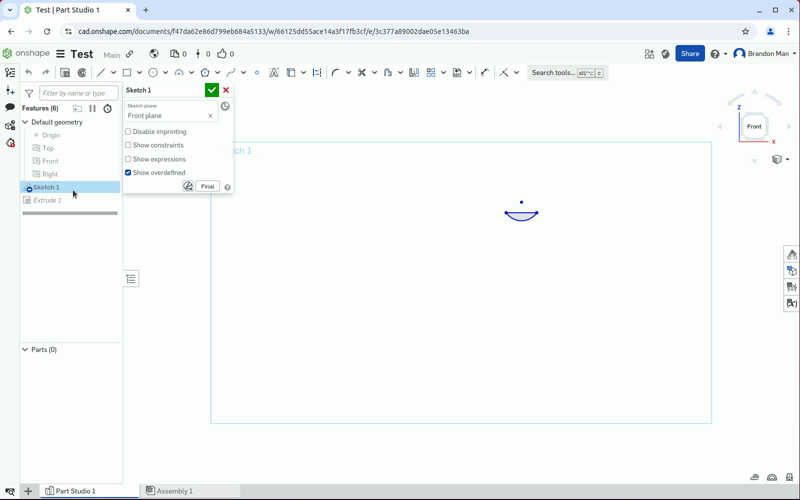
mouse_move(229, 92)
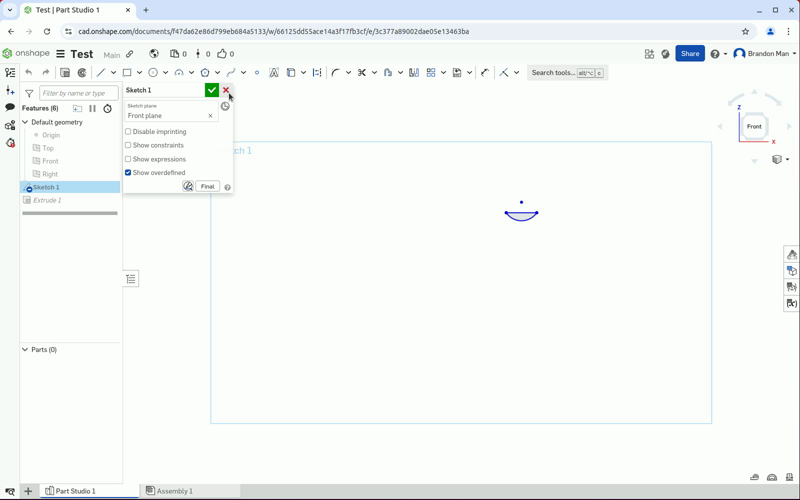
click(229, 92)
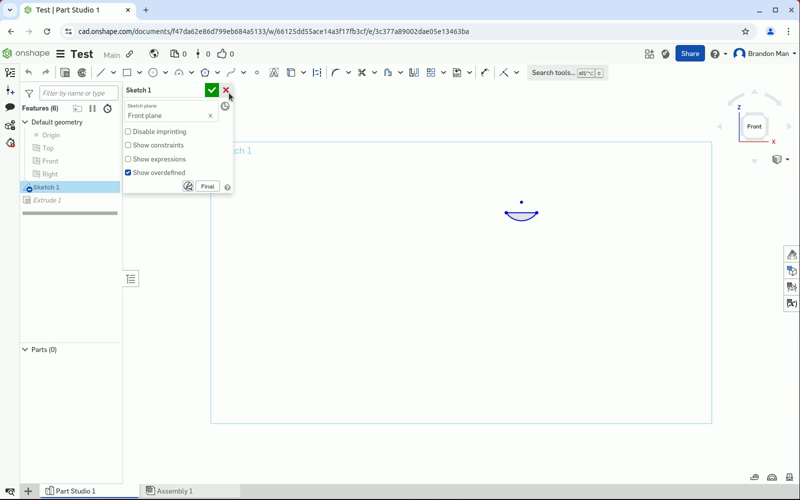
key(shift+s)
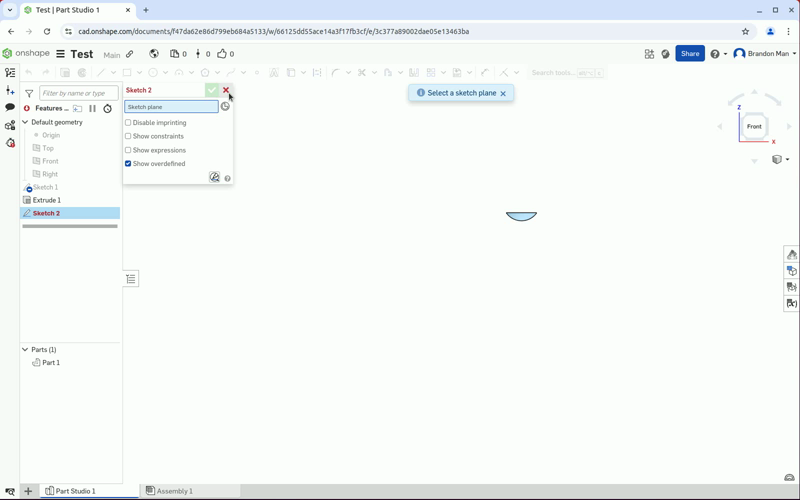
mouse_move(73, 163)
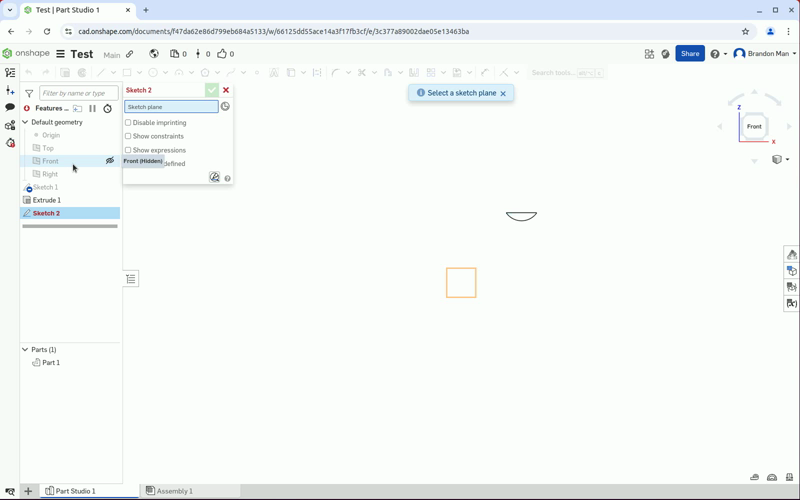
click(73, 163)
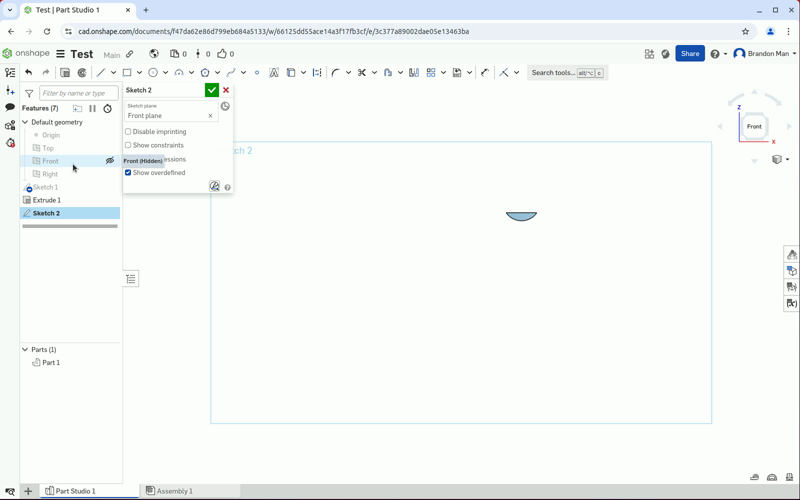
mouse_move(73, 352)
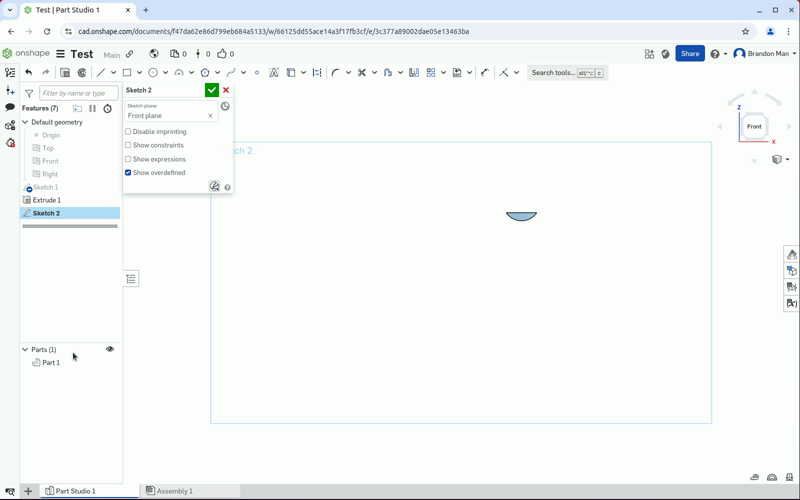
key(y)
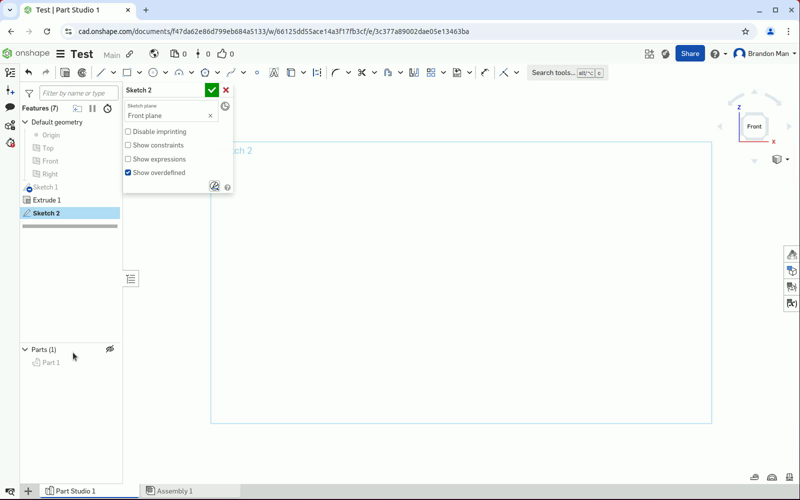
key(l)
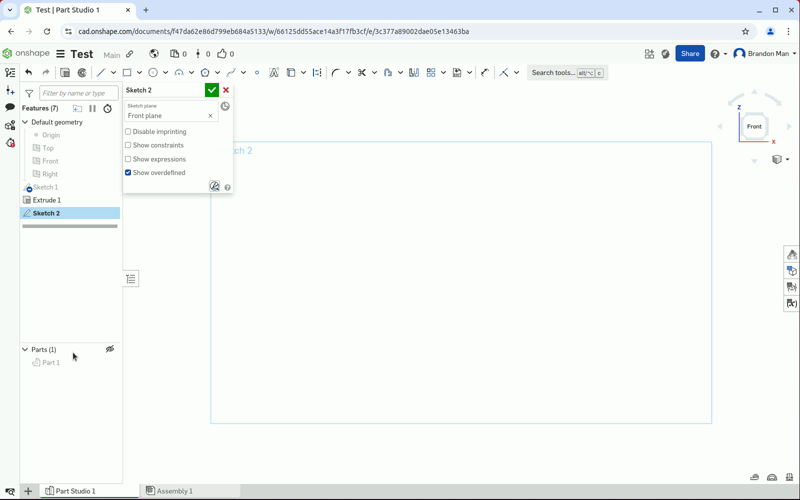
key_down(shift)
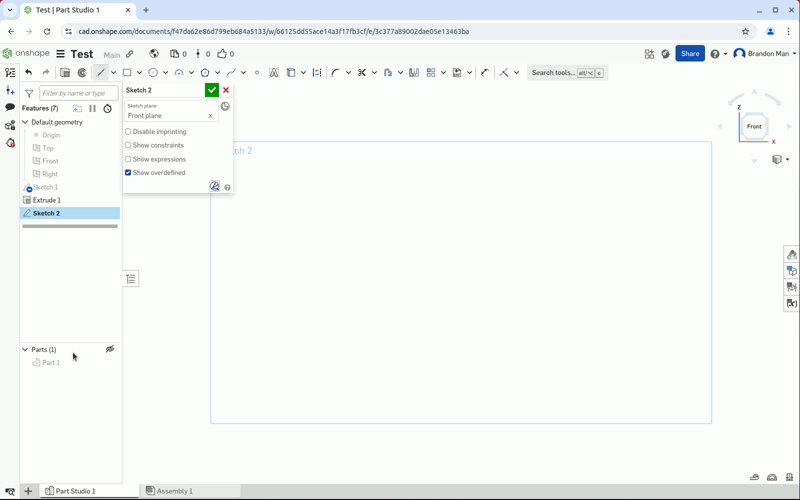
mouse_move(494, 172)
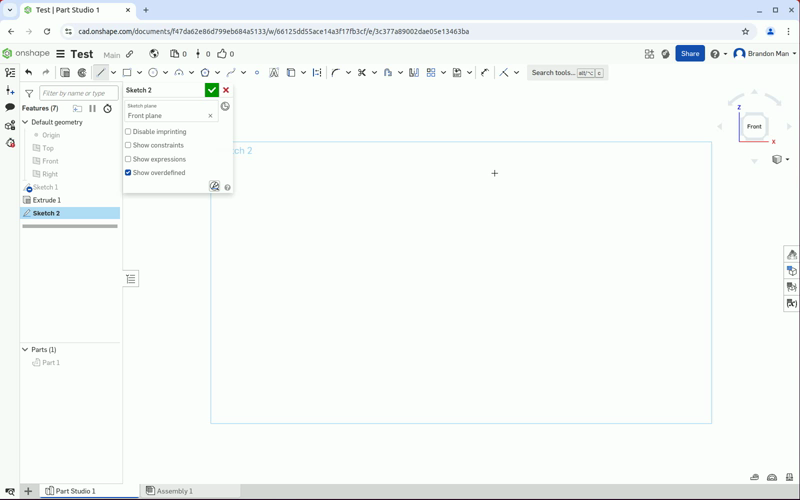
click(494, 172)
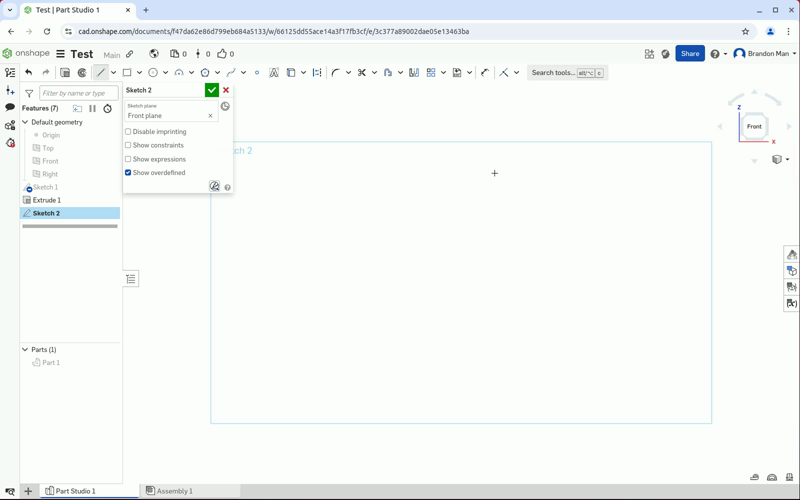
key_up(shift)
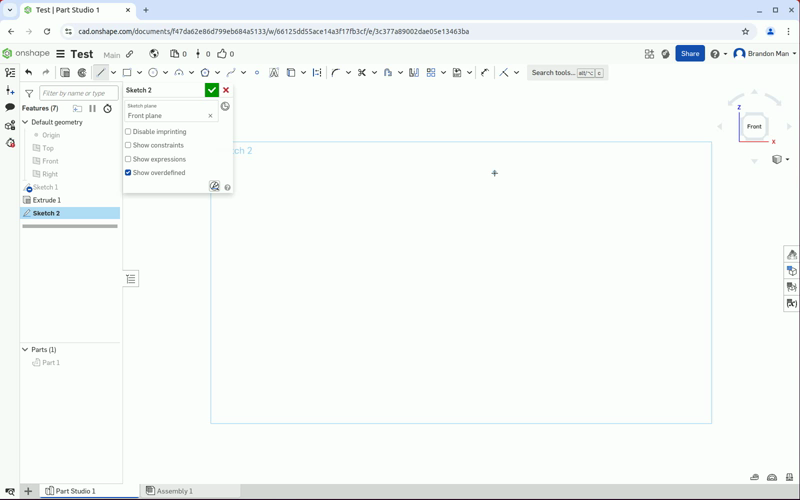
key_down(shift)
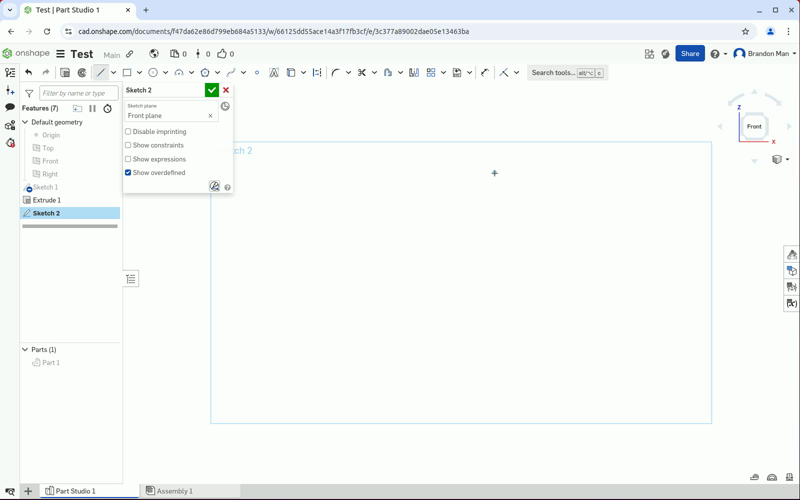
mouse_move(524, 172)
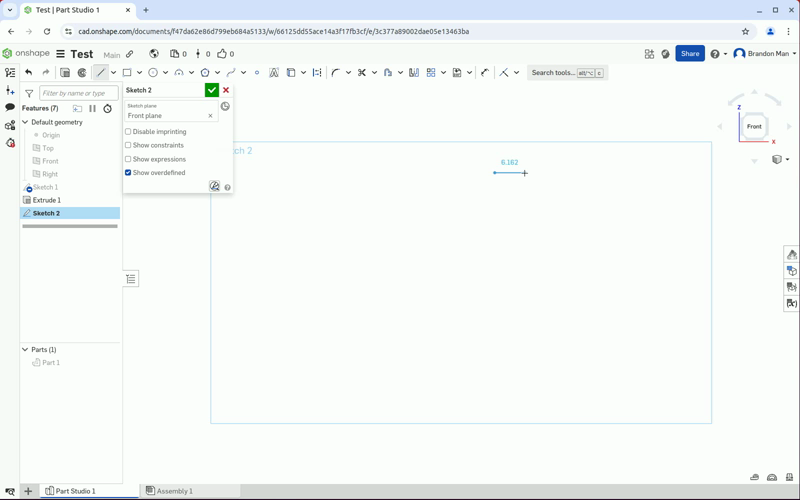
mouse_move(504, 178)
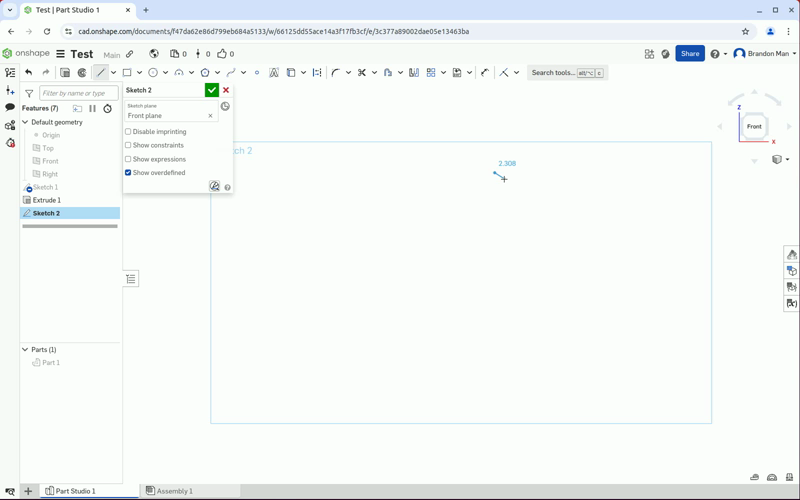
click(504, 178)
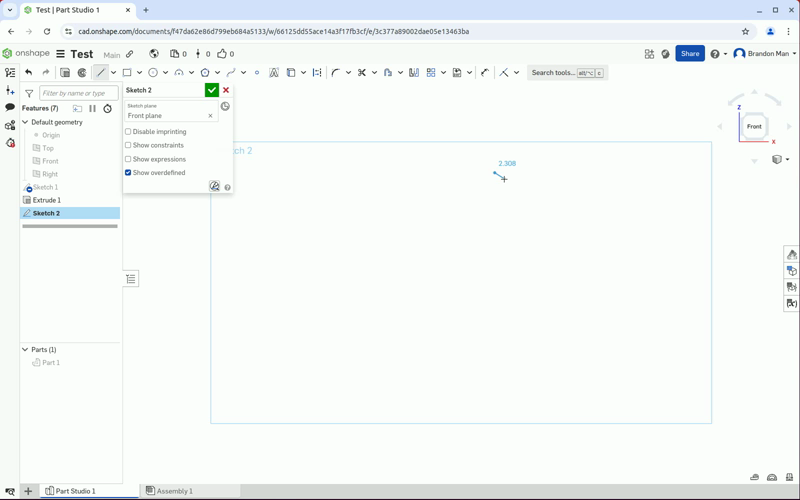
key_up(shift)
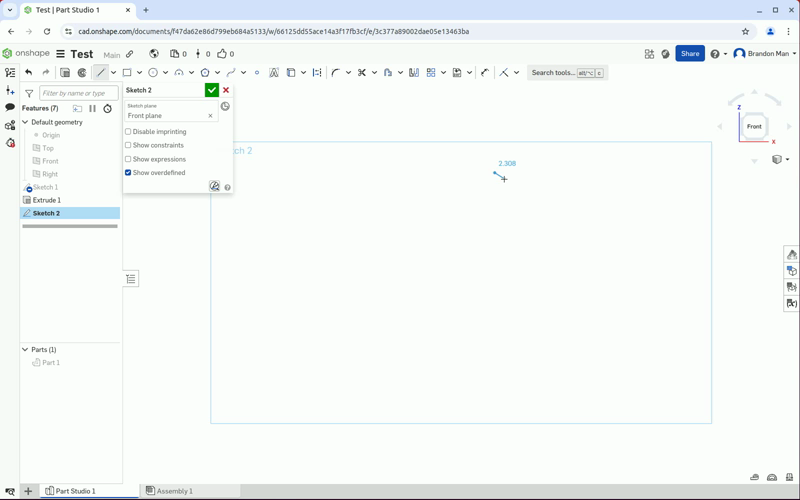
key_down(shift)
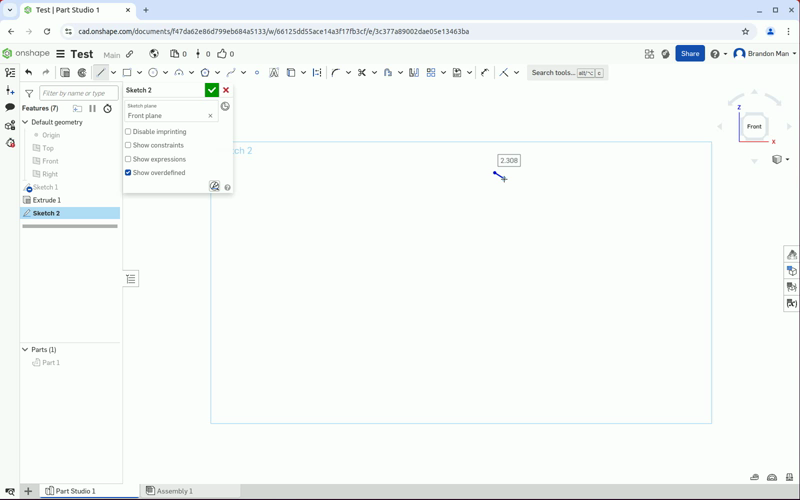
mouse_move(534, 178)
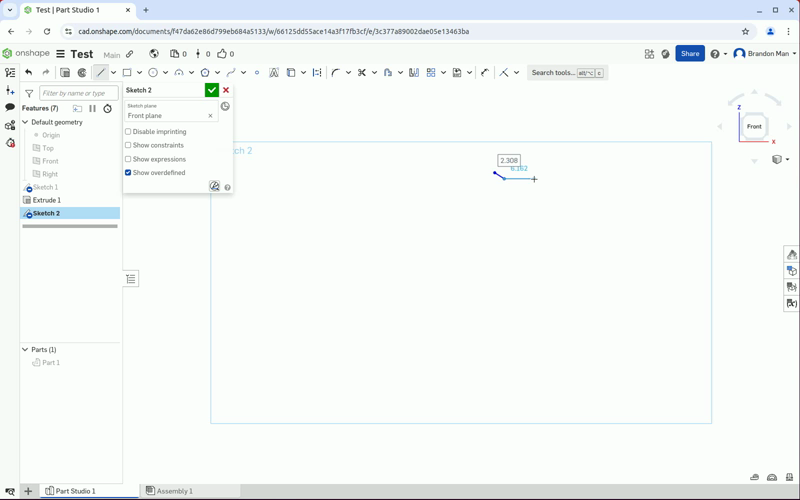
mouse_move(537, 178)
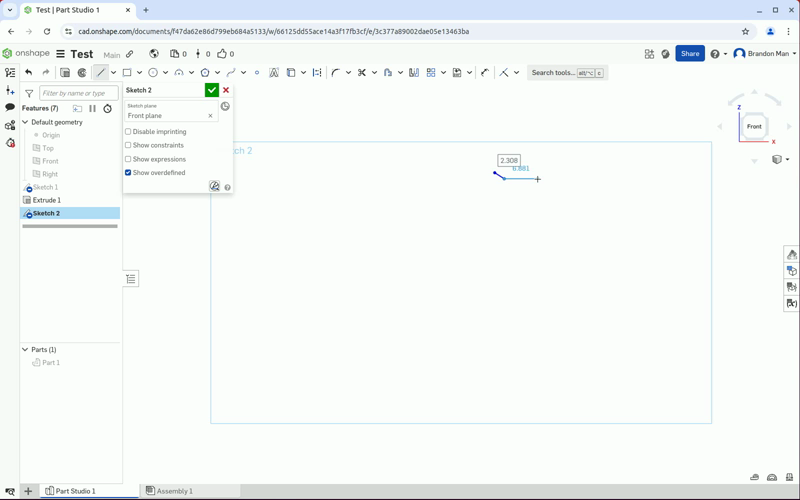
click(537, 178)
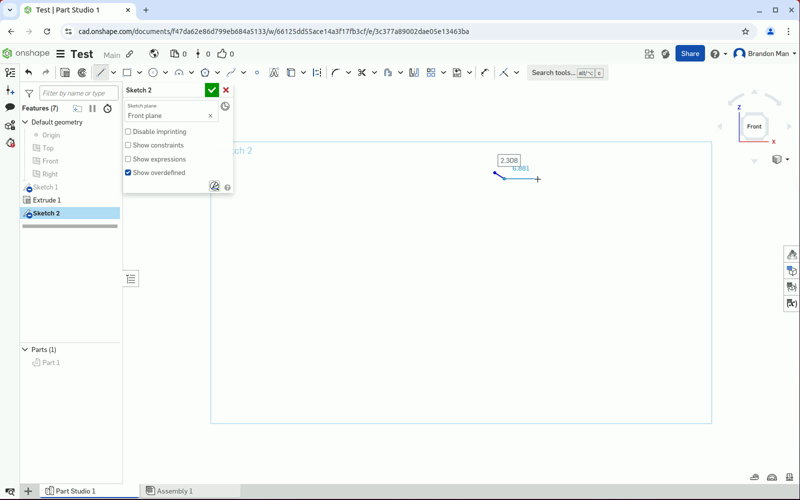
key_up(shift)
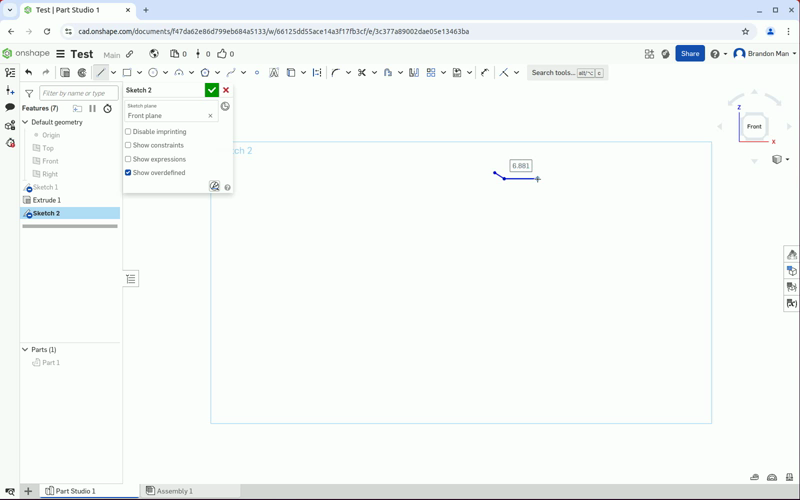
key_down(shift)
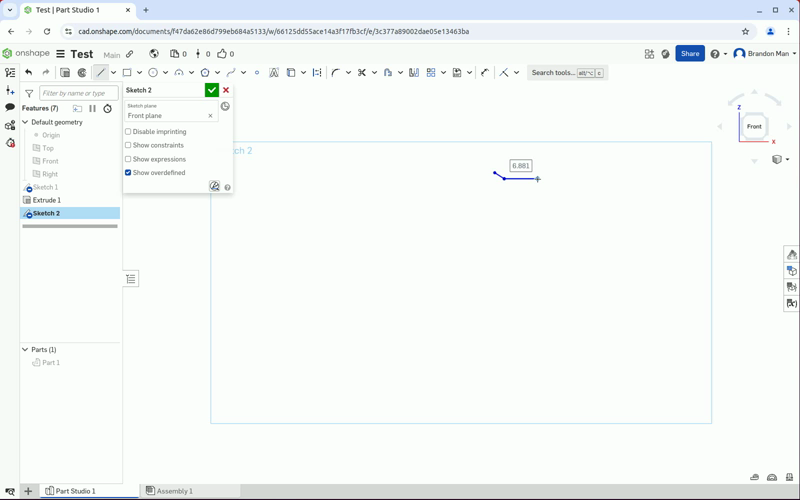
mouse_move(567, 178)
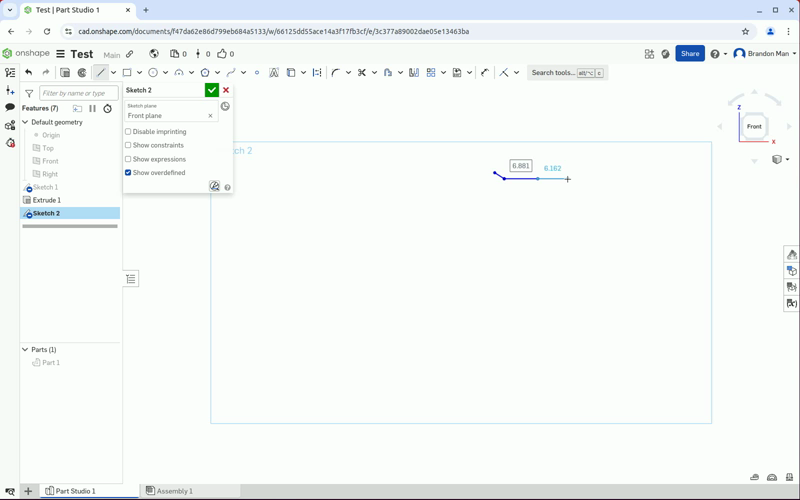
mouse_move(544, 174)
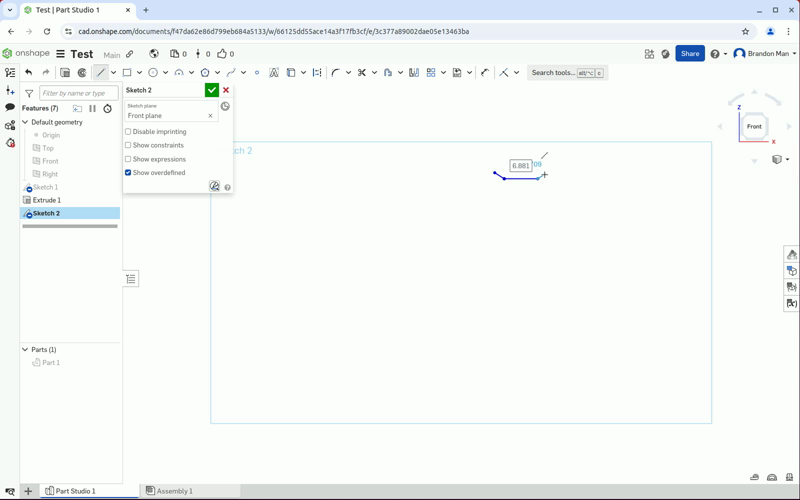
click(544, 174)
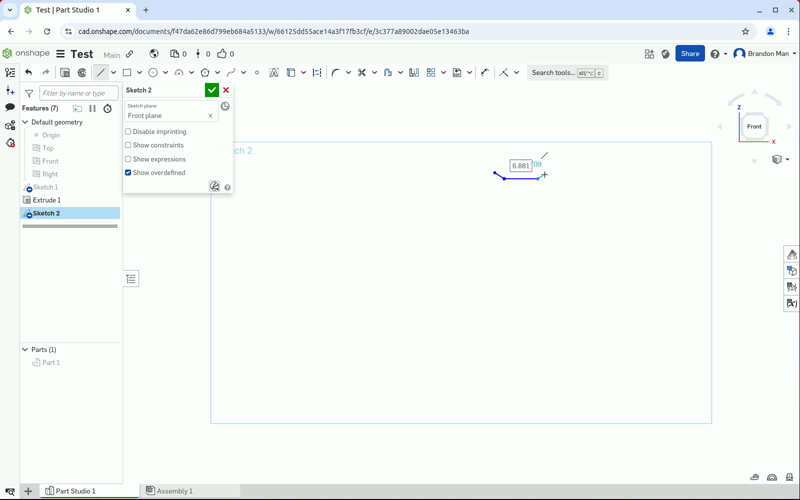
key_up(shift)
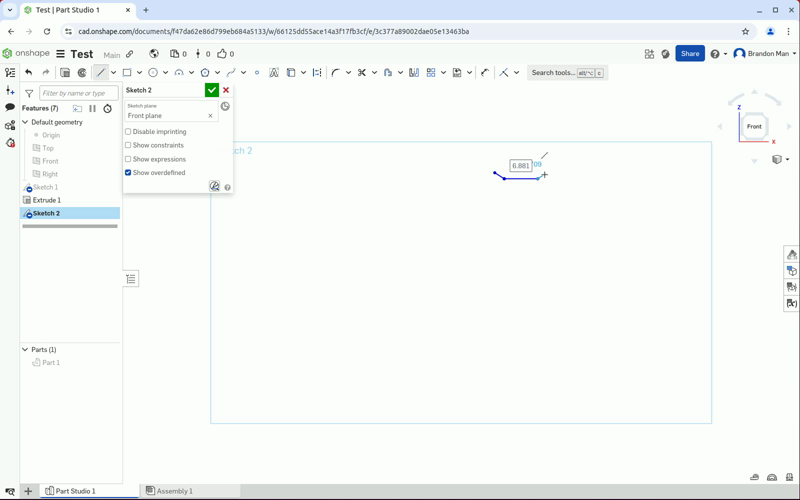
key_down(shift)
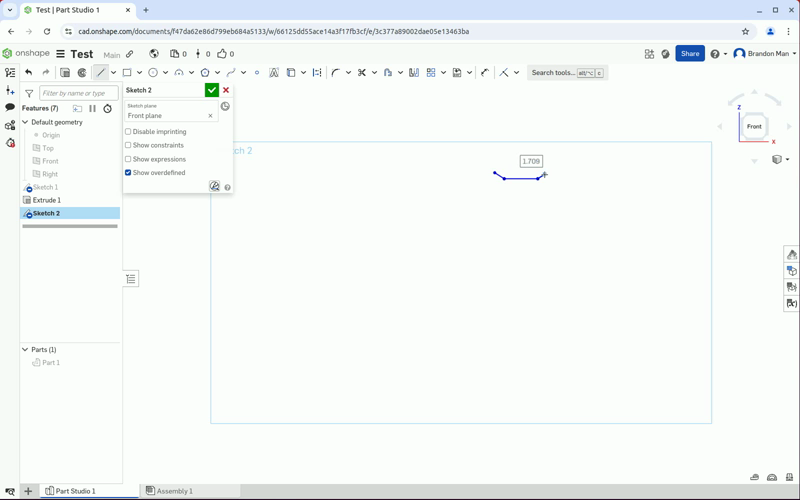
mouse_move(574, 174)
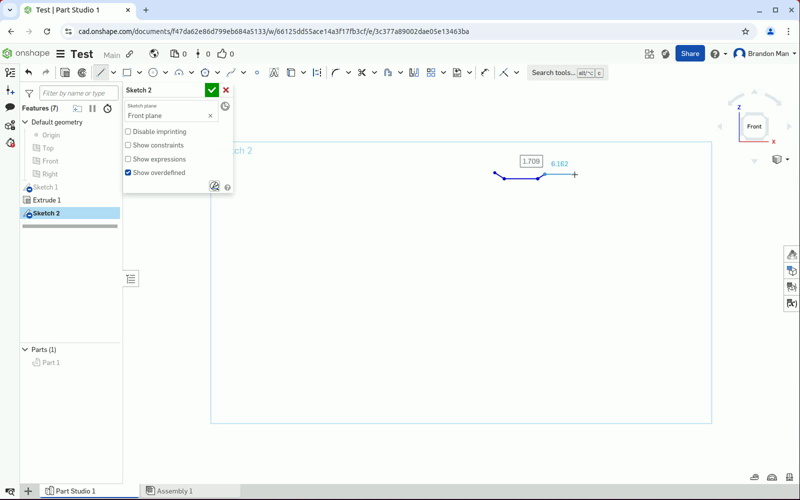
mouse_move(543, 172)
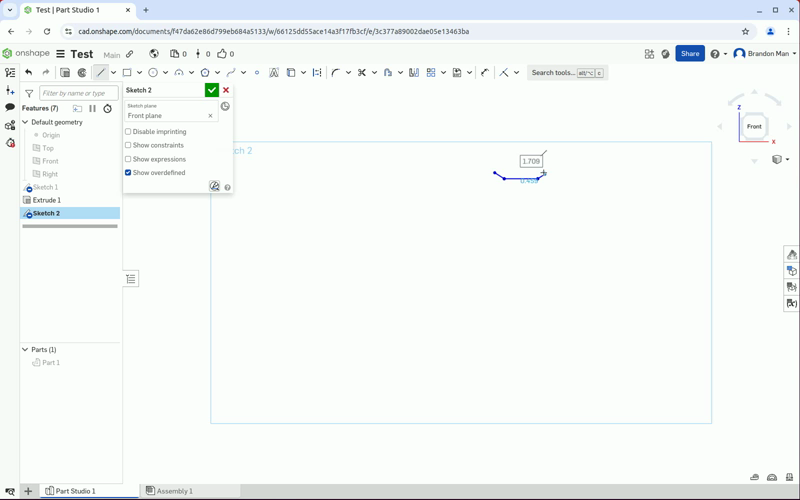
scroll(6)
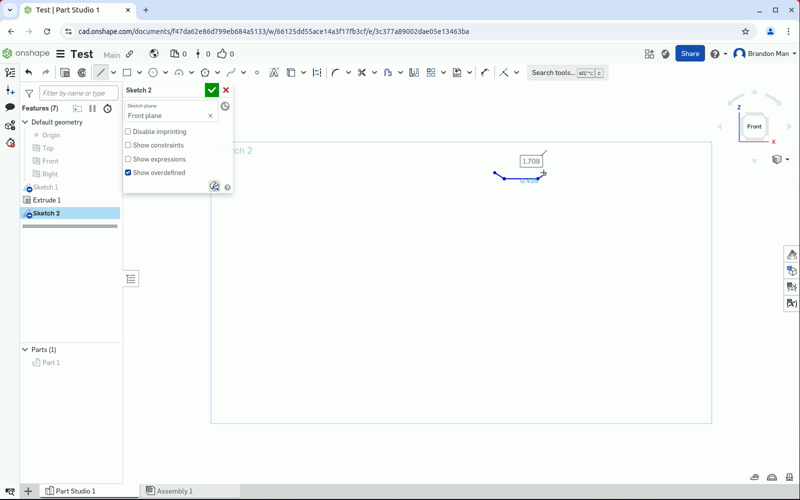
scroll(6)
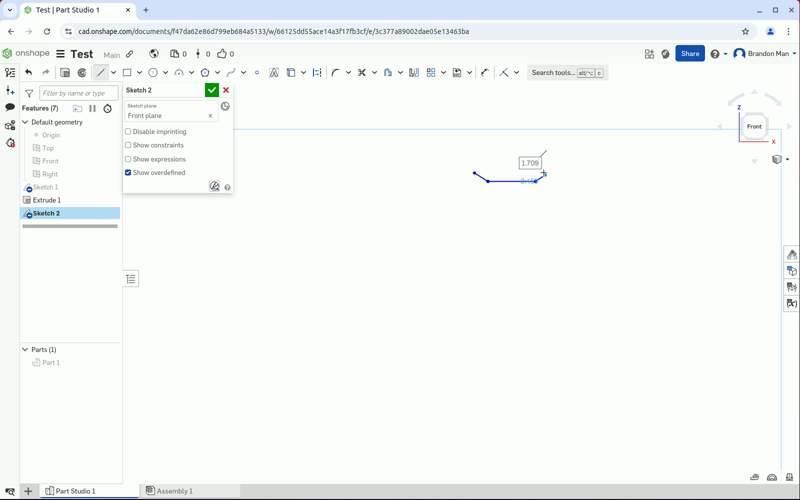
scroll(6)
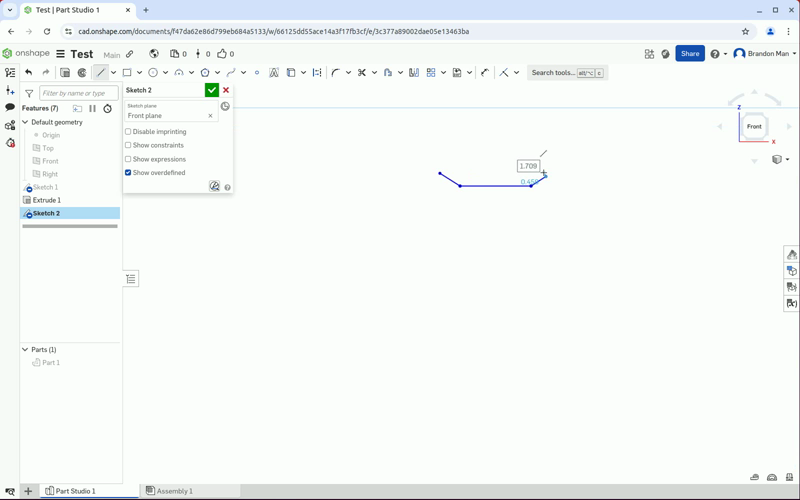
scroll(6)
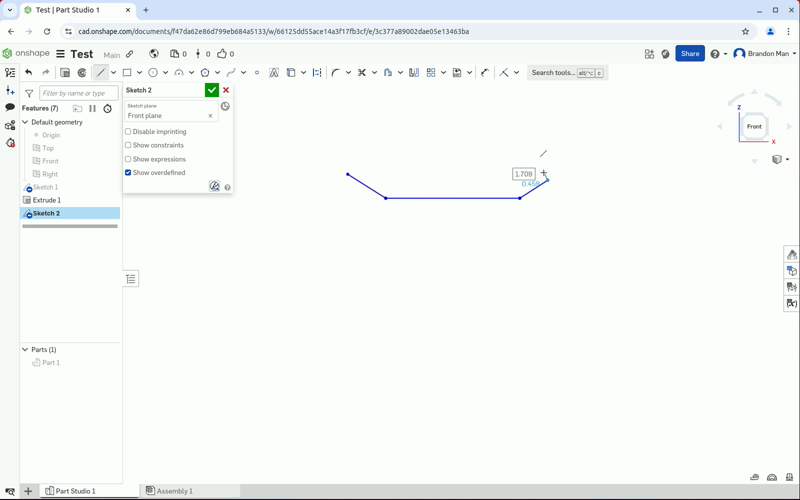
scroll(6)
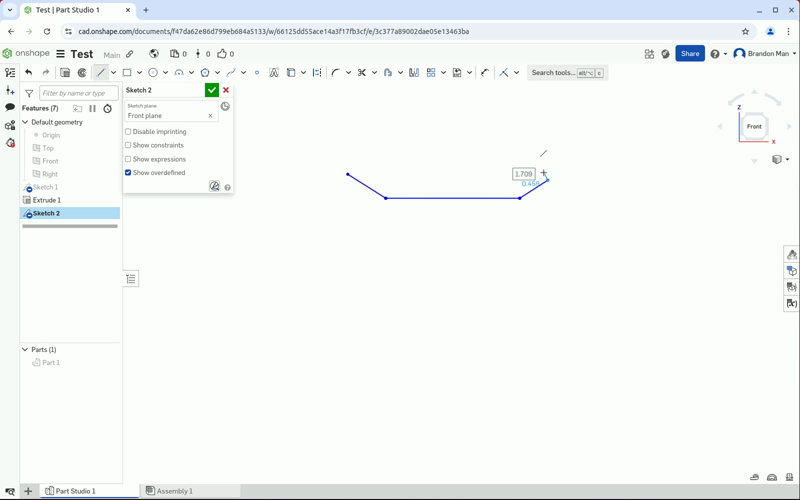
scroll(6)
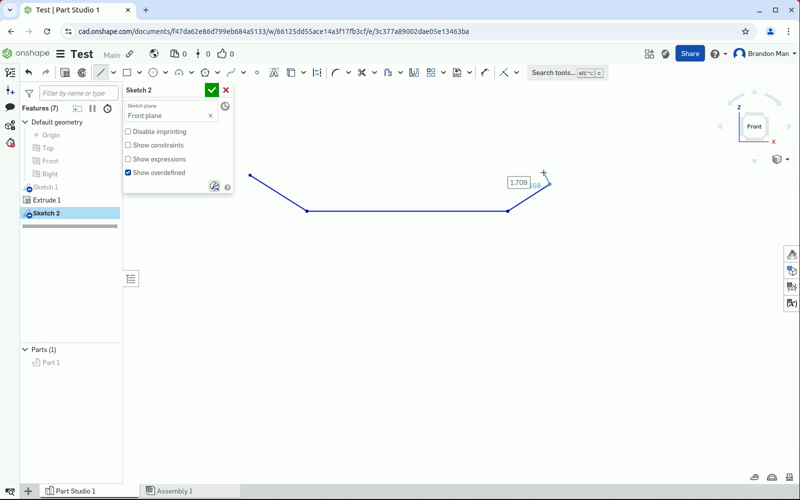
scroll(6)
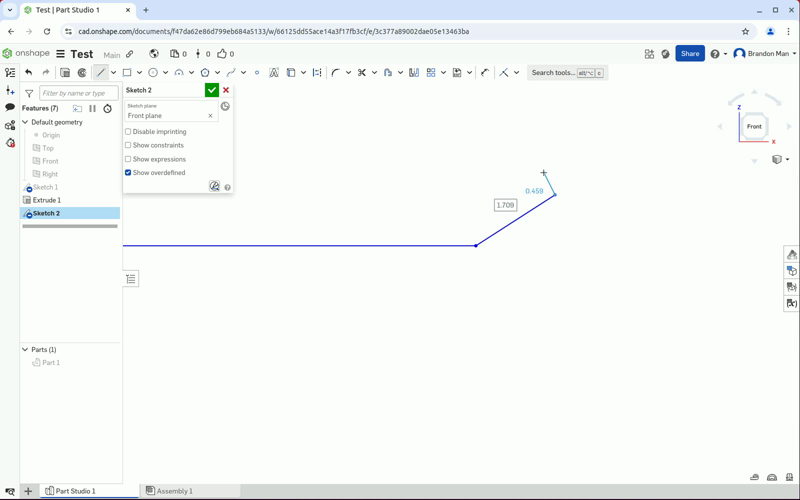
click(543, 172)
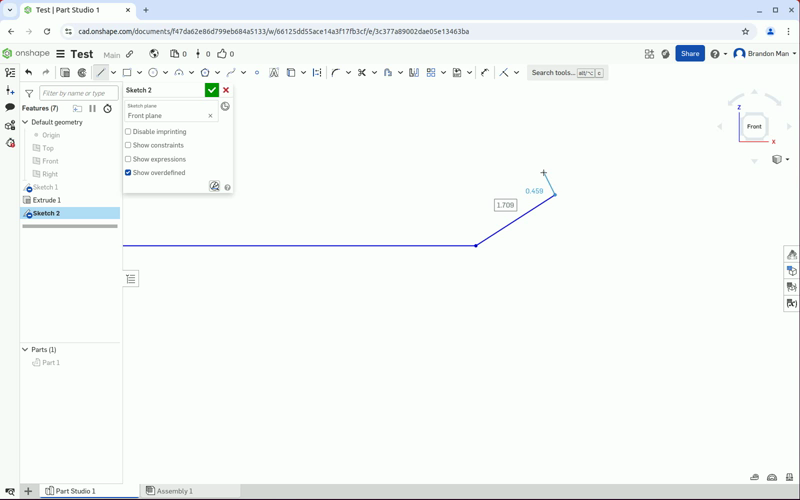
scroll(-6)
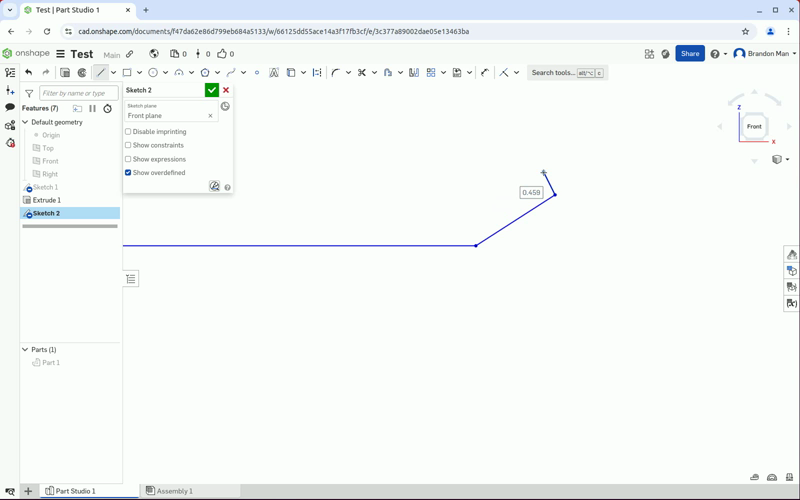
scroll(-6)
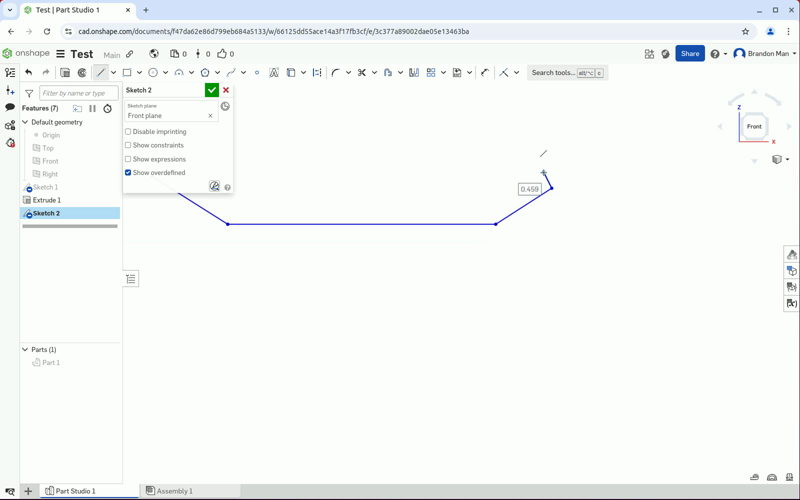
scroll(-6)
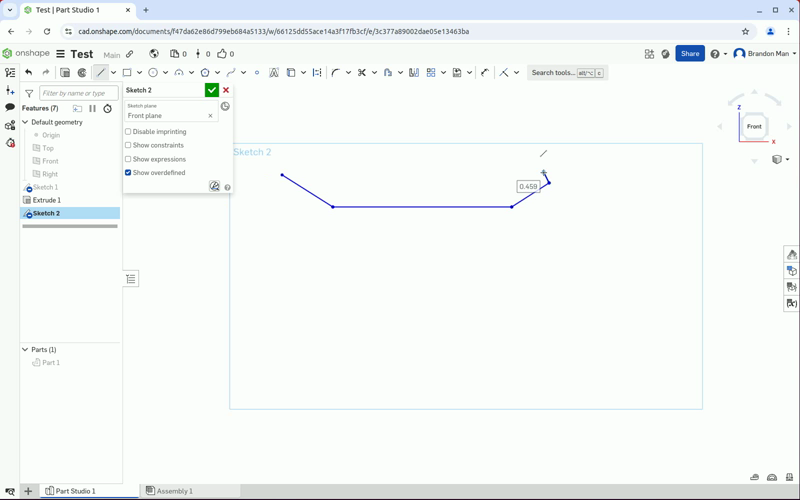
scroll(-6)
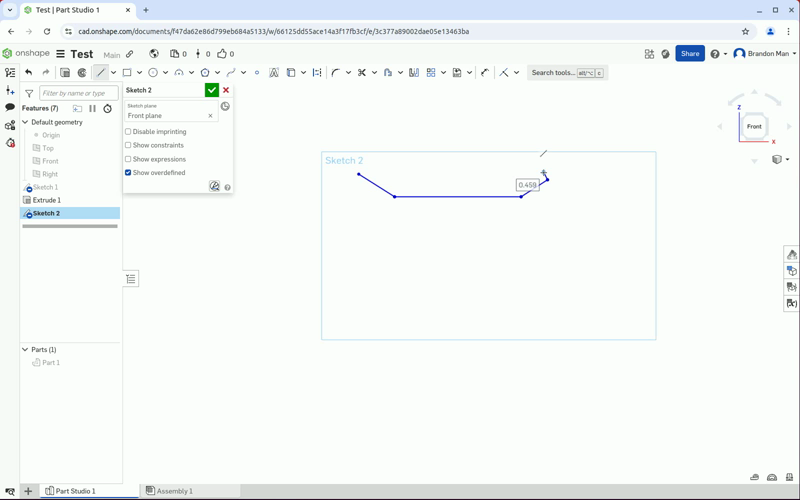
scroll(-6)
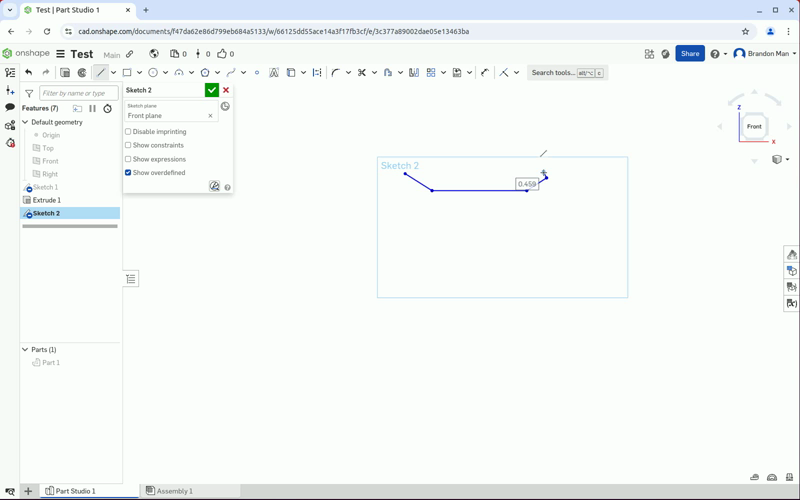
scroll(-6)
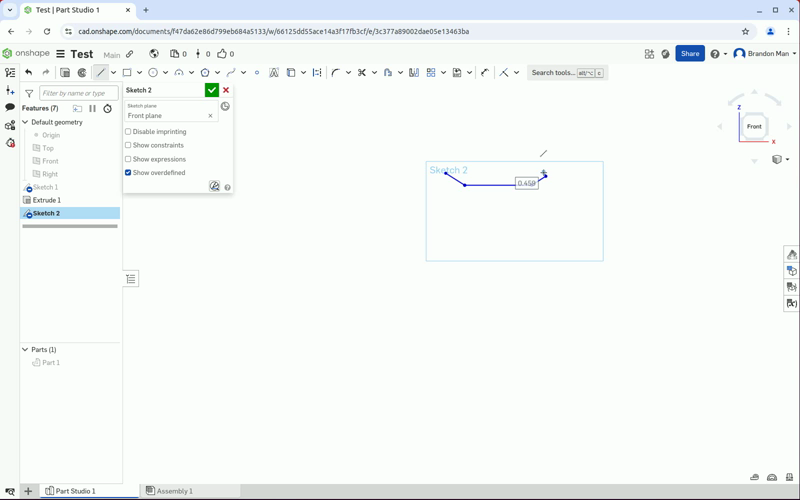
scroll(-6)
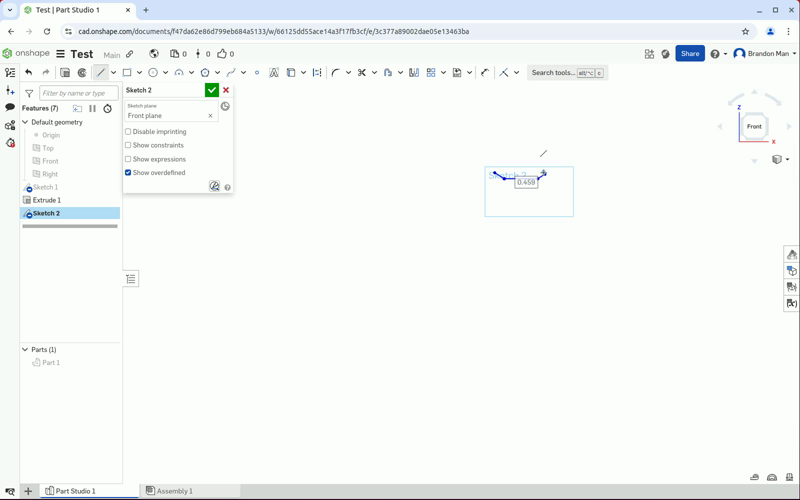
key_up(shift)
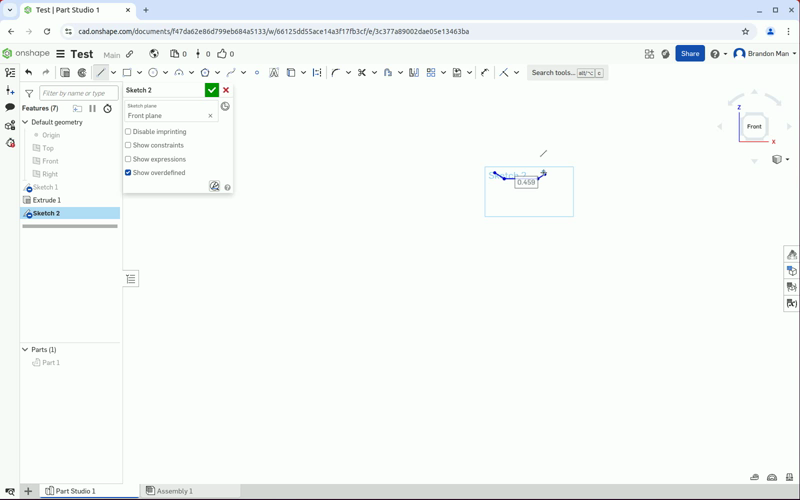
key_down(shift)
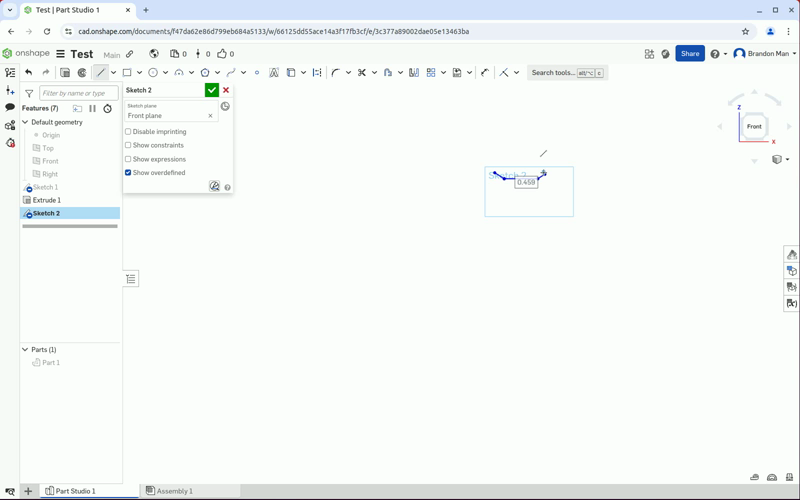
mouse_move(573, 172)
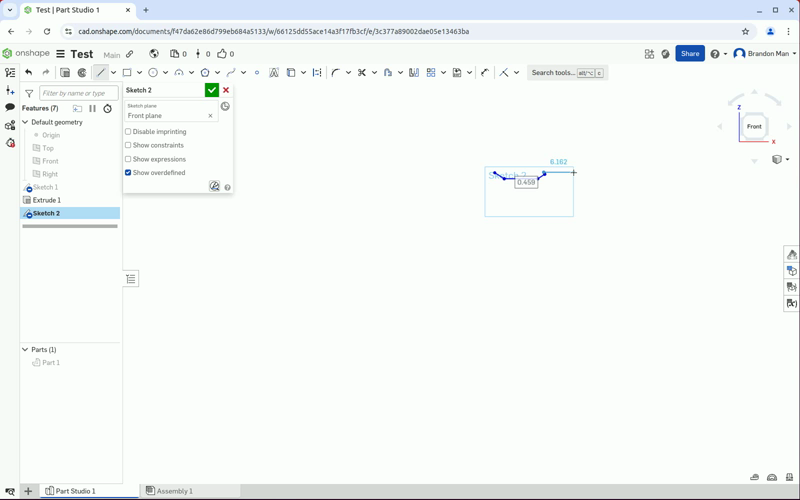
mouse_move(537, 175)
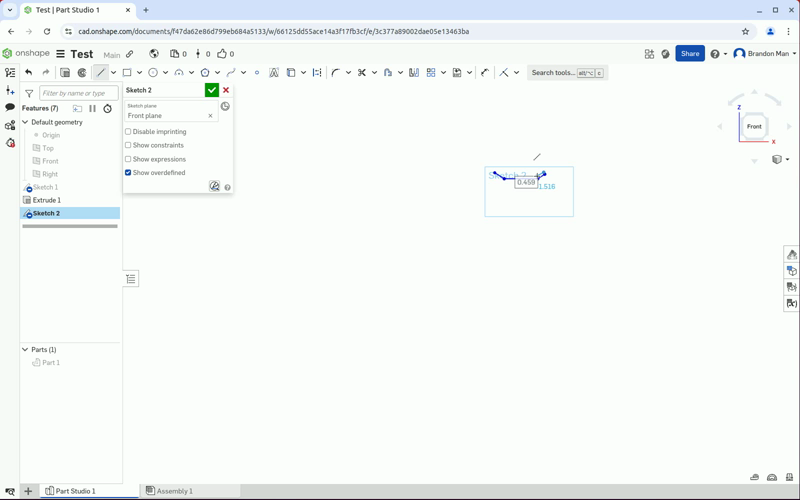
scroll(6)
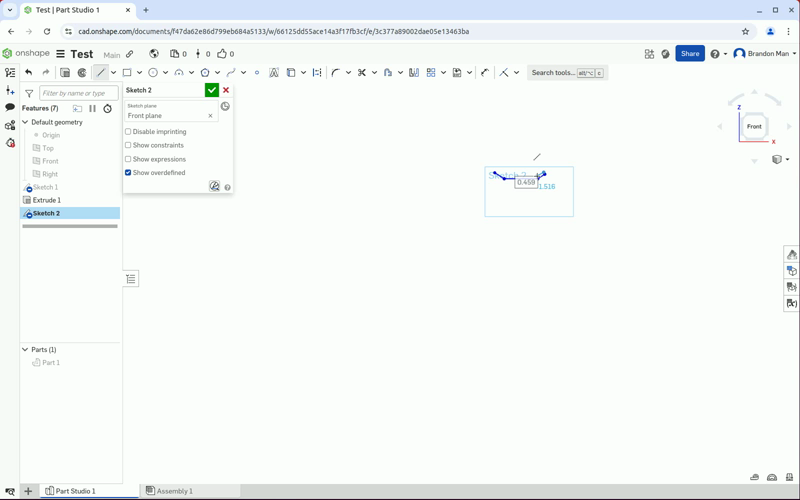
scroll(6)
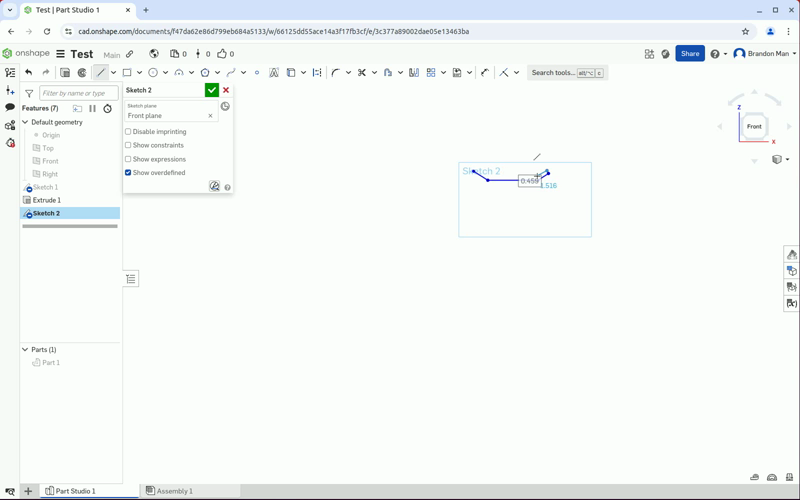
scroll(6)
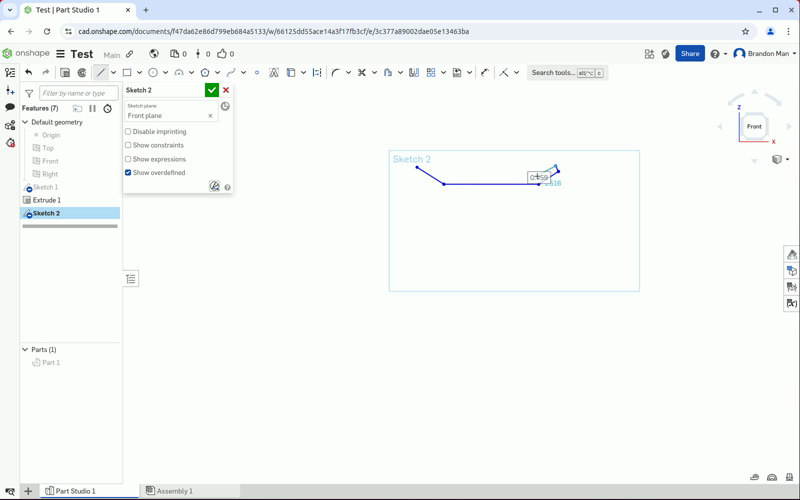
scroll(6)
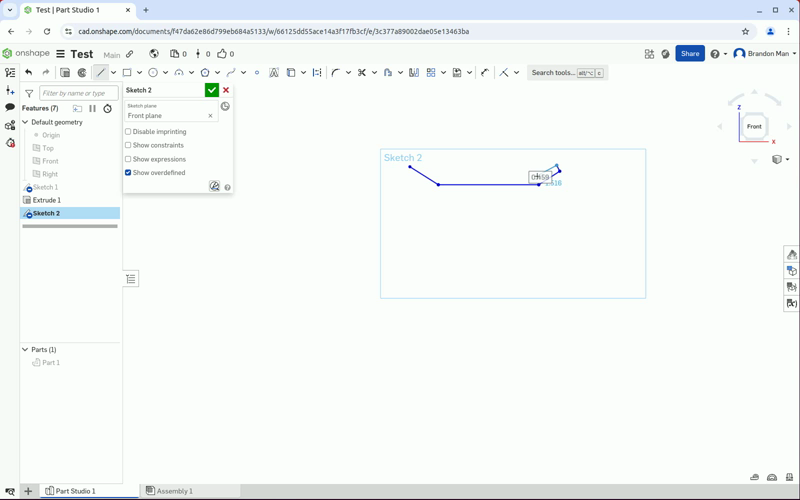
scroll(6)
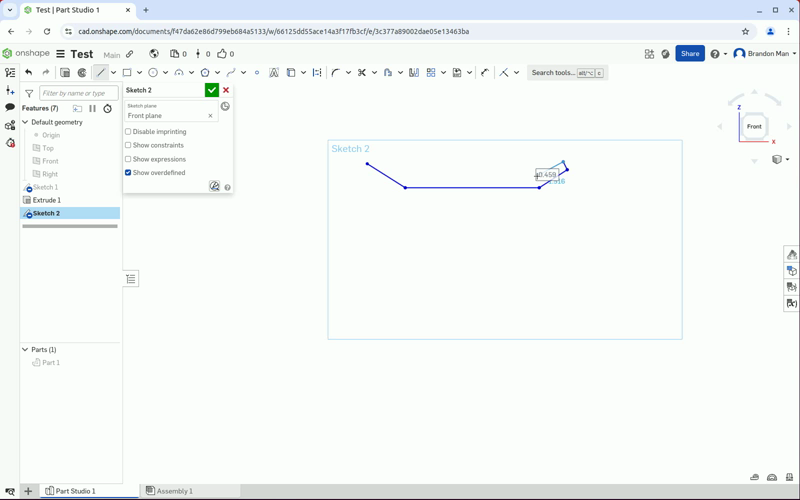
scroll(6)
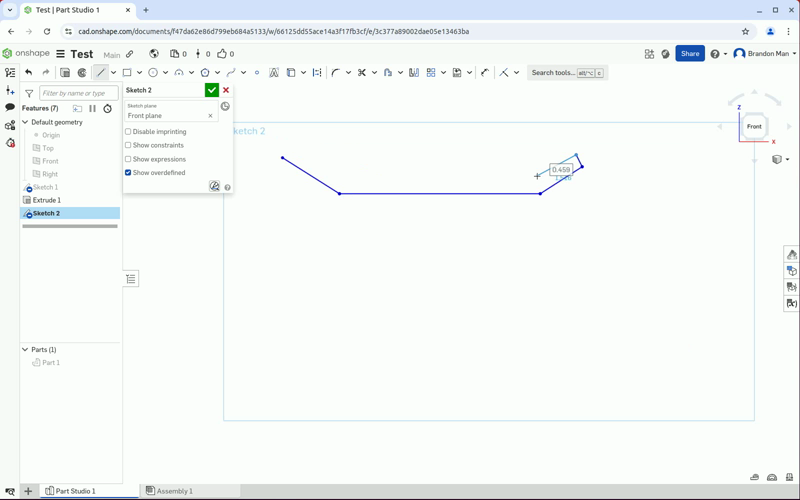
scroll(6)
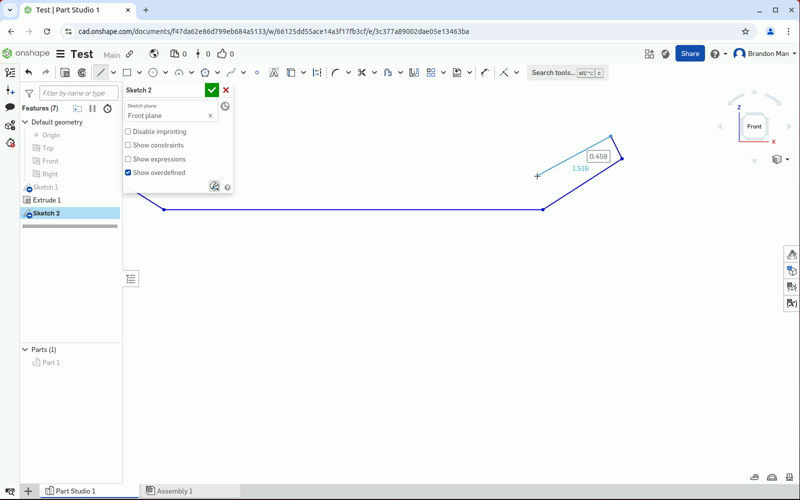
click(537, 175)
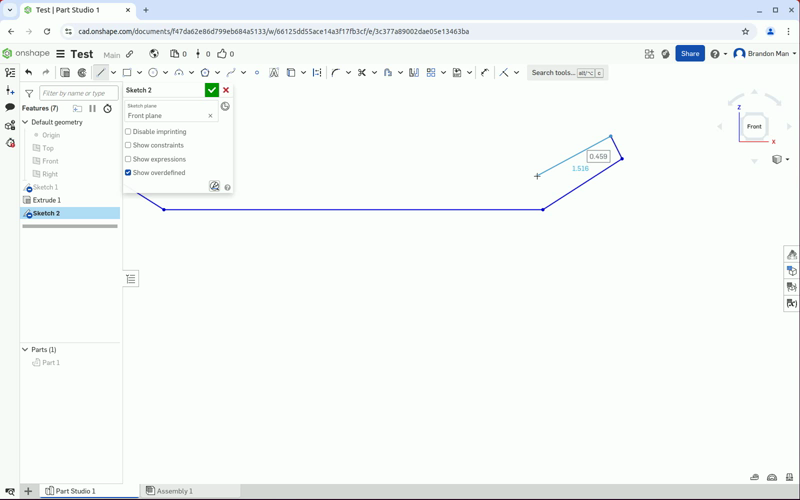
scroll(-6)
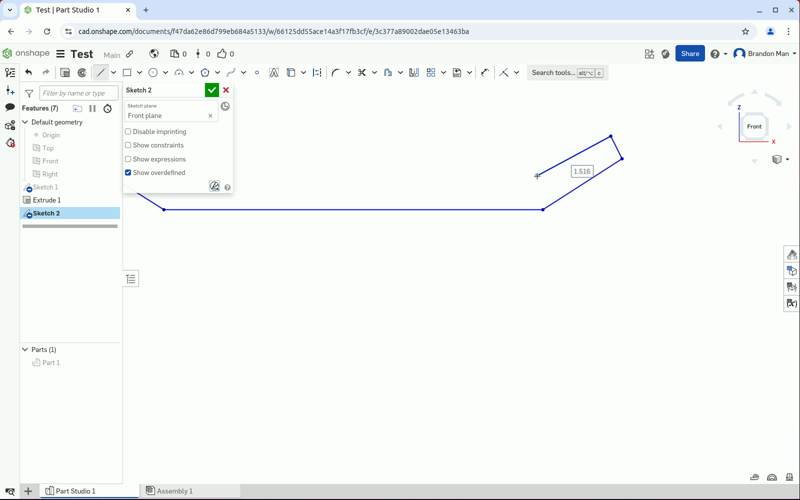
scroll(-6)
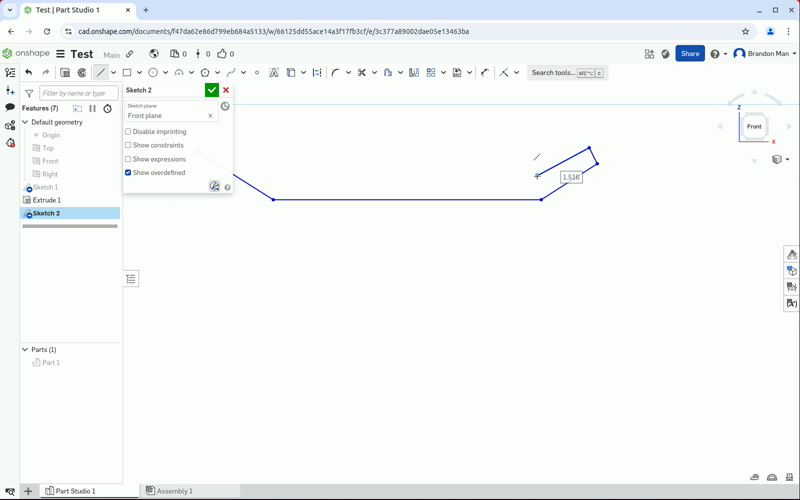
scroll(-6)
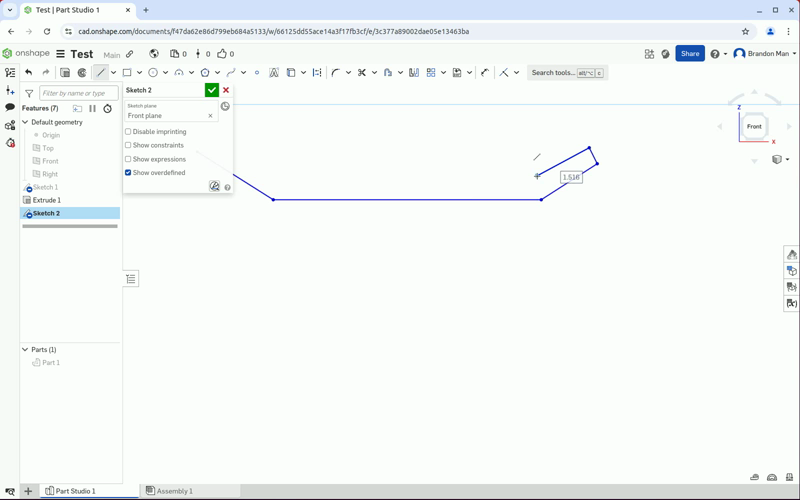
scroll(-6)
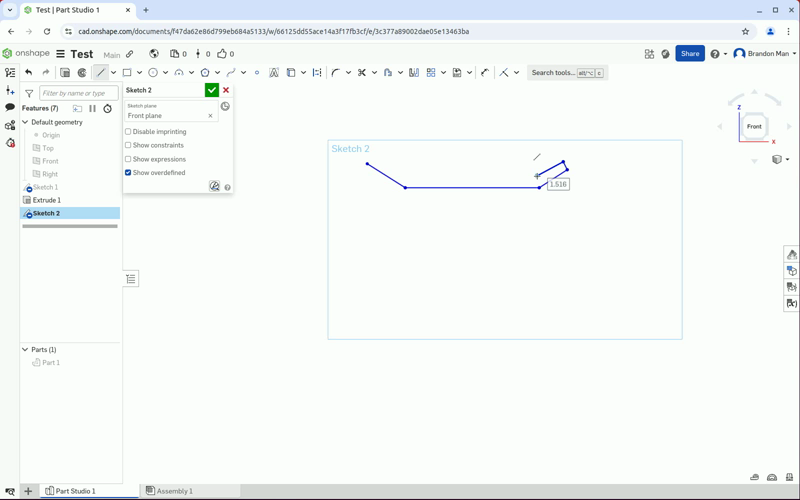
scroll(-6)
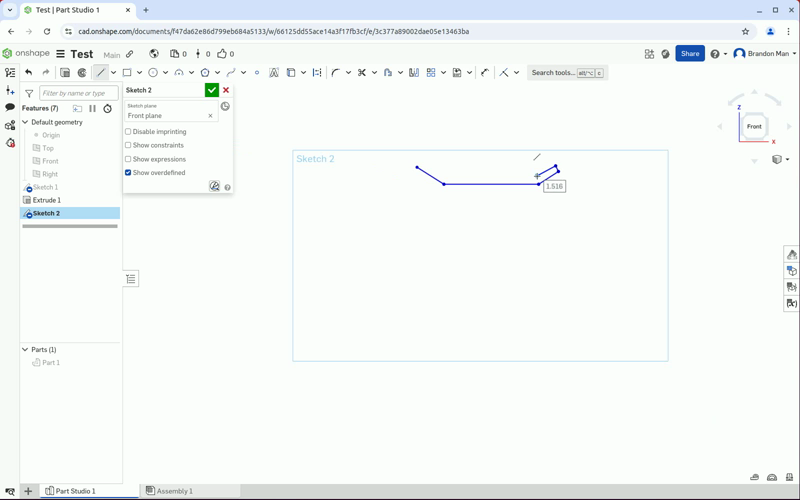
scroll(-6)
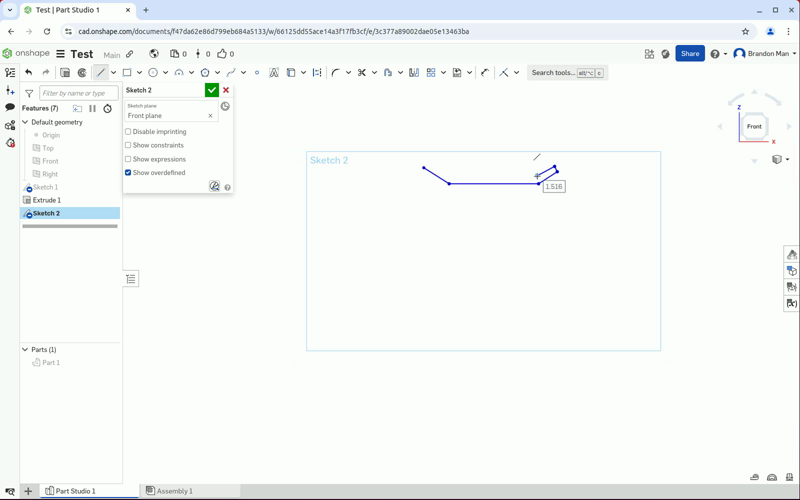
scroll(-6)
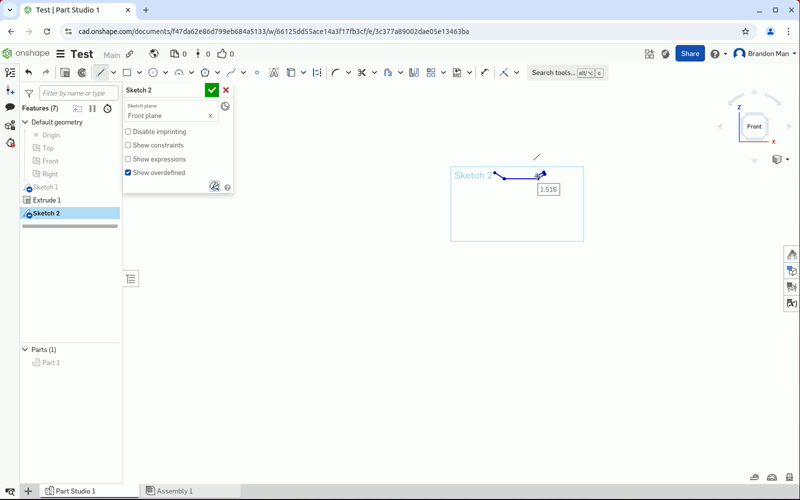
key_up(shift)
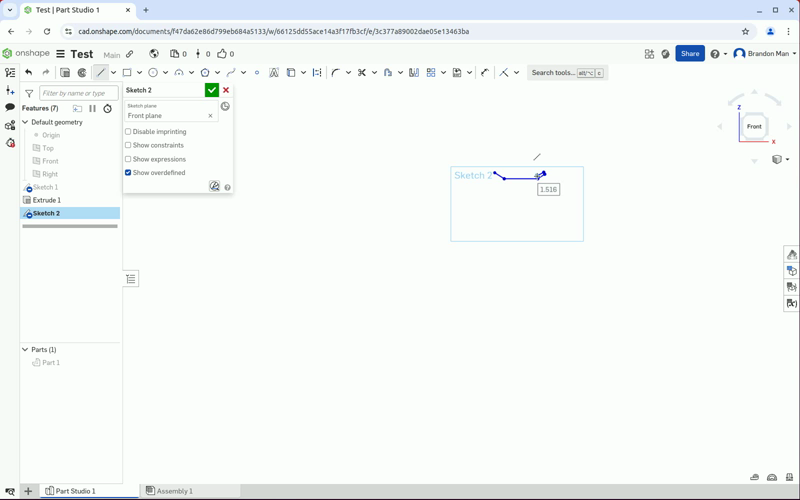
key_down(shift)
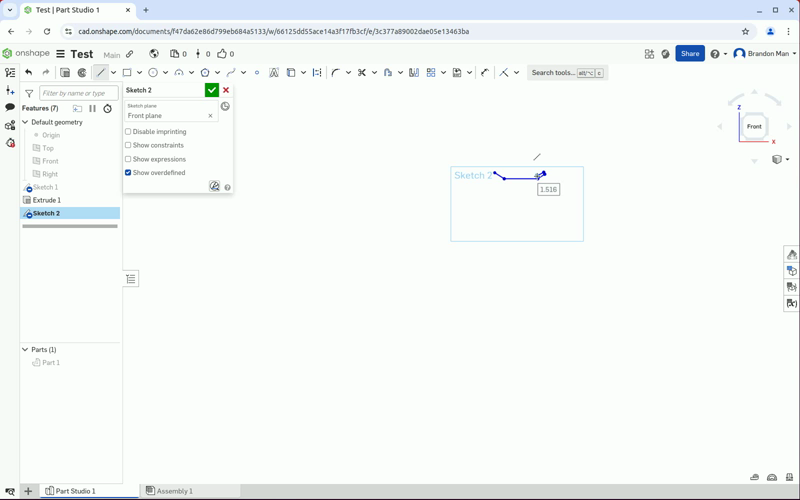
mouse_move(567, 175)
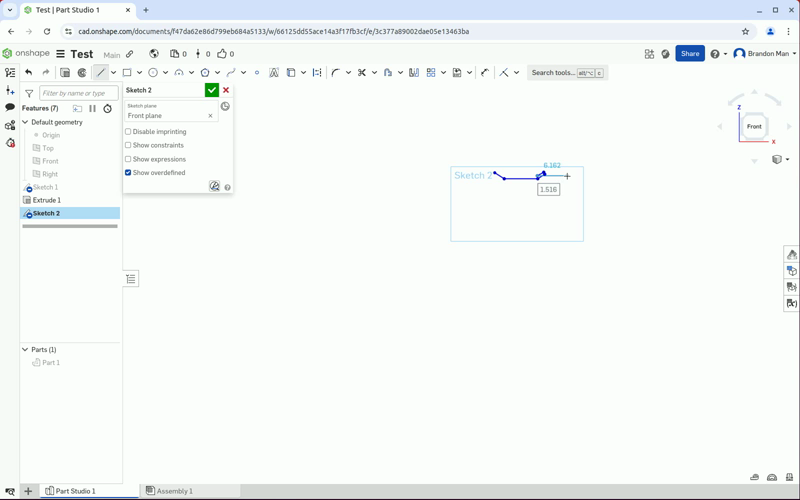
mouse_move(505, 175)
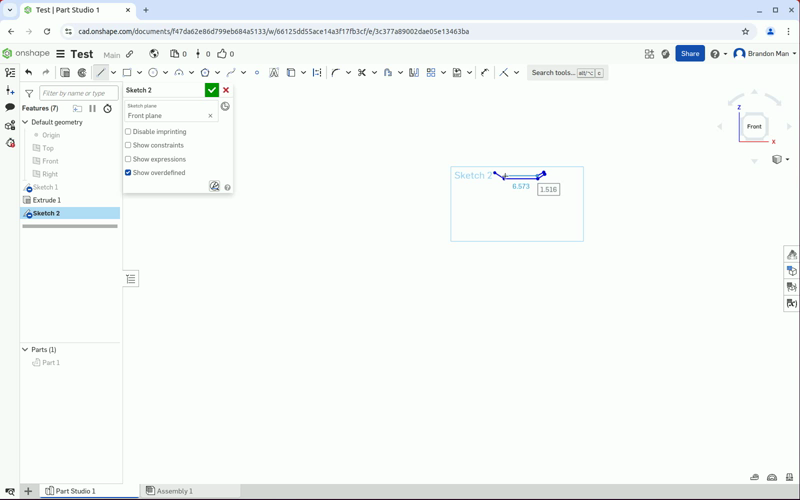
scroll(6)
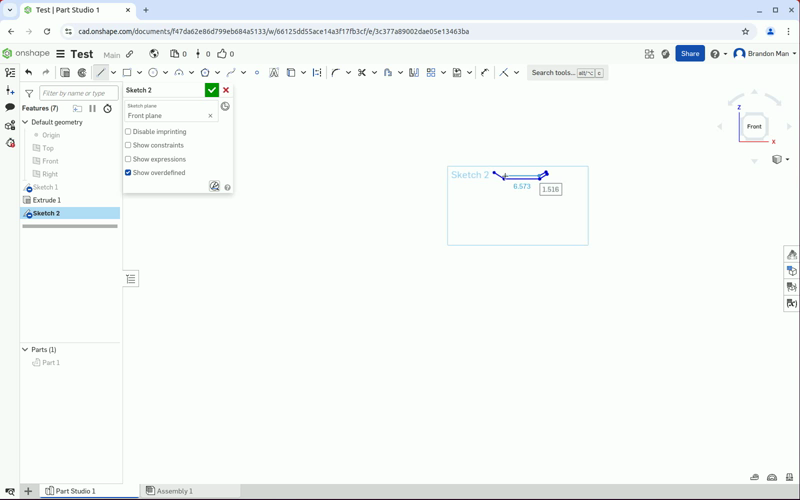
scroll(6)
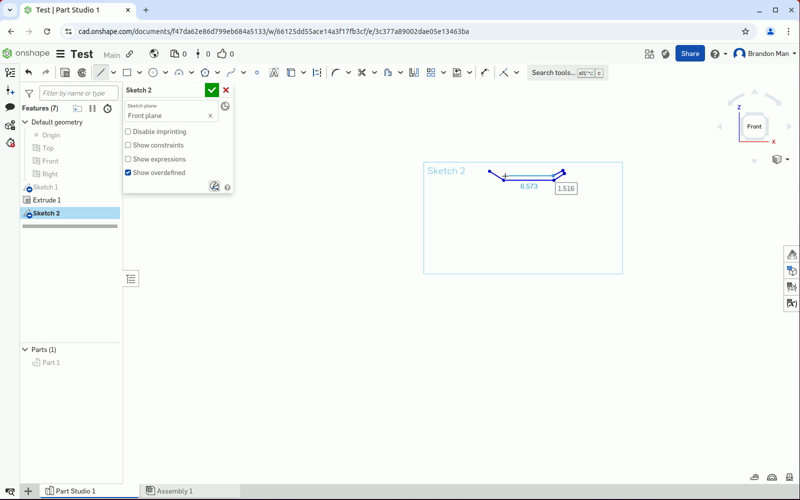
scroll(6)
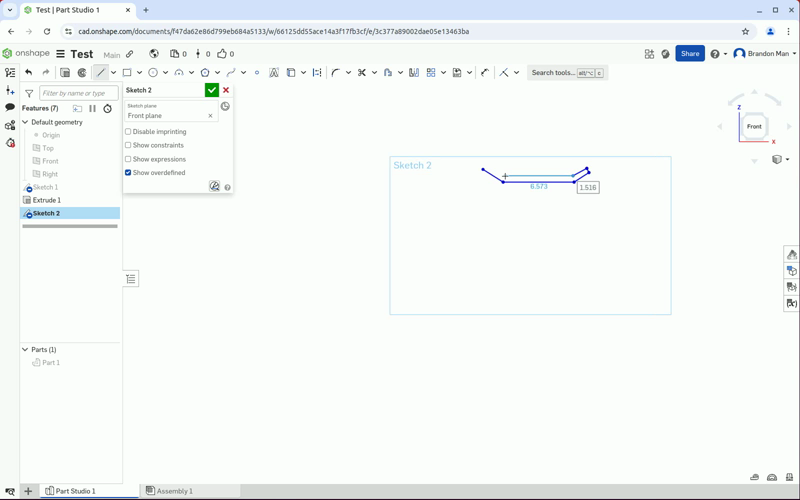
scroll(6)
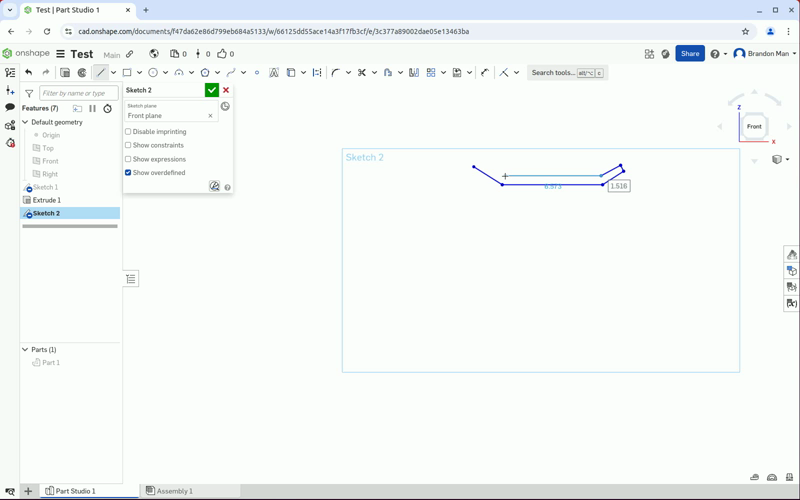
scroll(6)
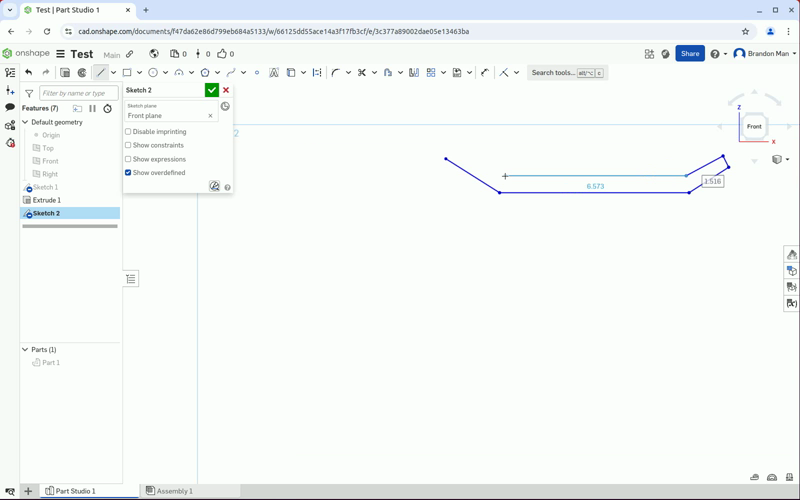
scroll(6)
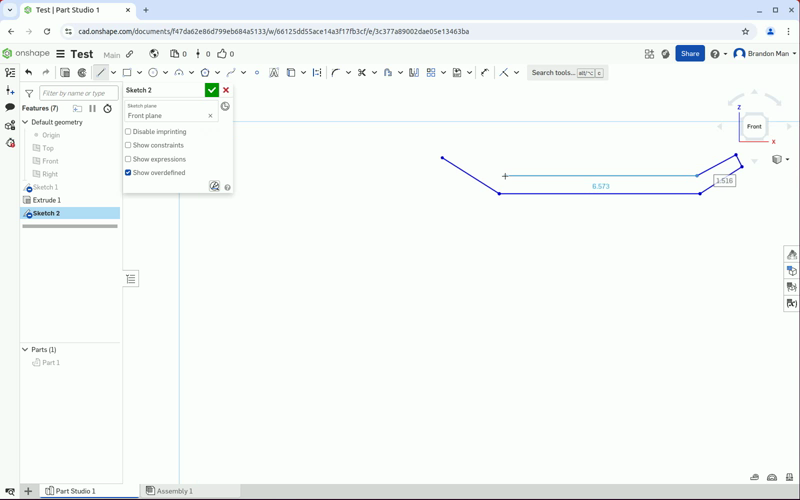
scroll(6)
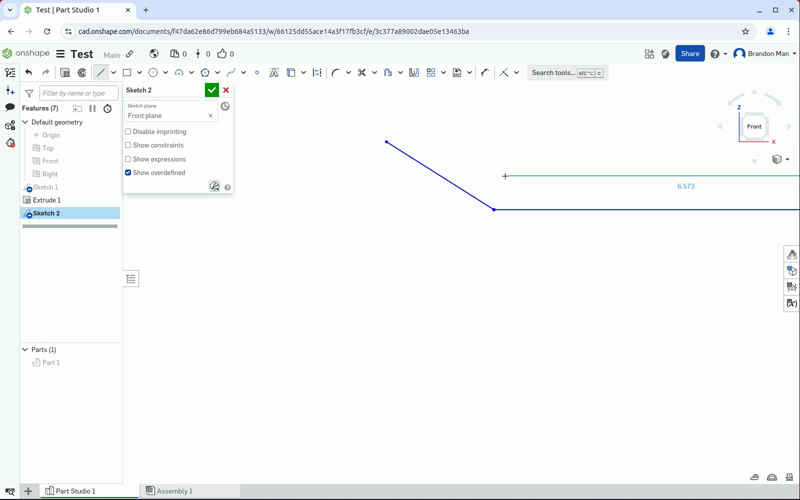
click(505, 175)
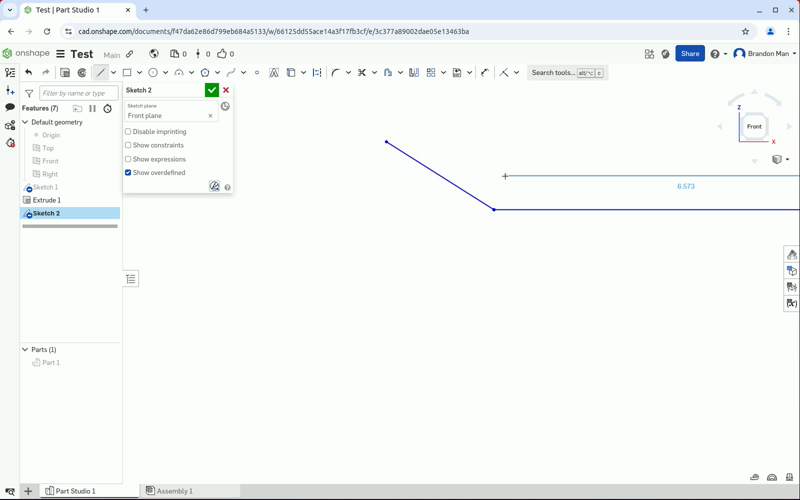
scroll(-6)
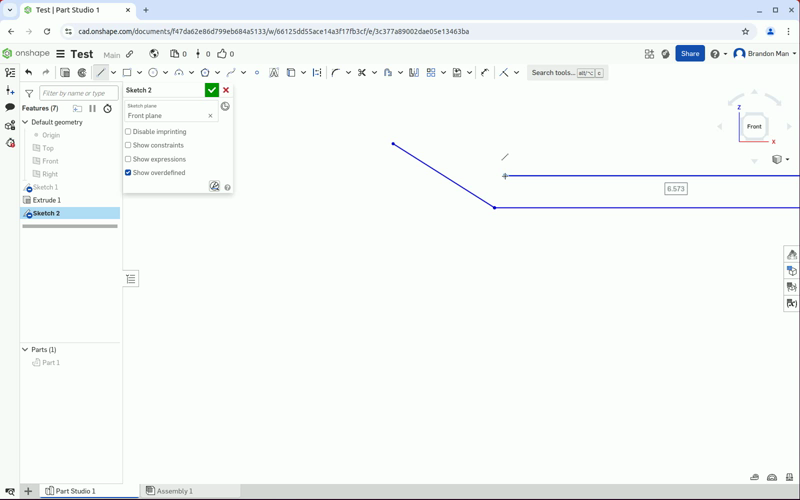
scroll(-6)
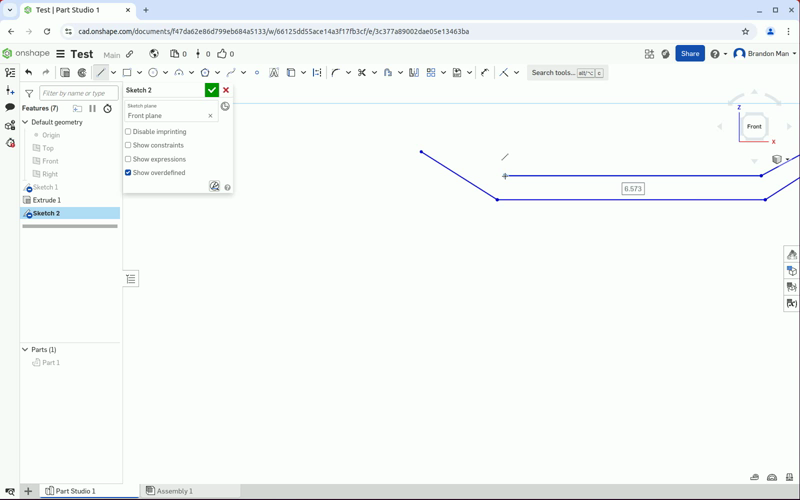
scroll(-6)
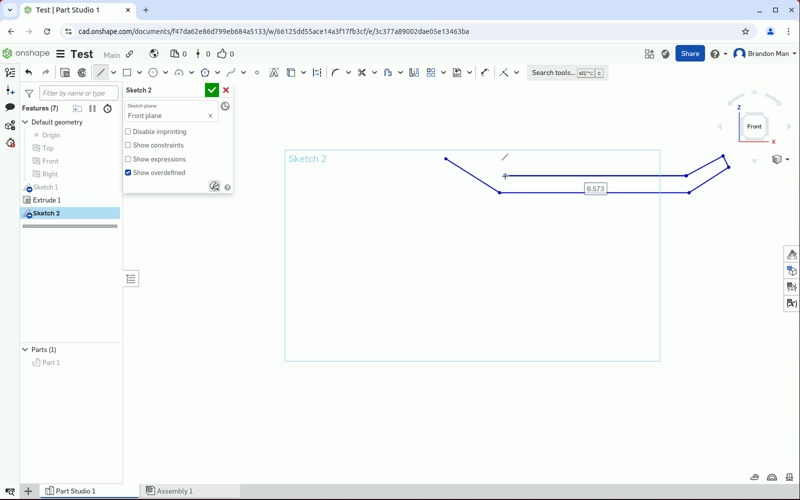
scroll(-6)
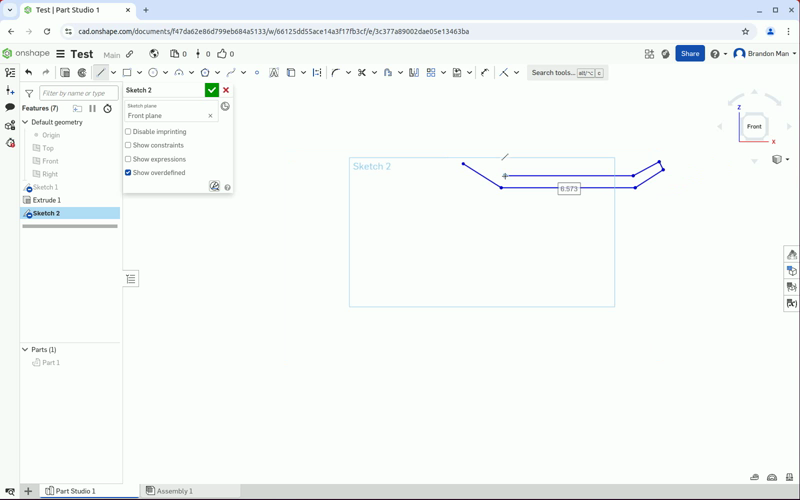
scroll(-6)
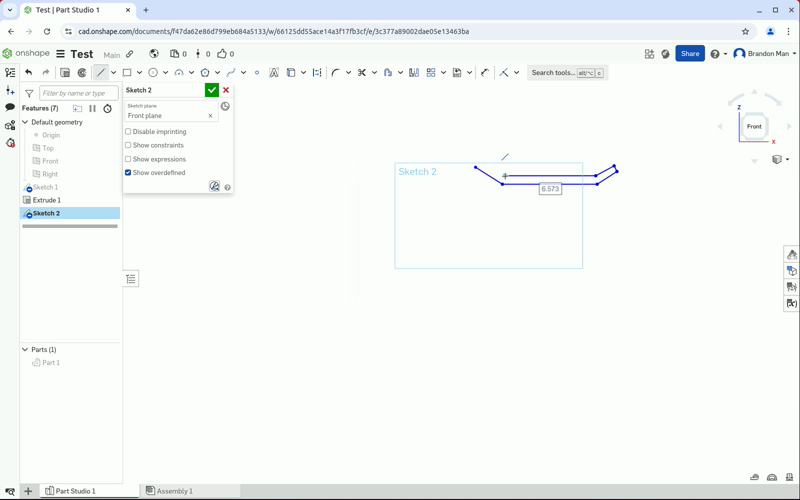
scroll(-6)
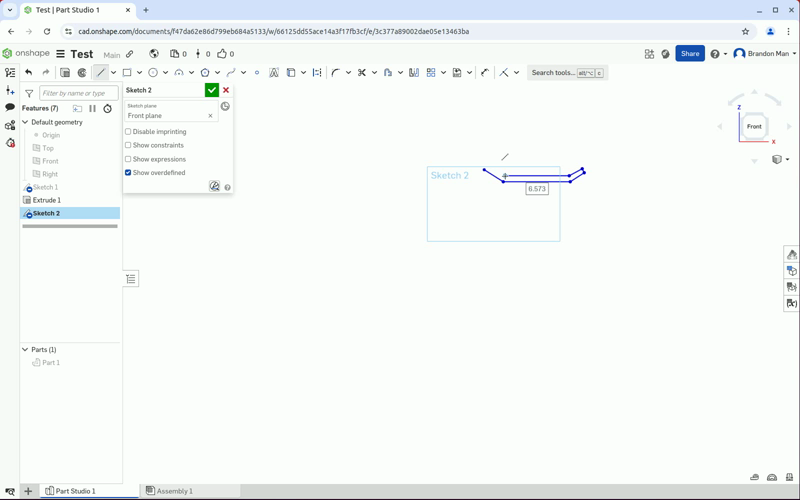
scroll(-6)
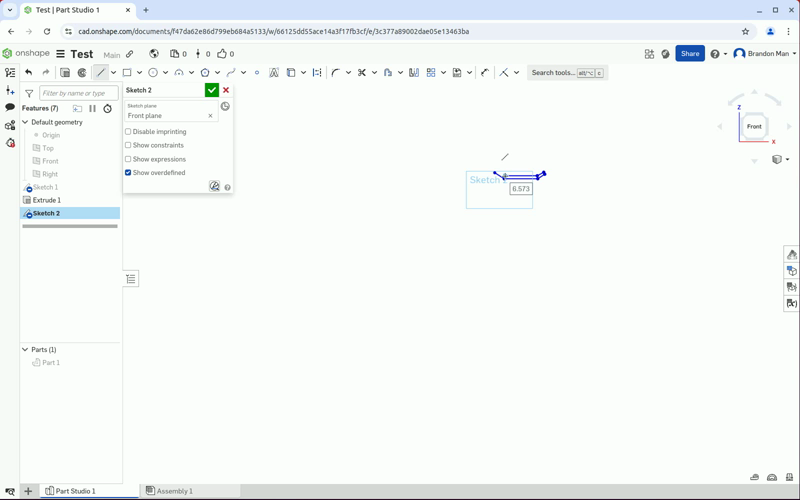
key_up(shift)
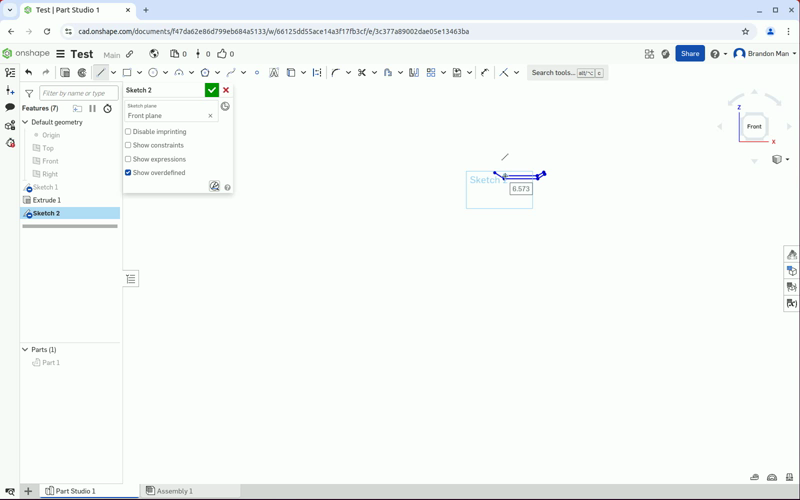
key_down(shift)
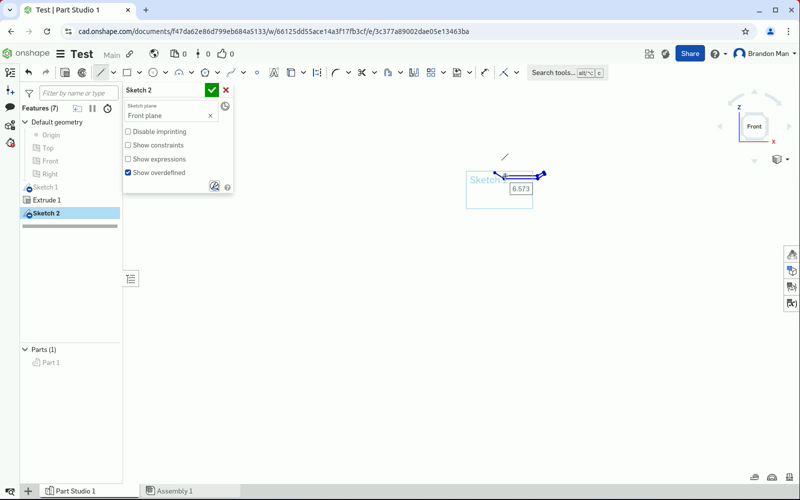
mouse_move(535, 175)
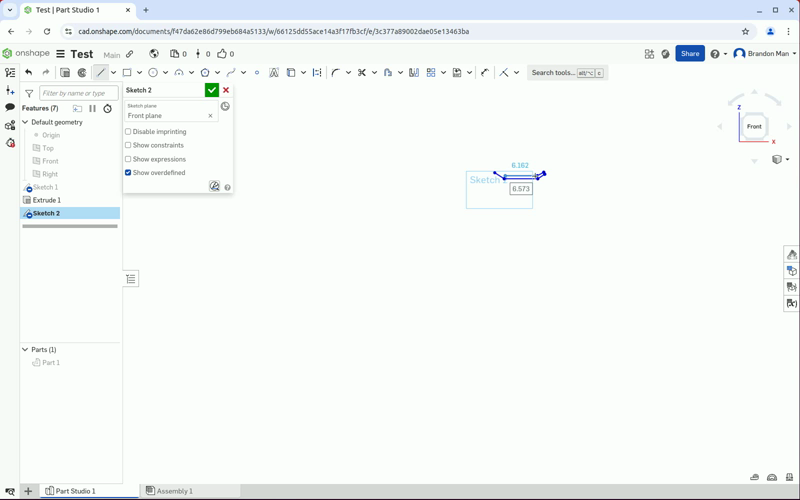
mouse_move(495, 170)
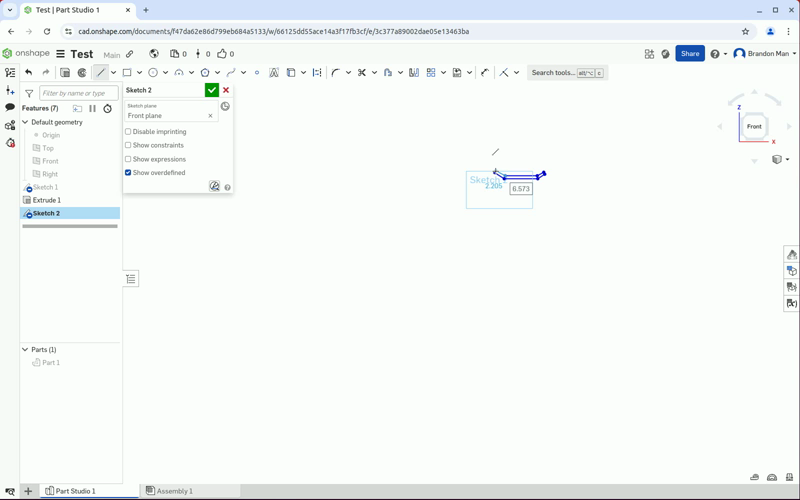
scroll(6)
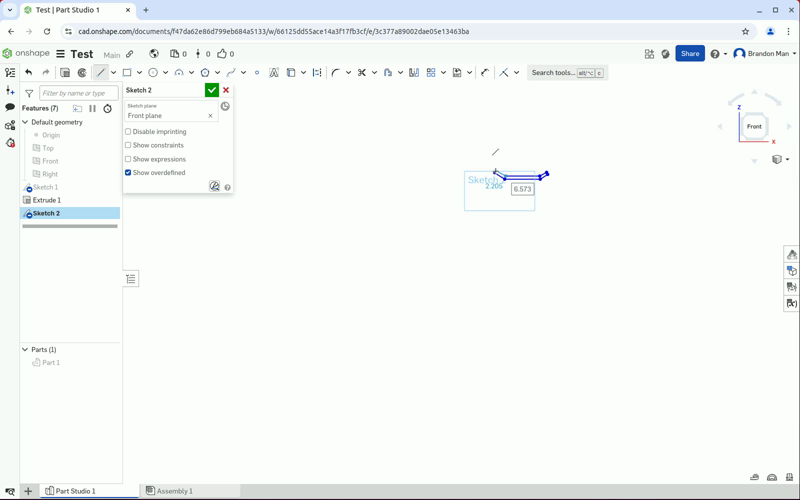
scroll(6)
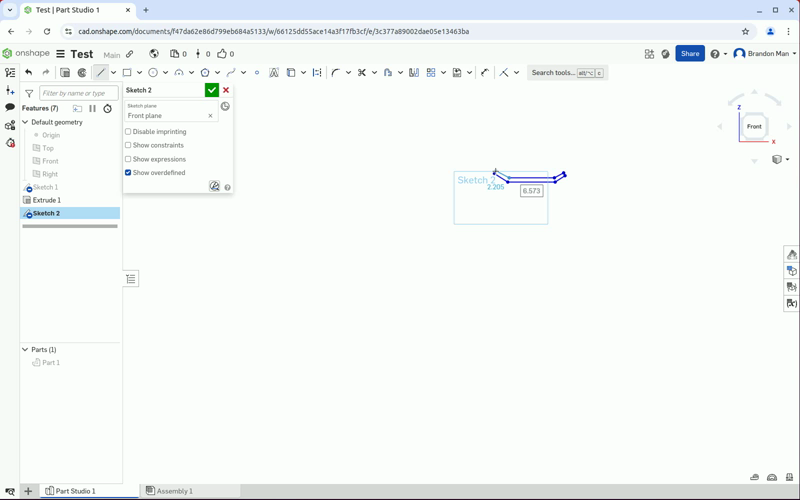
scroll(6)
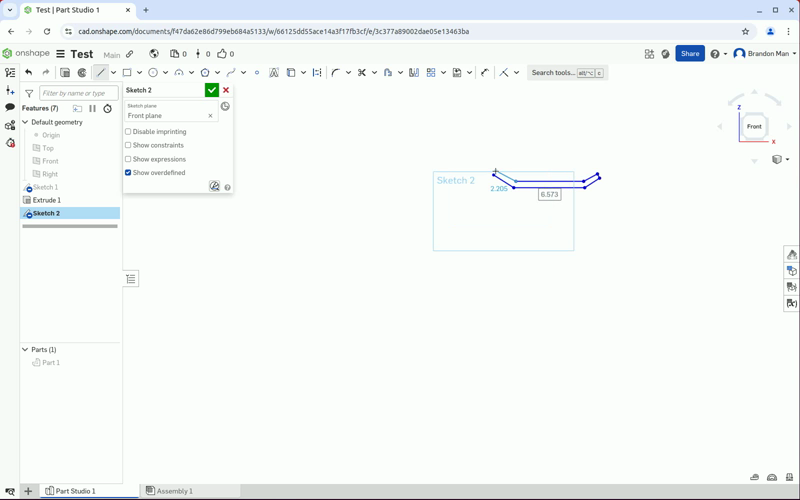
scroll(6)
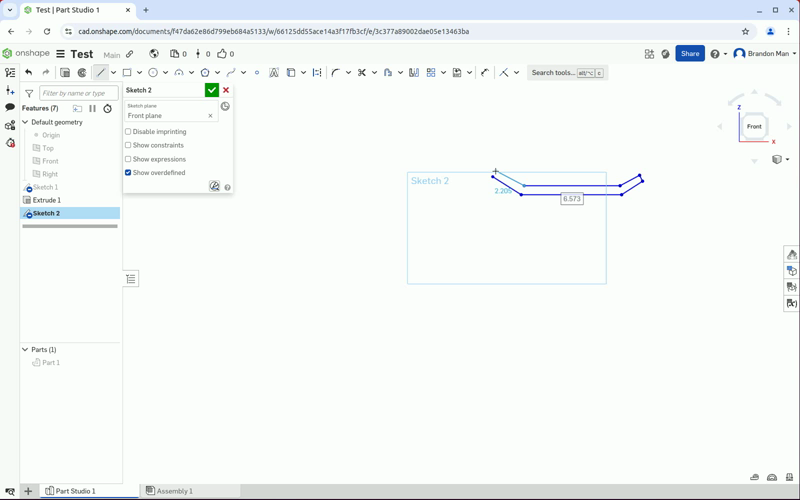
scroll(6)
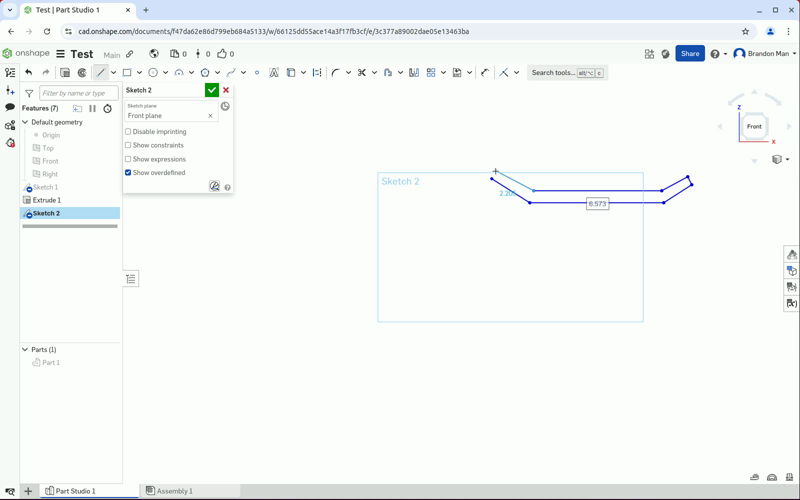
scroll(6)
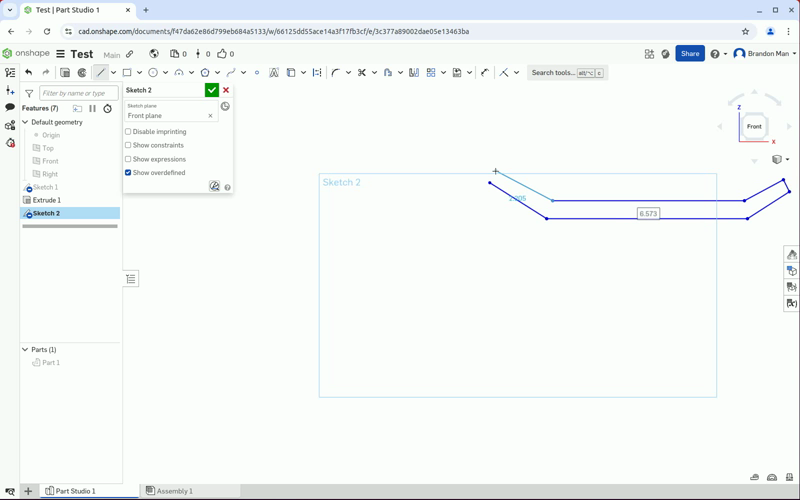
scroll(6)
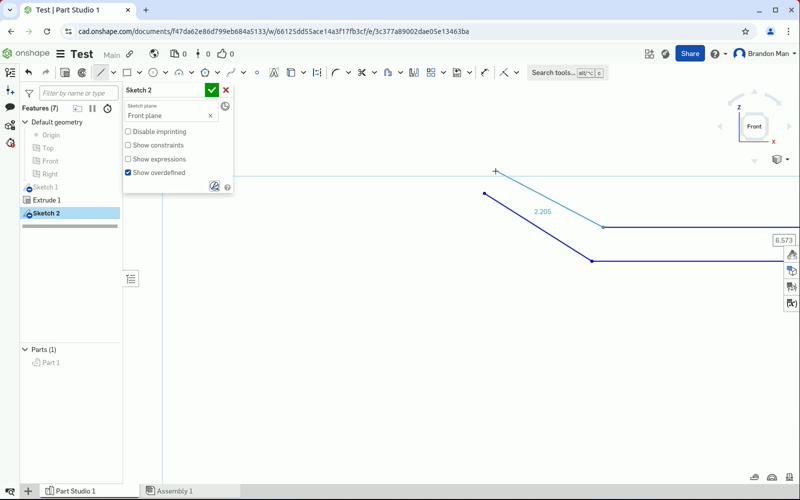
click(495, 170)
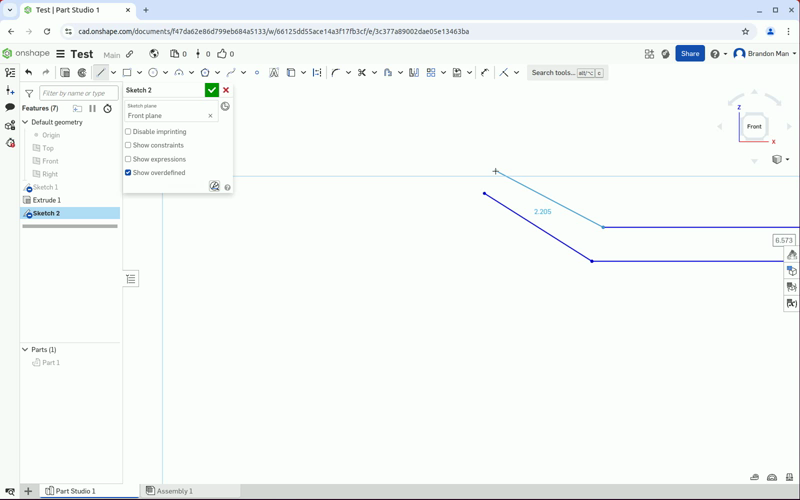
scroll(-6)
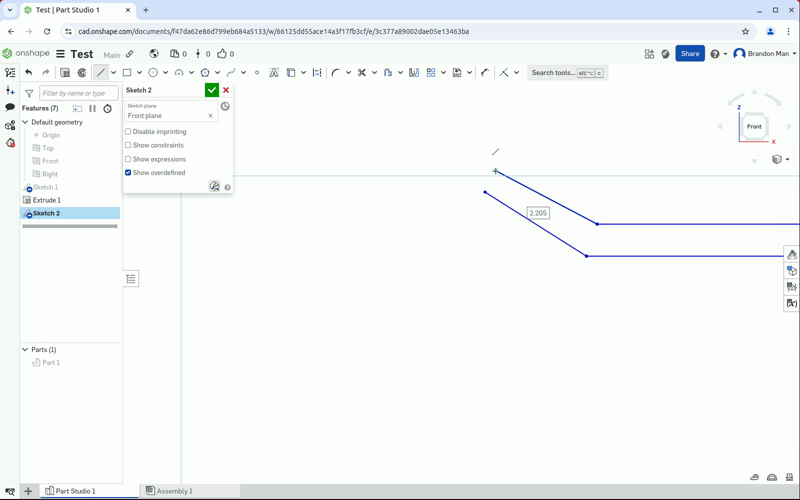
scroll(-6)
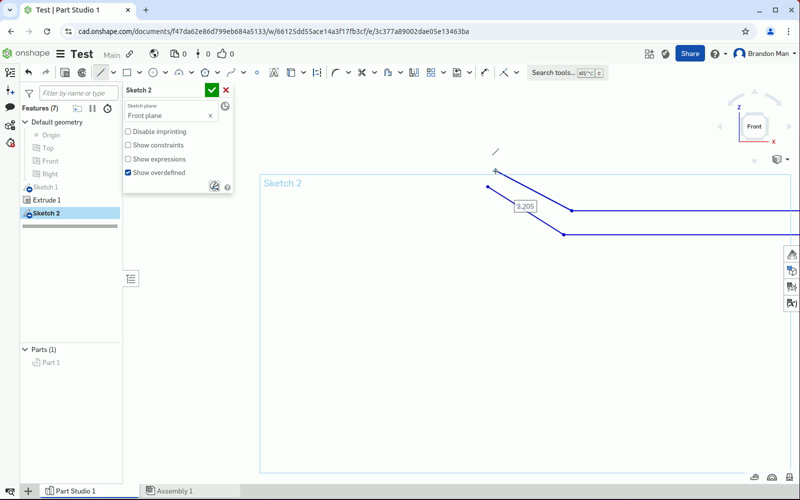
scroll(-6)
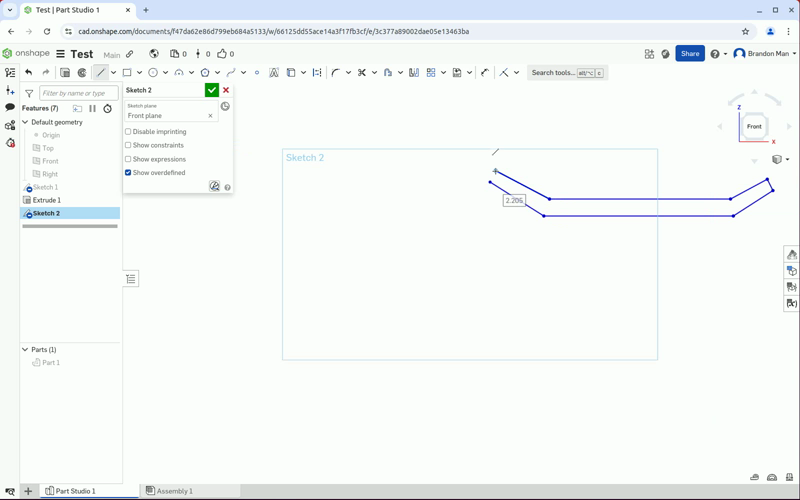
scroll(-6)
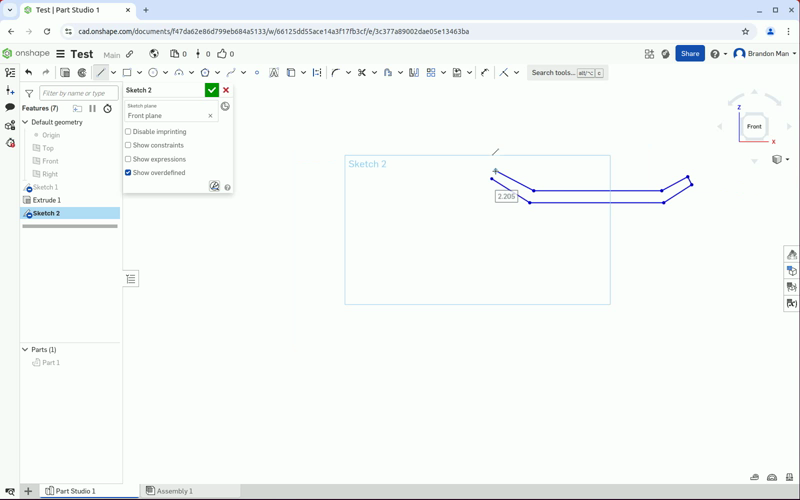
scroll(-6)
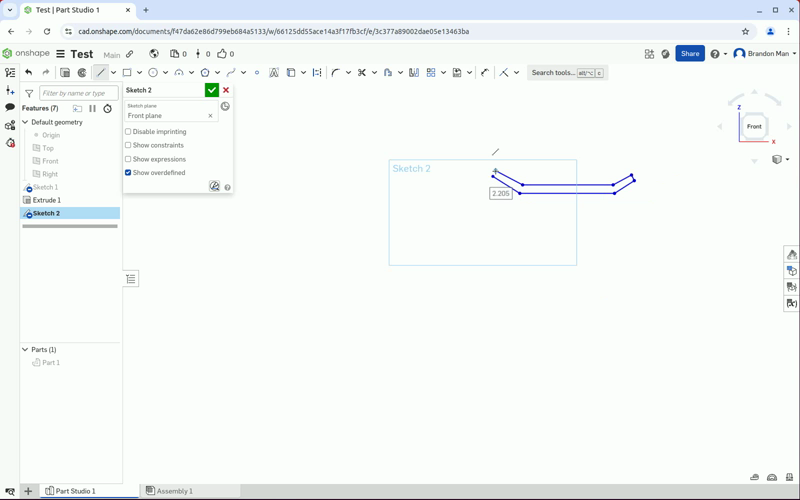
scroll(-6)
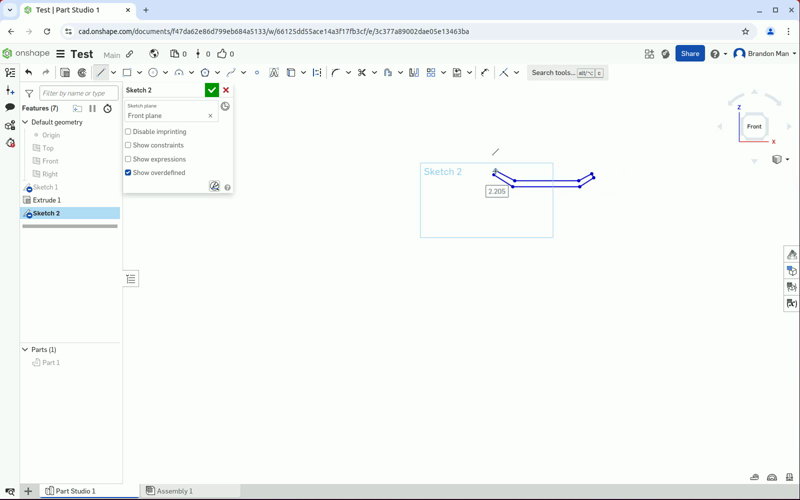
scroll(-6)
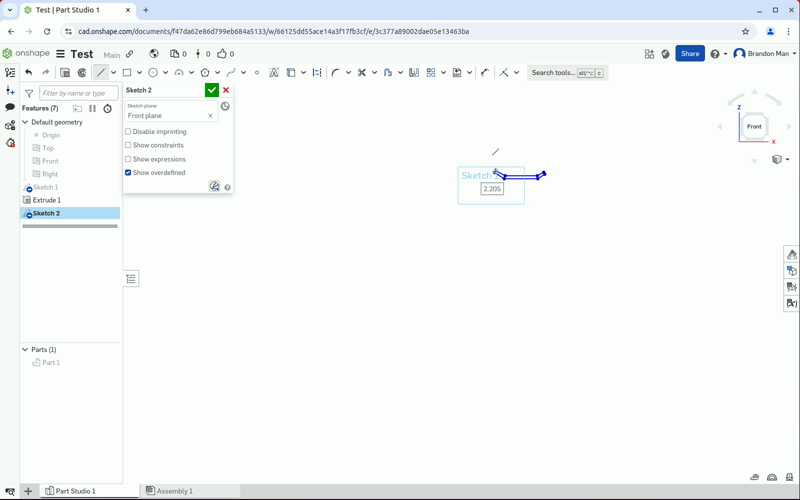
key_up(shift)
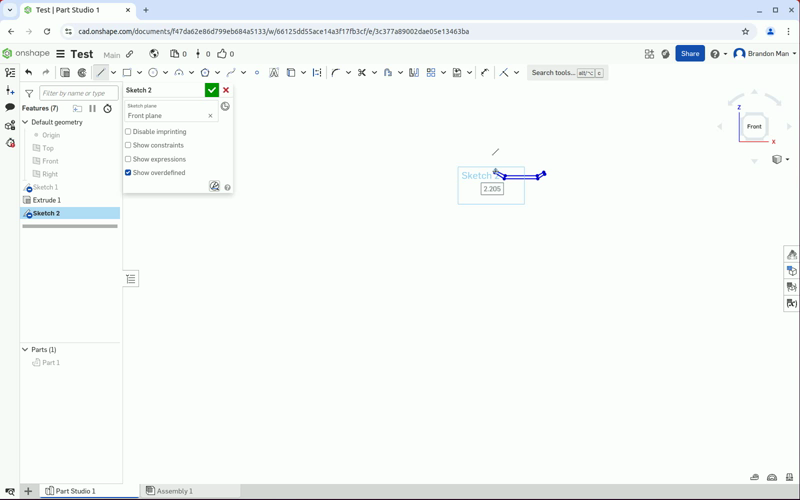
mouse_move(525, 170)
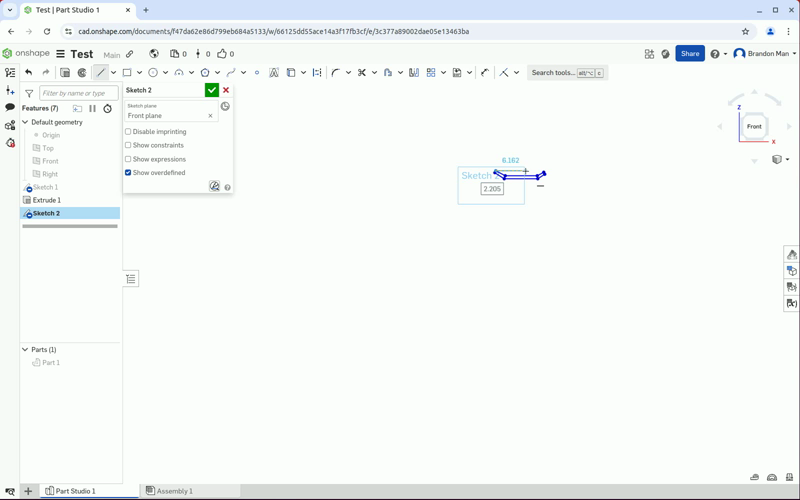
key_down(shift)
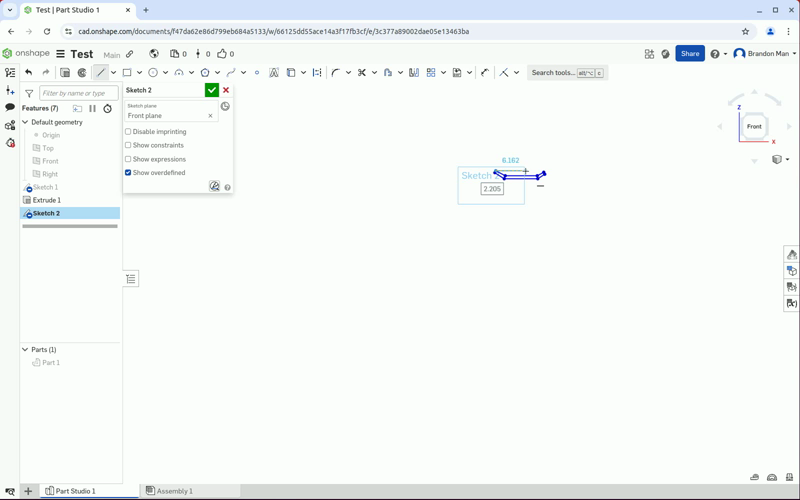
mouse_move(494, 172)
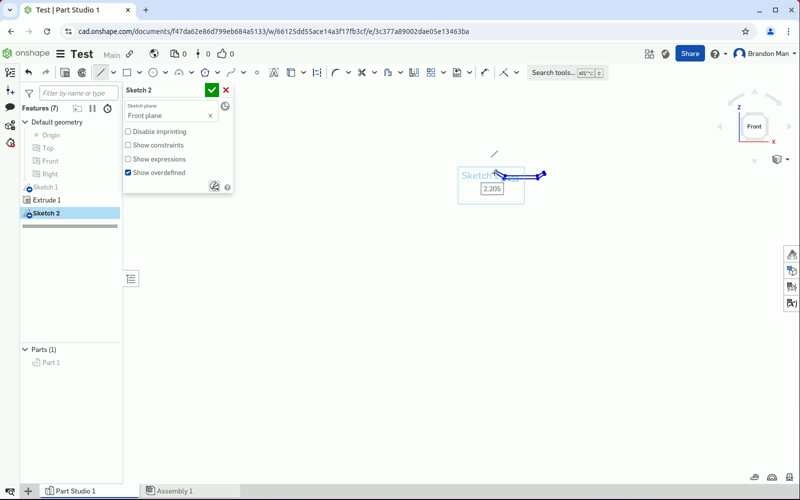
scroll(6)
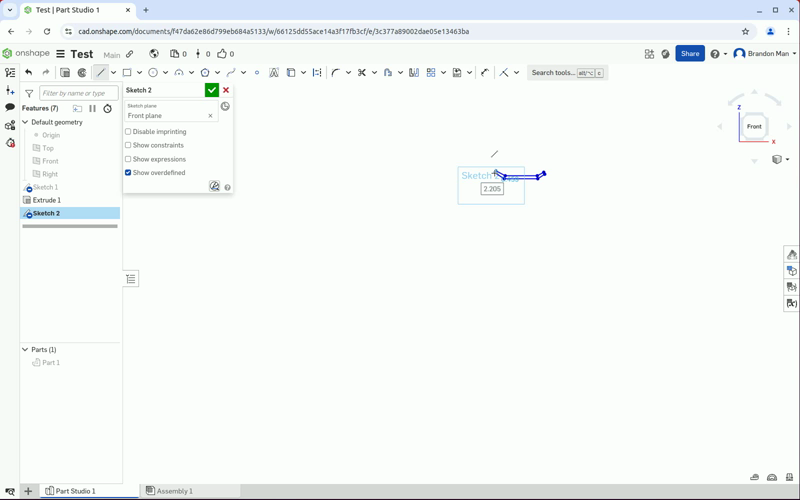
scroll(6)
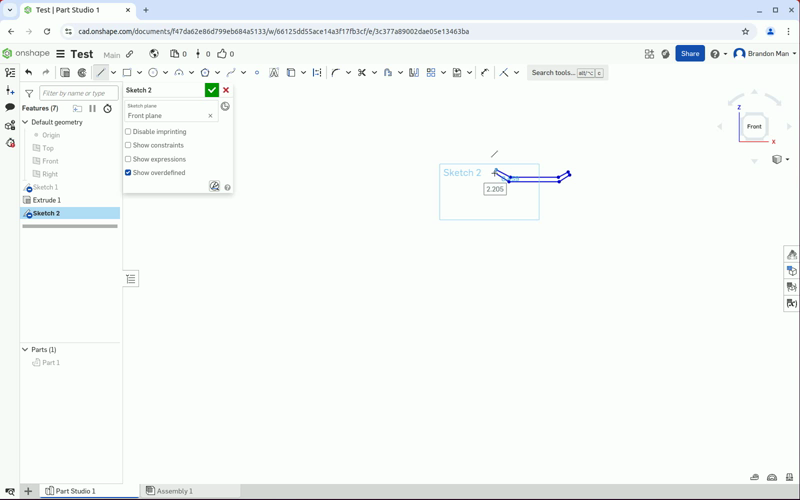
scroll(6)
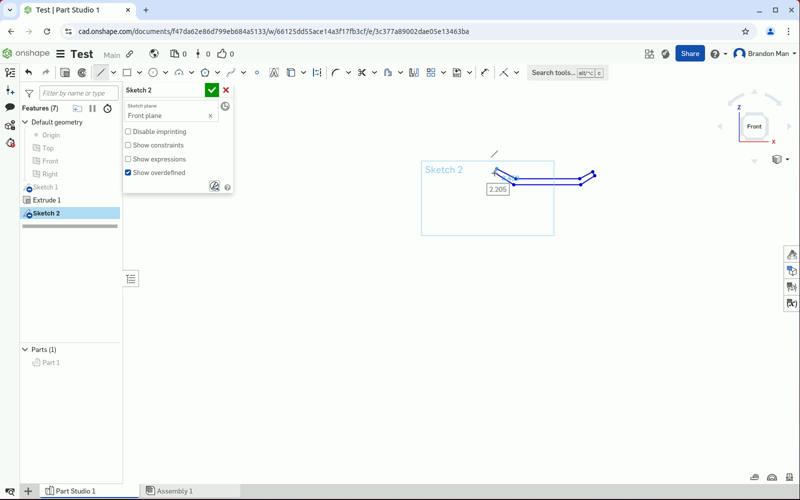
scroll(6)
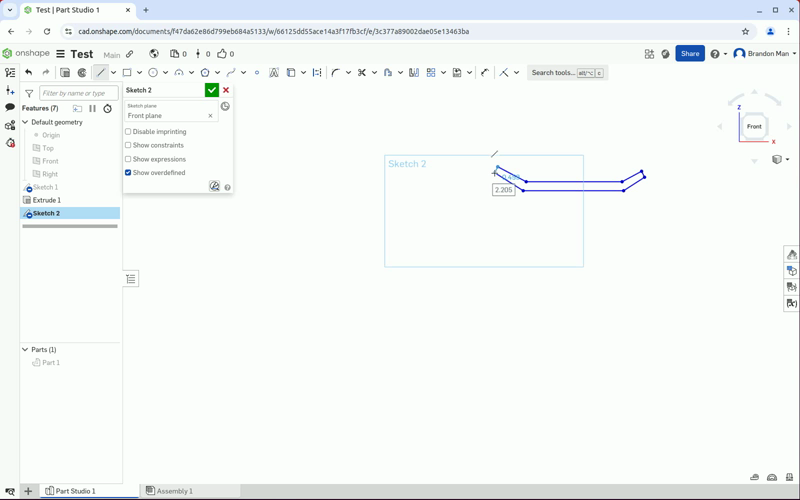
scroll(6)
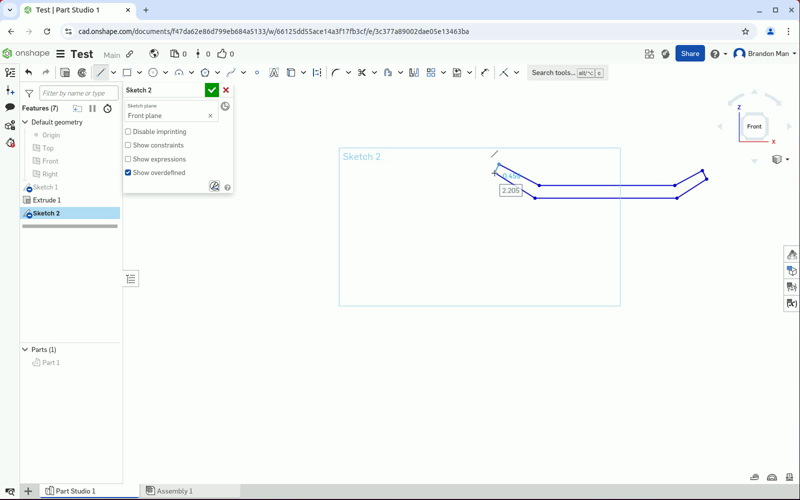
scroll(6)
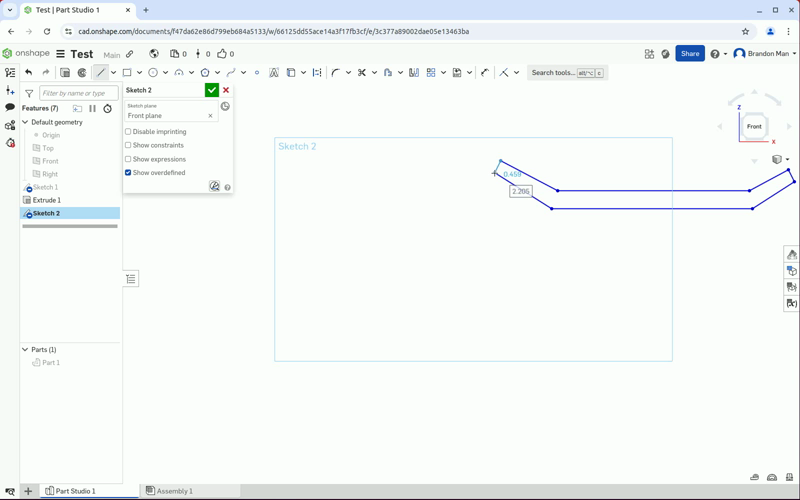
scroll(6)
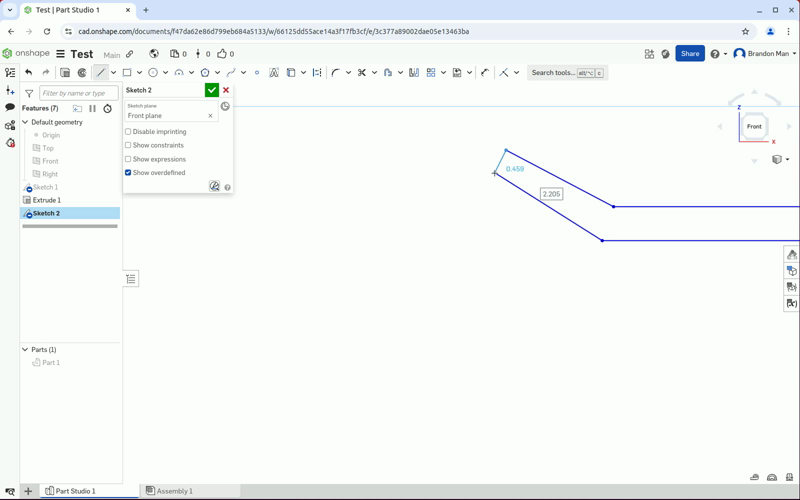
key_up(shift)
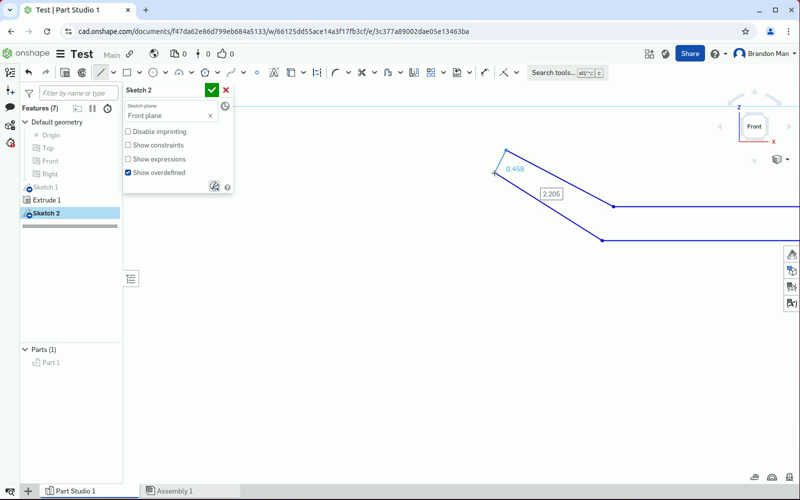
click(494, 172)
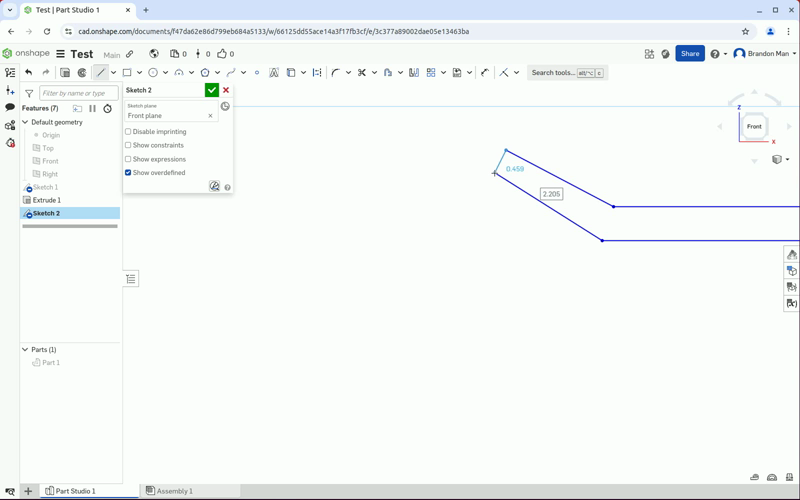
scroll(-6)
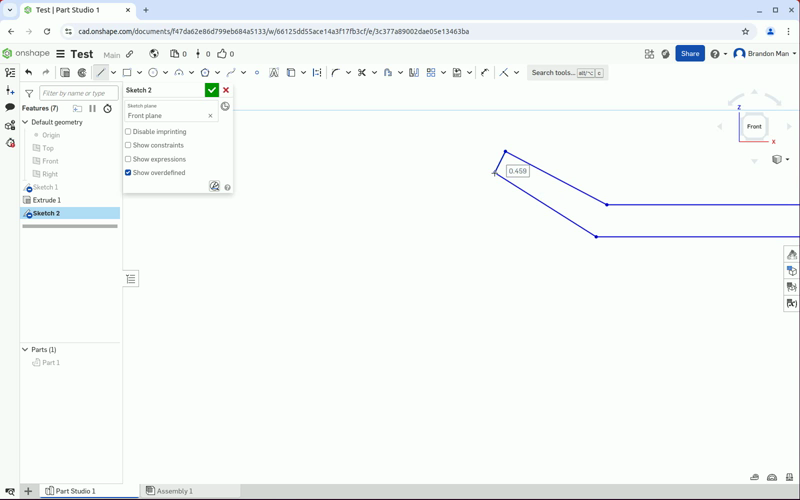
scroll(-6)
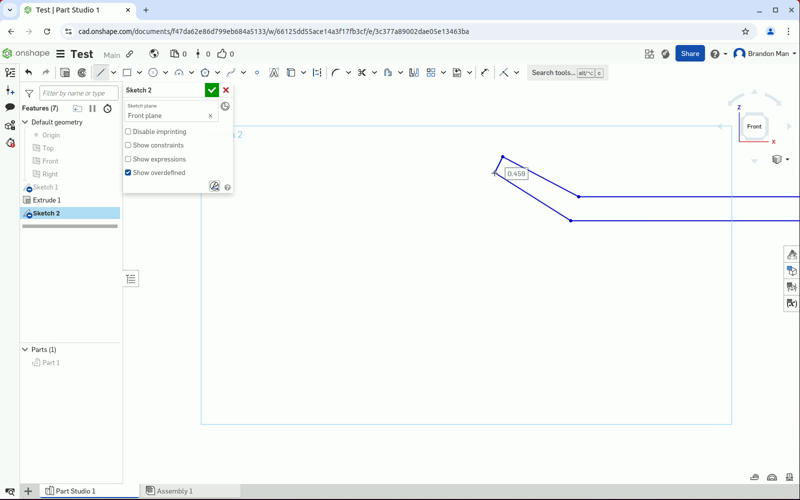
scroll(-6)
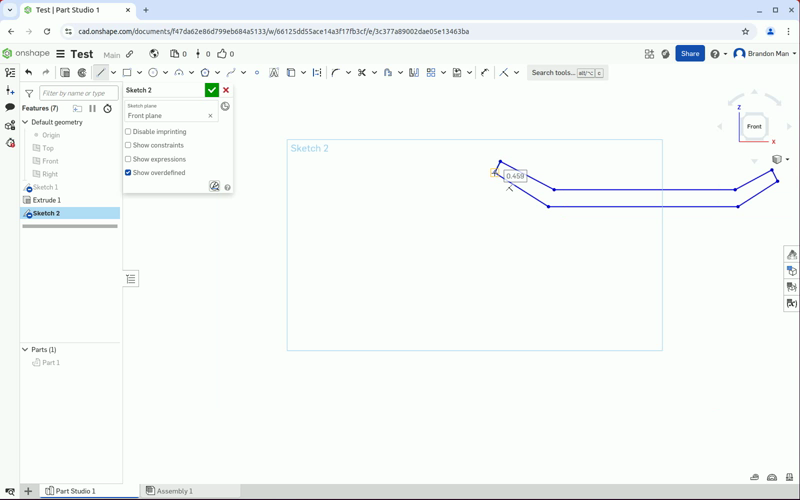
scroll(-6)
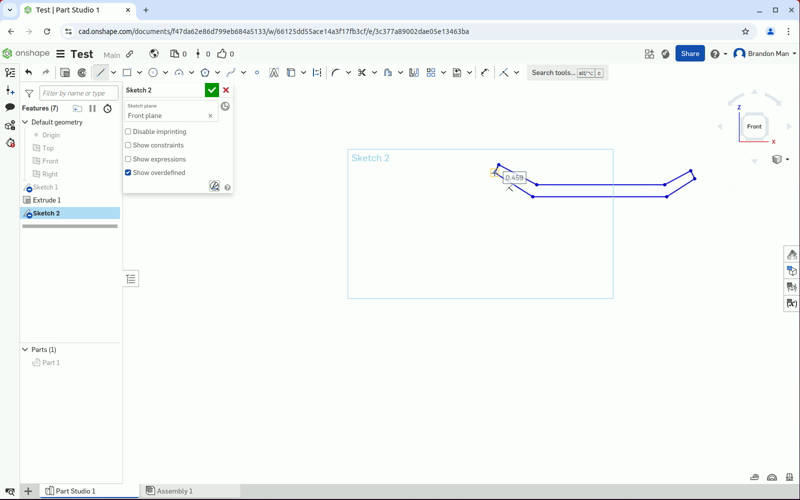
scroll(-6)
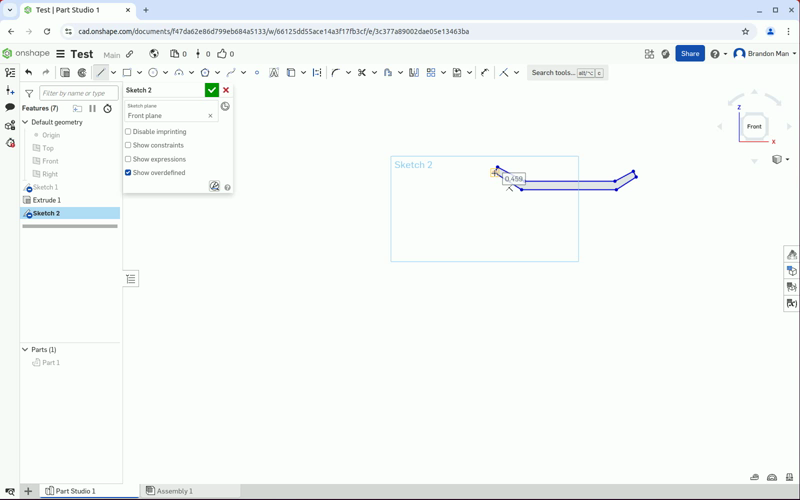
scroll(-6)
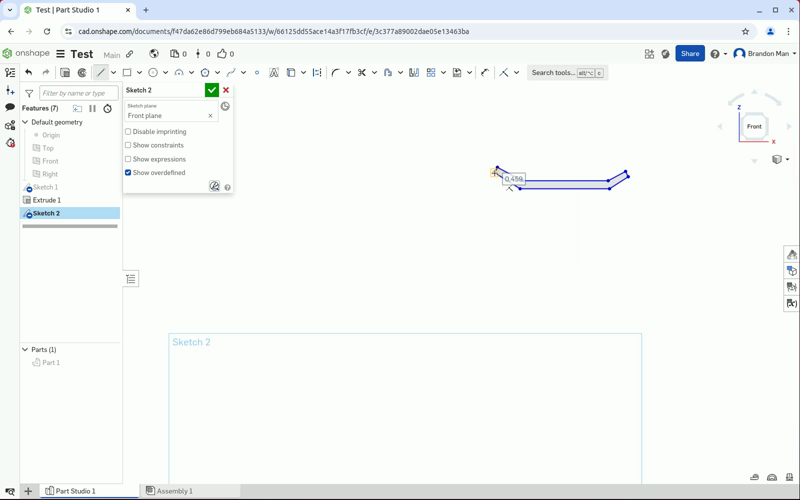
scroll(-6)
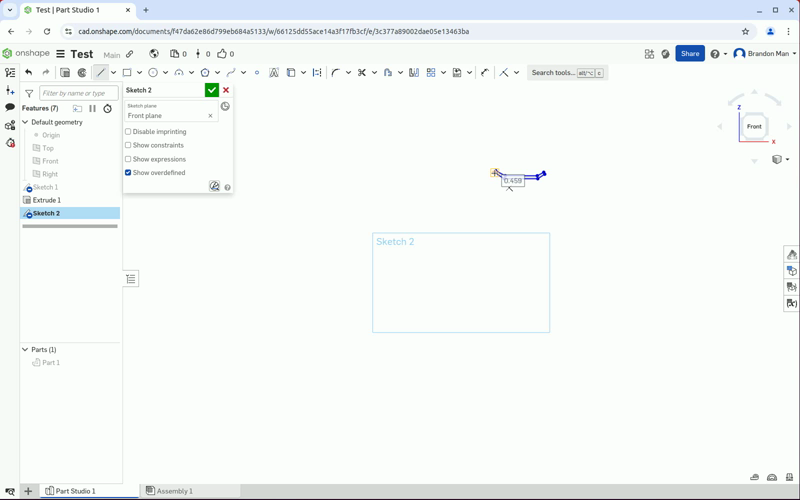
key(esc)
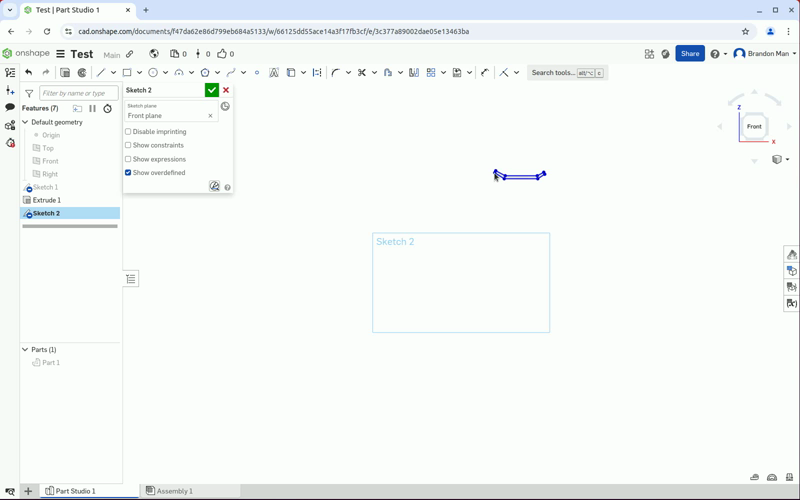
mouse_move(503, 175)
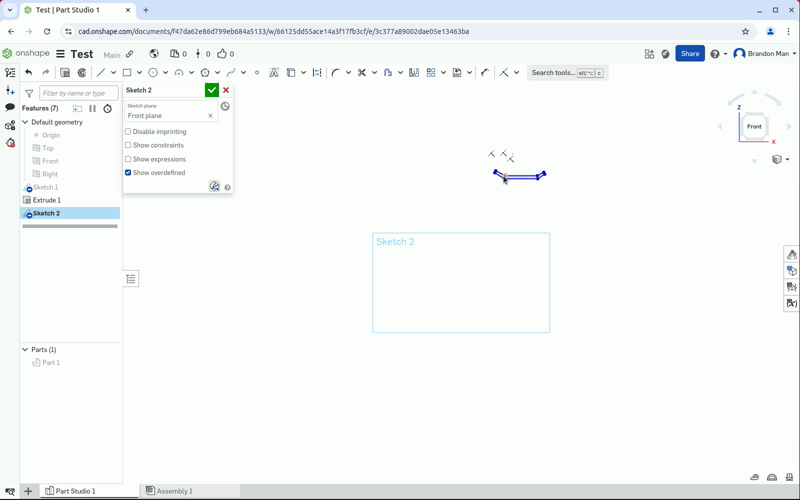
scroll(6)
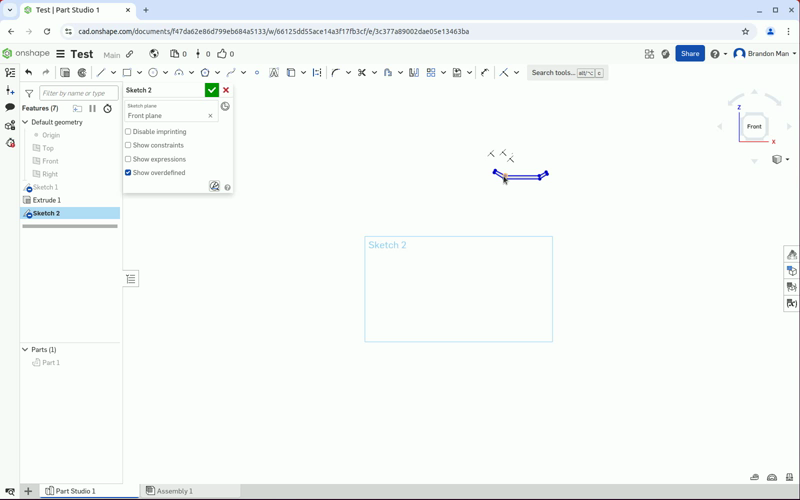
scroll(6)
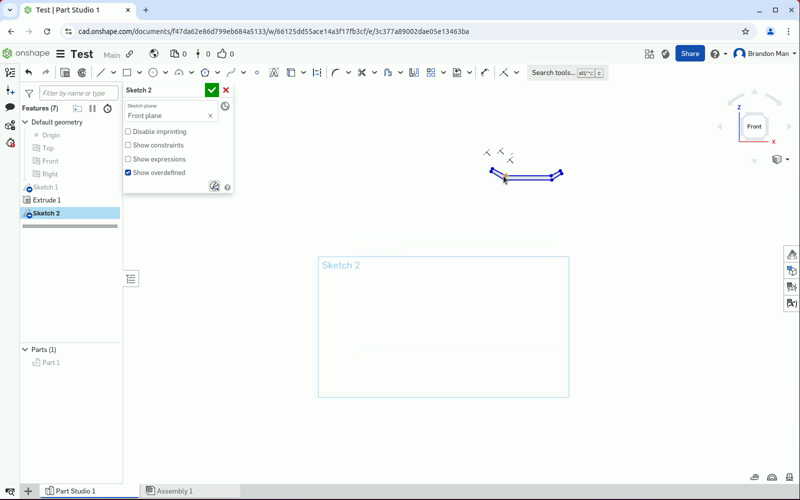
scroll(6)
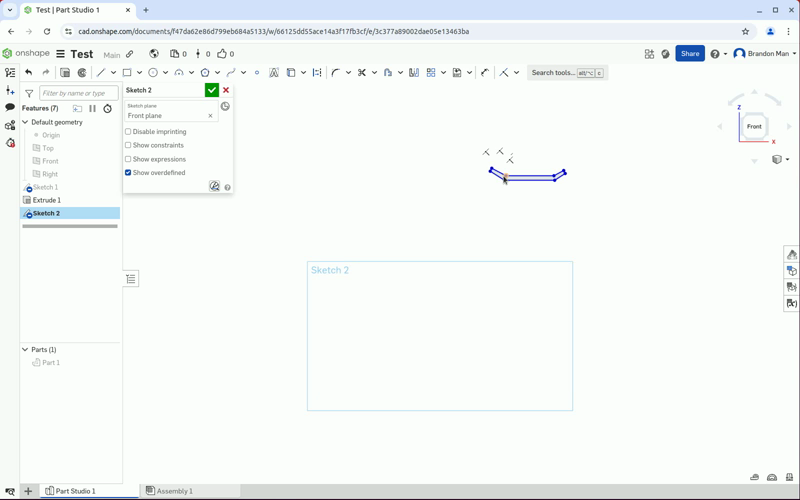
scroll(6)
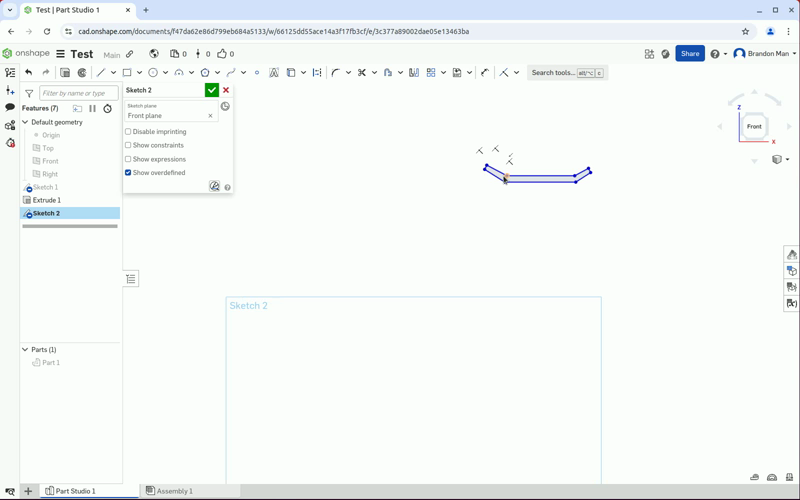
scroll(6)
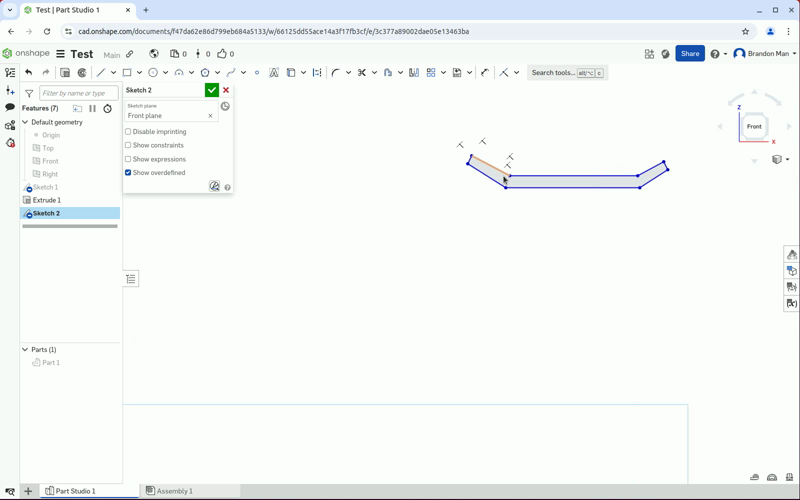
scroll(6)
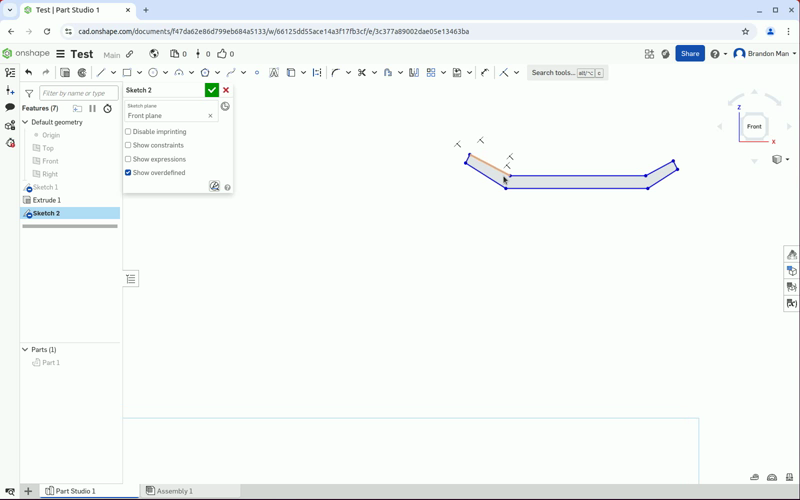
scroll(6)
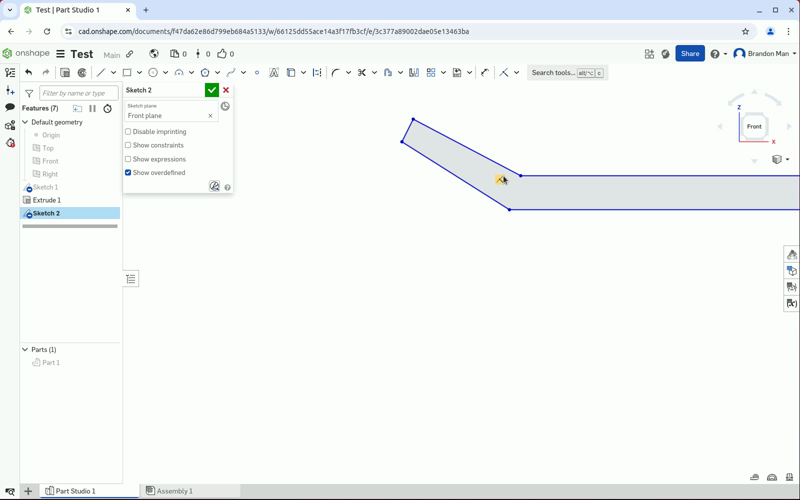
click(503, 175)
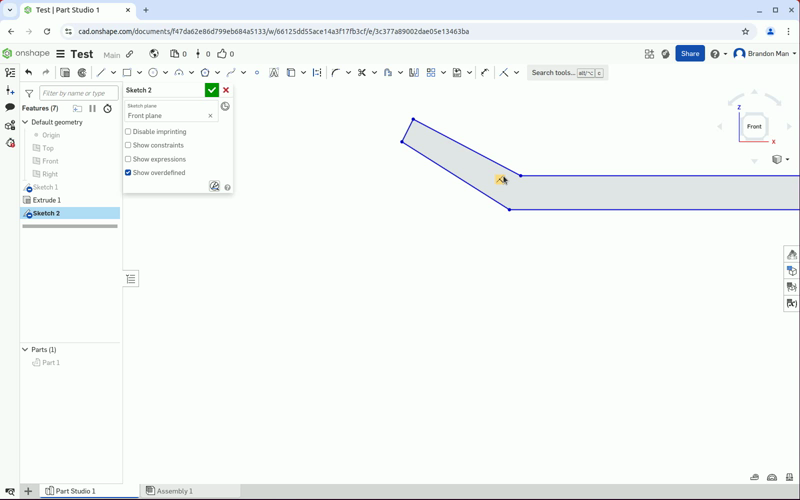
scroll(-6)
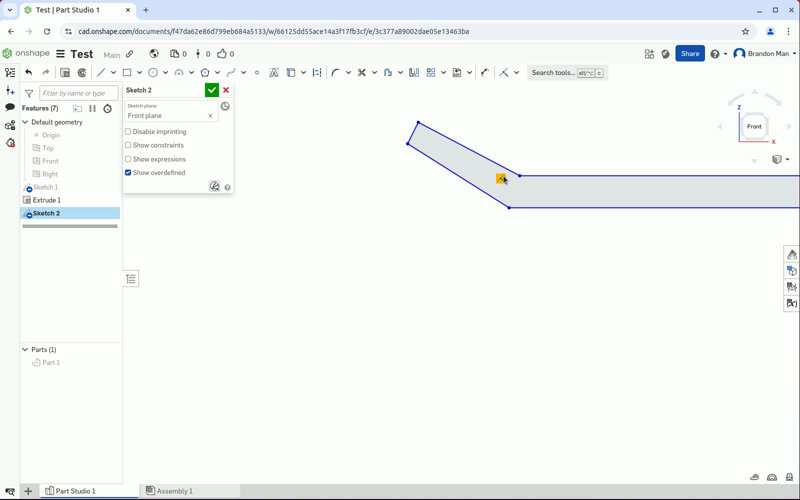
scroll(-6)
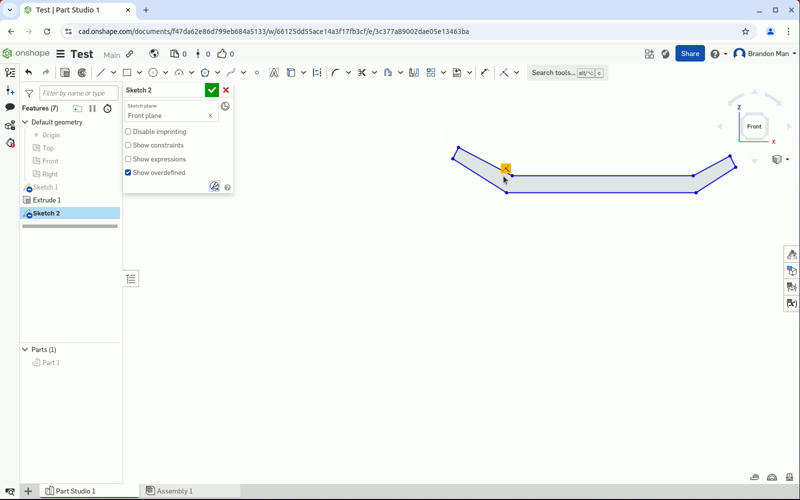
scroll(-6)
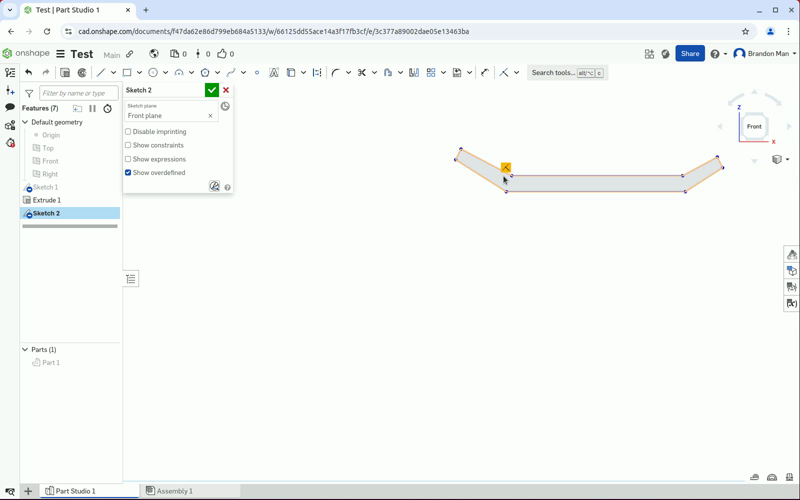
scroll(-6)
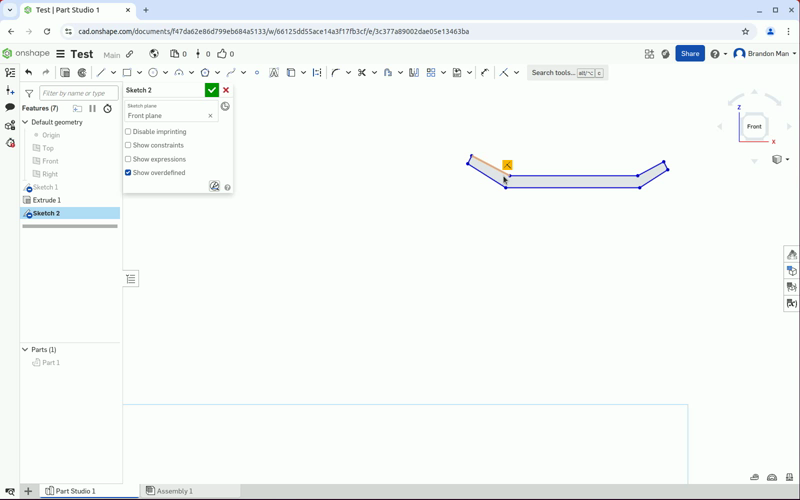
scroll(-6)
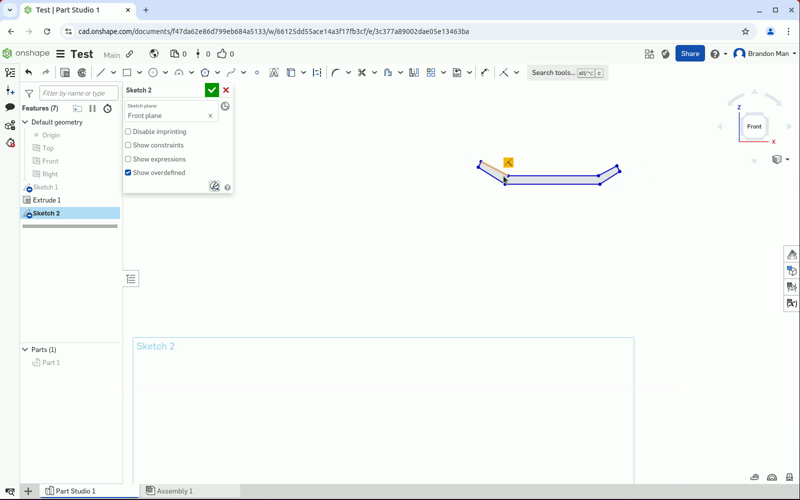
scroll(-6)
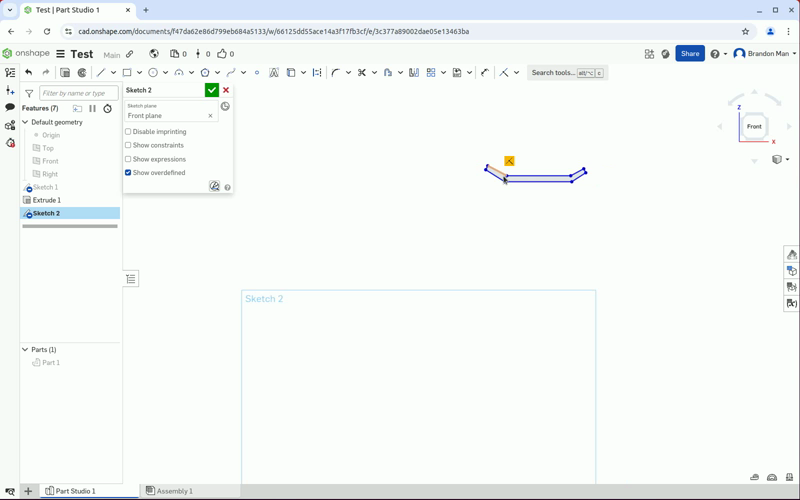
scroll(-6)
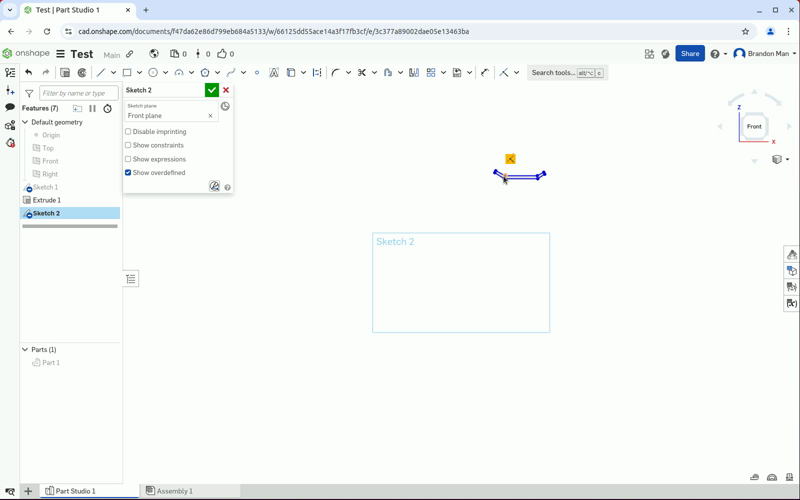
mouse_move(73, 352)
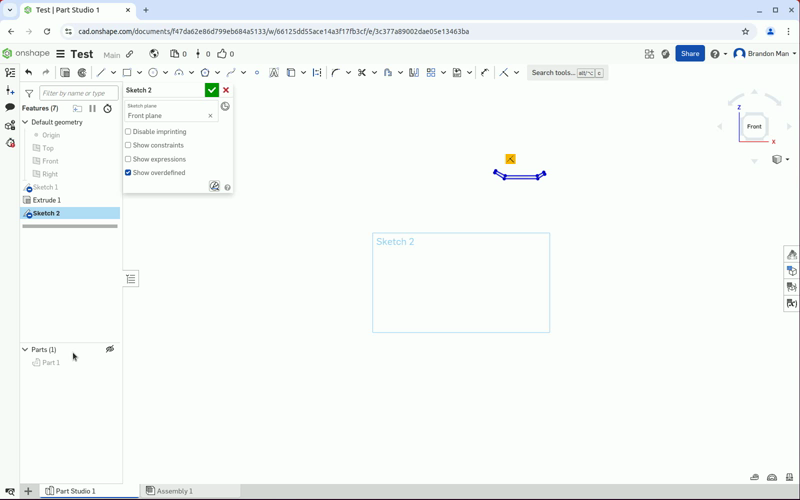
key(shift+y)
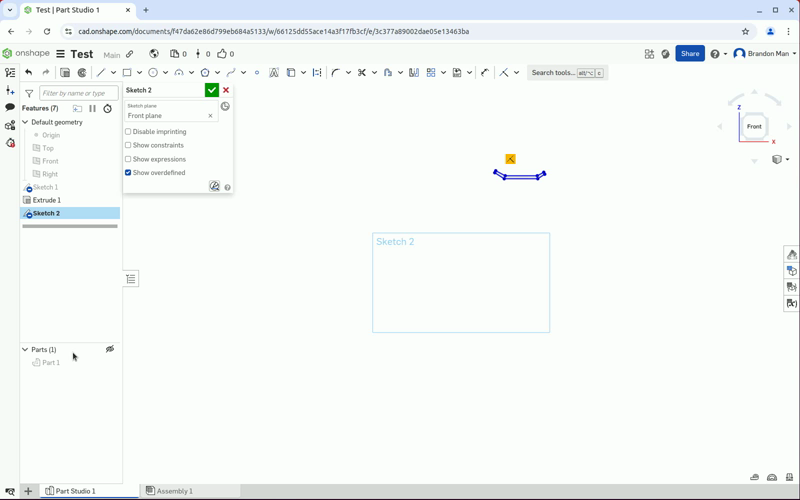
key(shift+e)
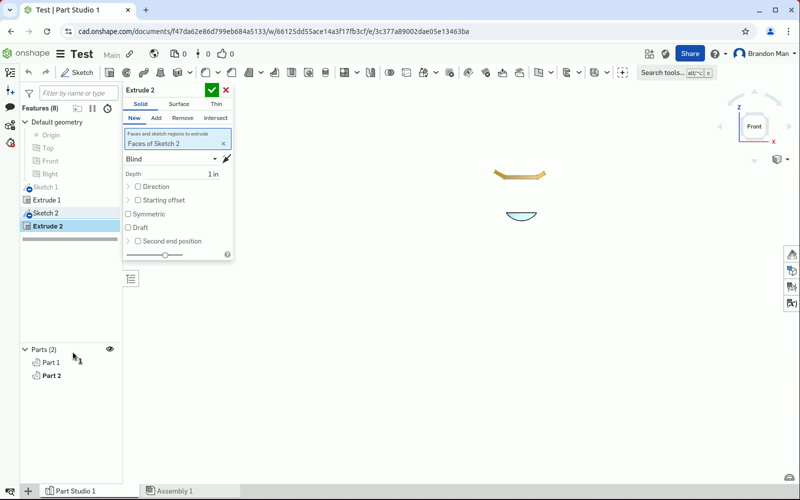
mouse_move(143, 106)
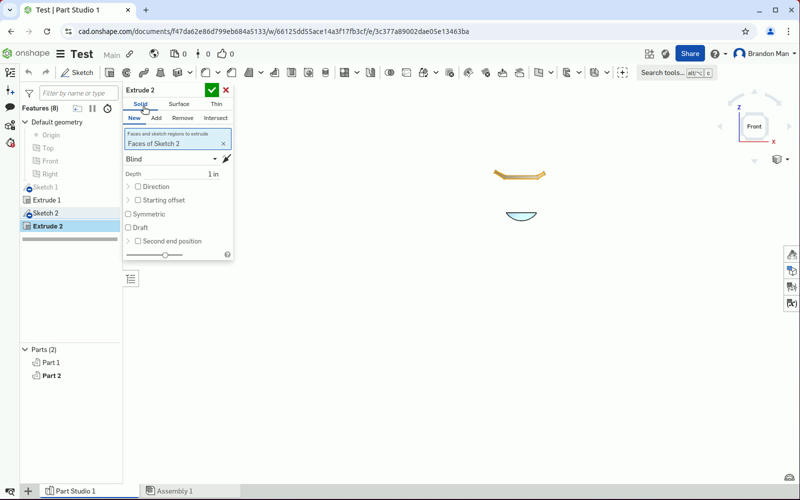
click(143, 106)
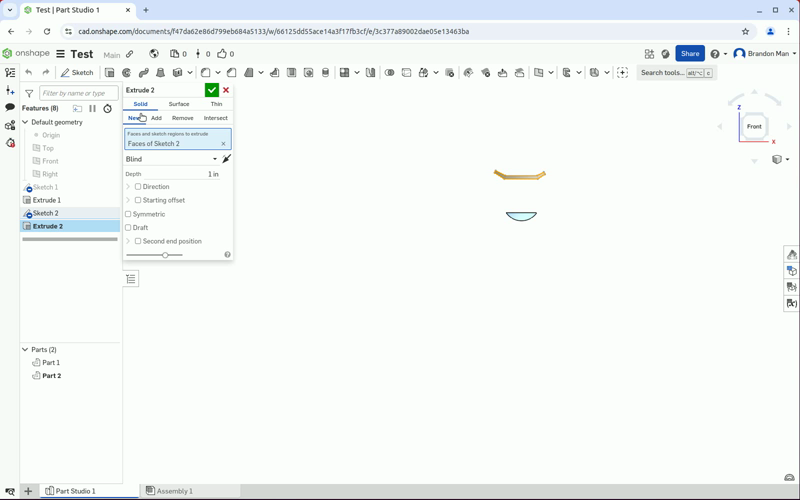
mouse_move(137, 120)
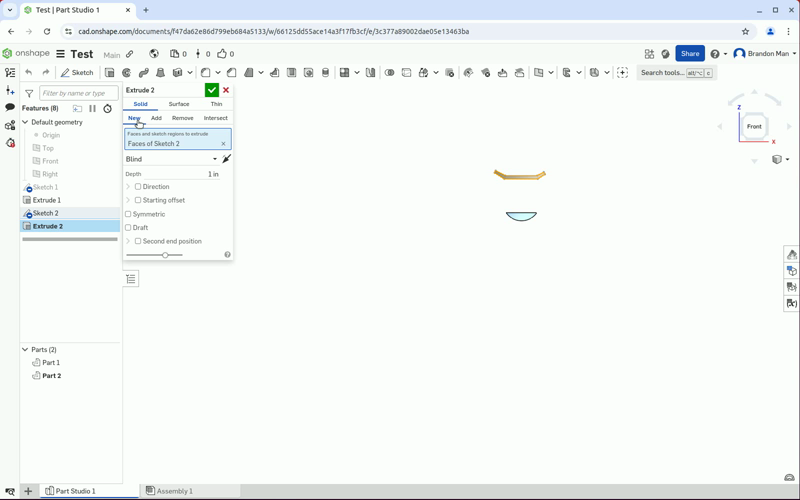
click(137, 120)
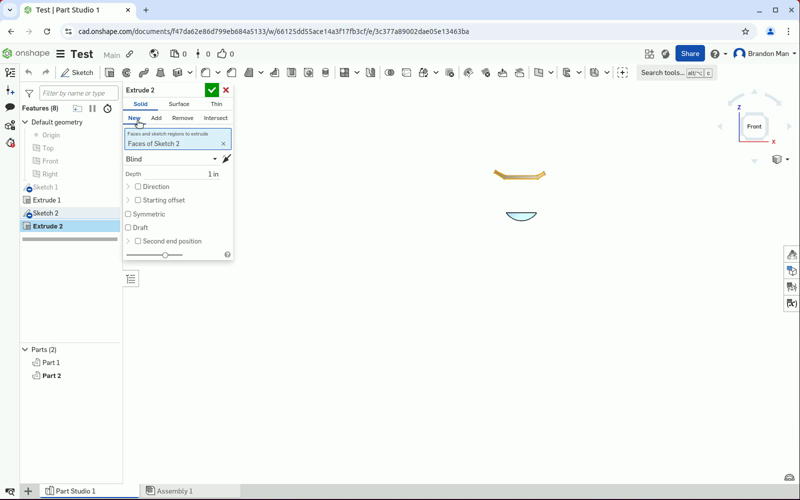
key(tab, 4)
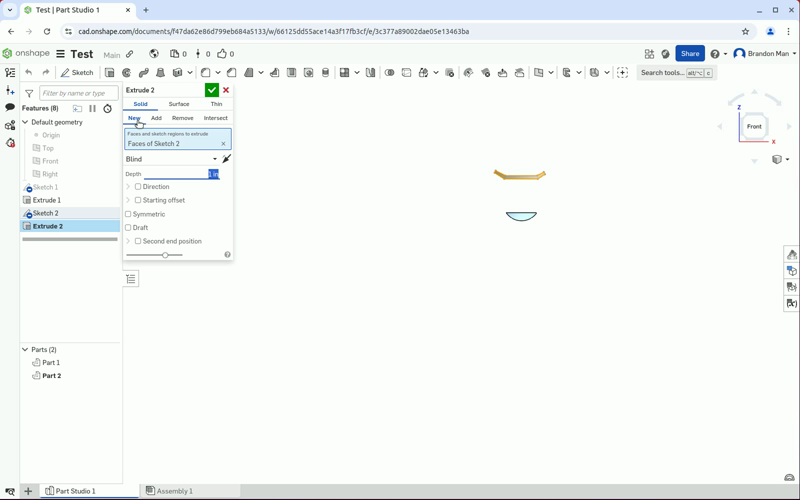
text(23.59)
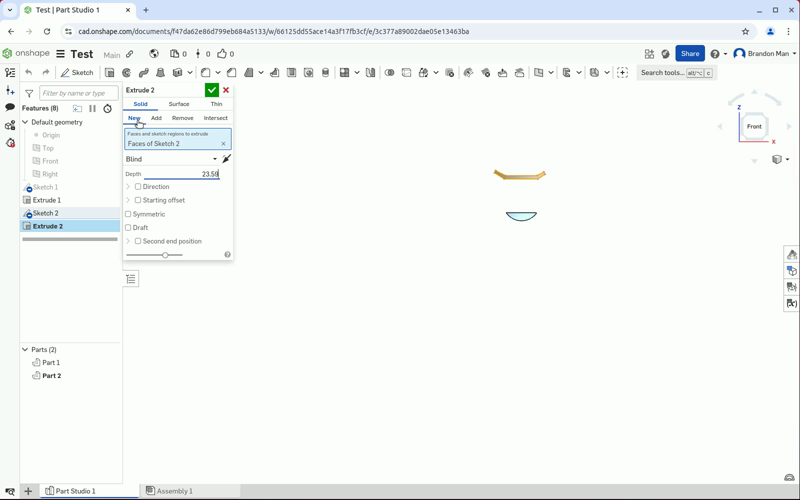
key(tab, 3)
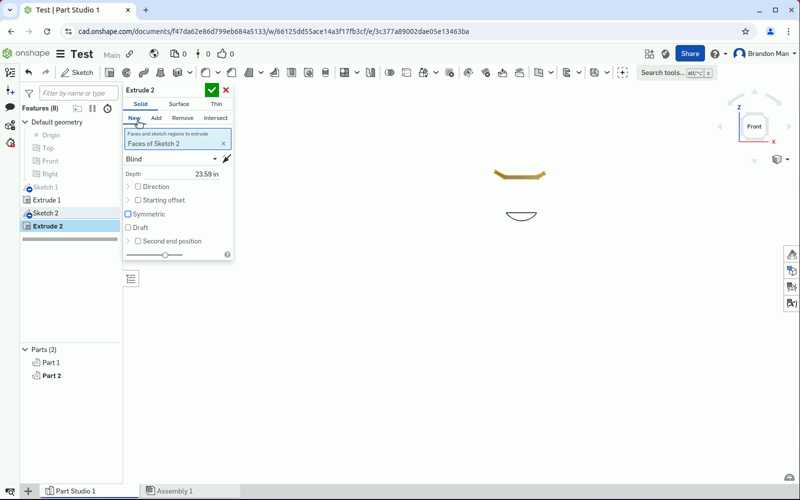
key(space)
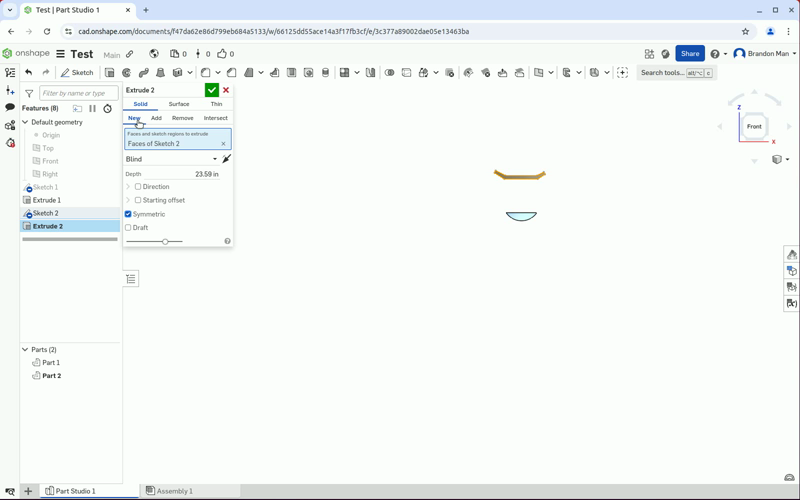
key(enter)
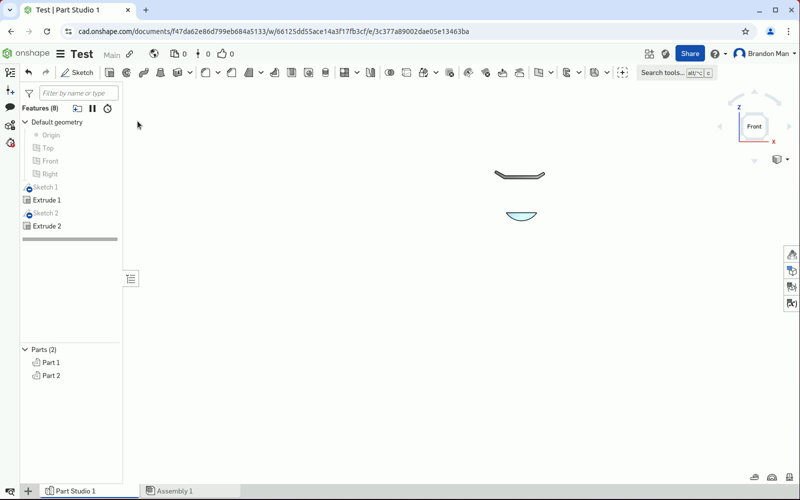
key(shift+h)
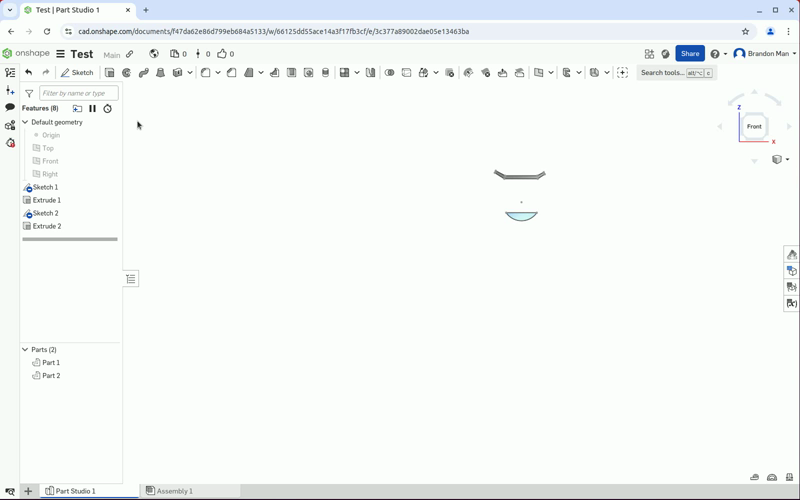
key(shift+h)
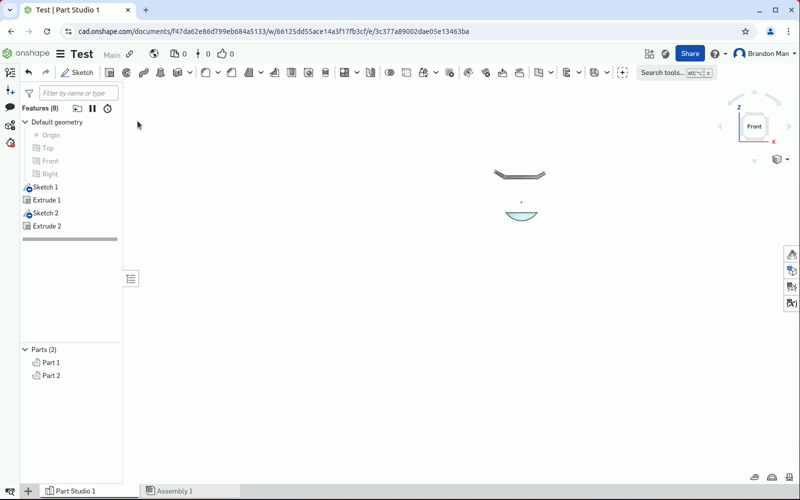
key(shift+7)
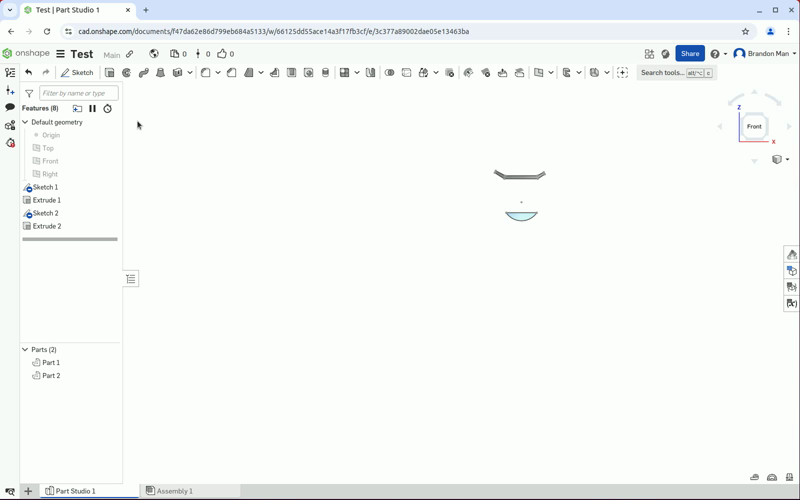
key(left, 2)
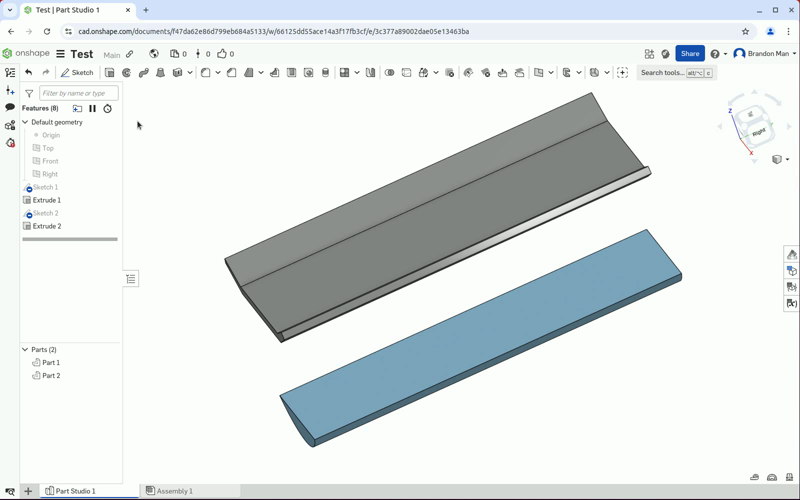
key(down, 2)
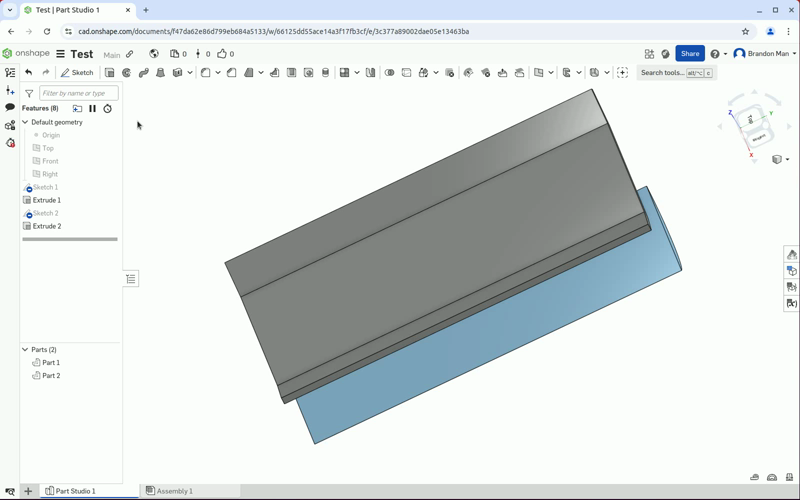
key(up, 2)
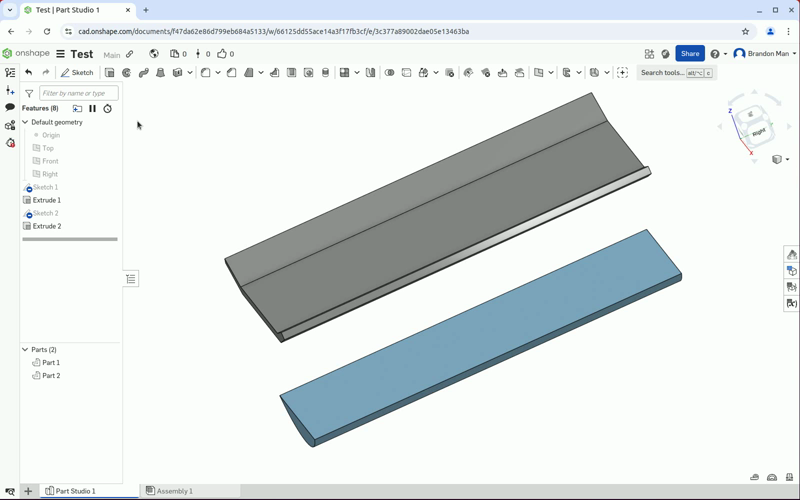
key(right, 2)
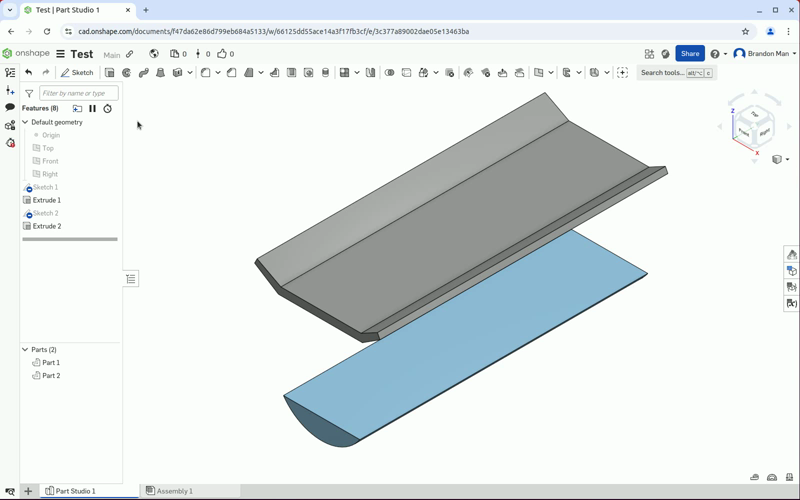
mouse_move(73, 189)
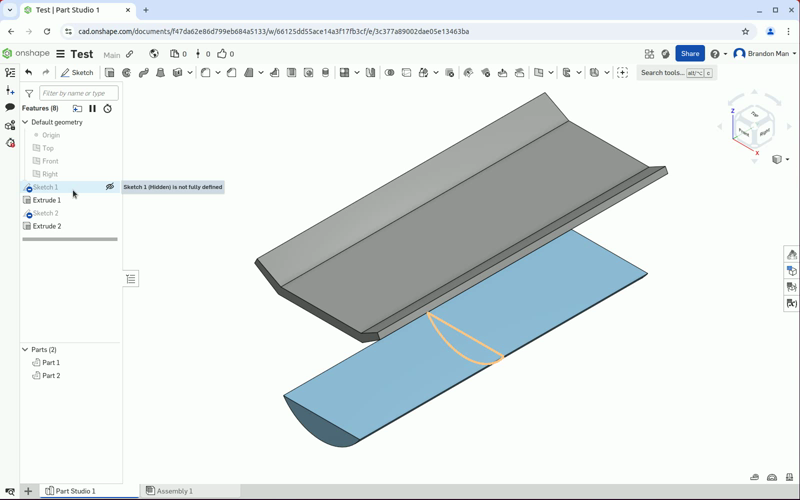
click(73, 189)